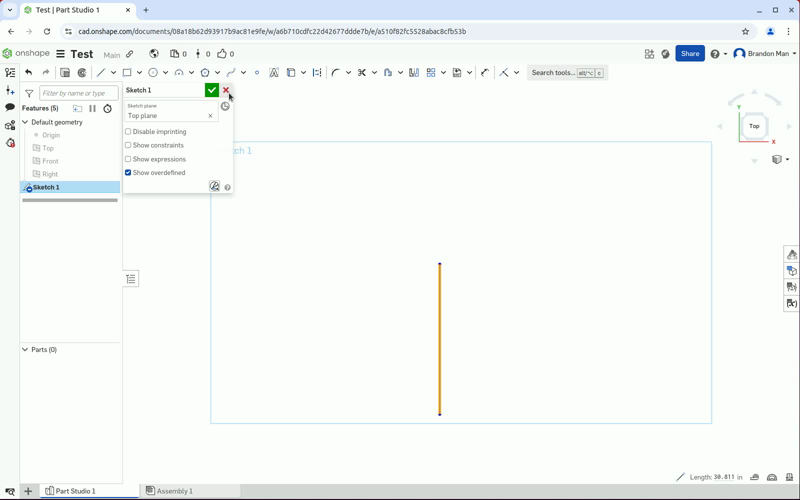
key(shift+h)
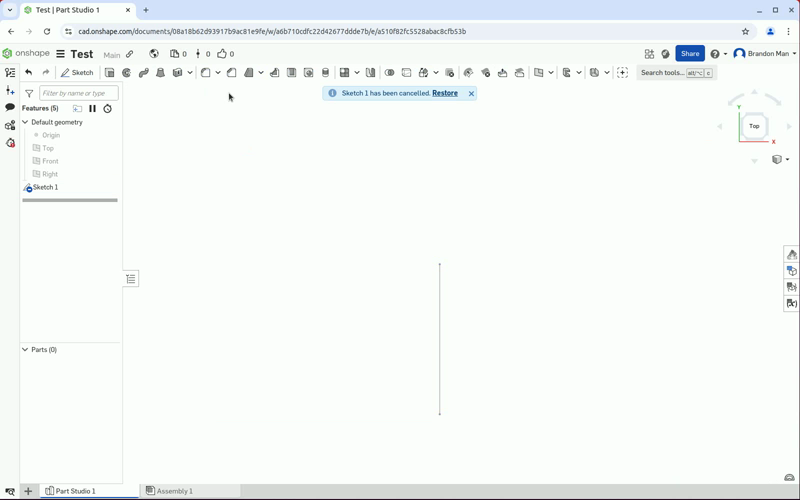
key(shift+s)
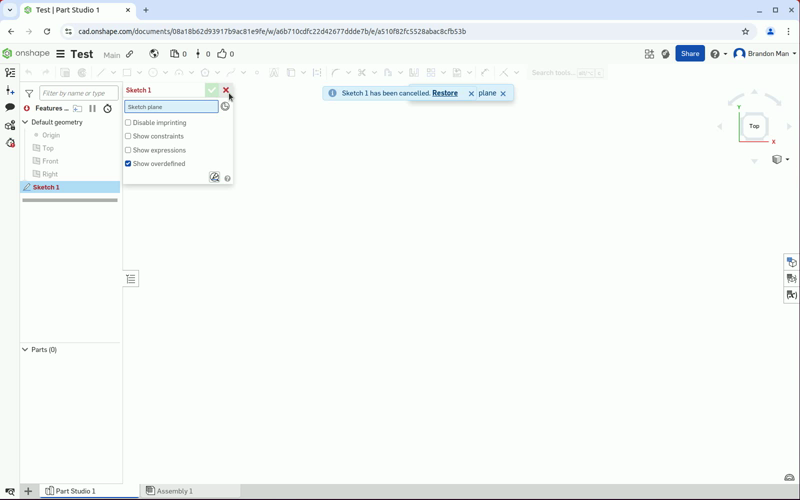
mouse_move(73, 150)
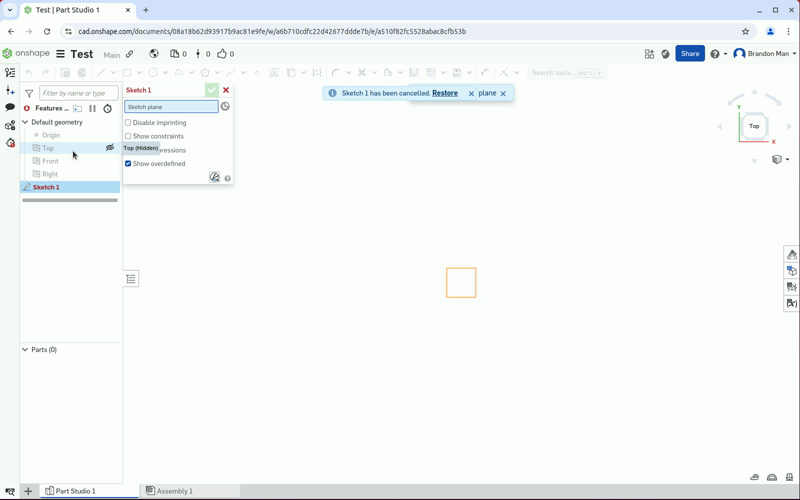
click(73, 150)
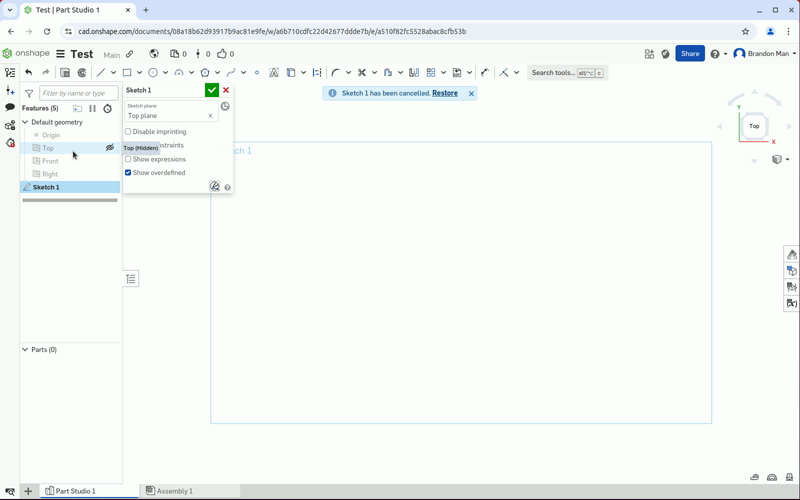
mouse_move(73, 352)
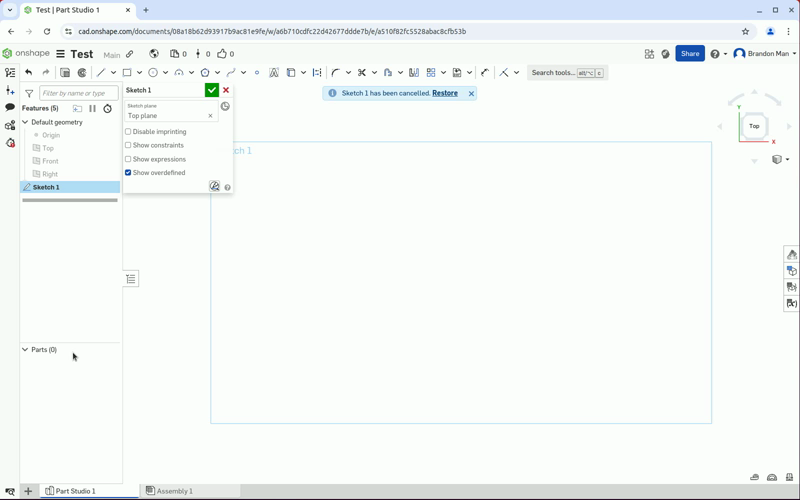
key(y)
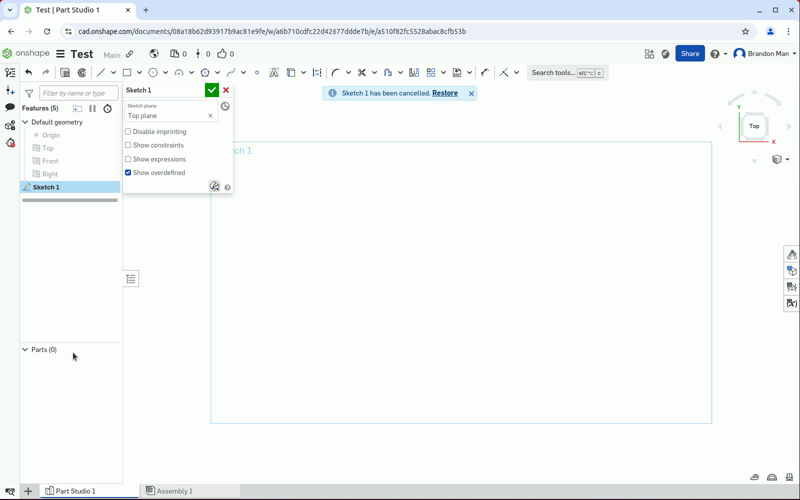
key(l)
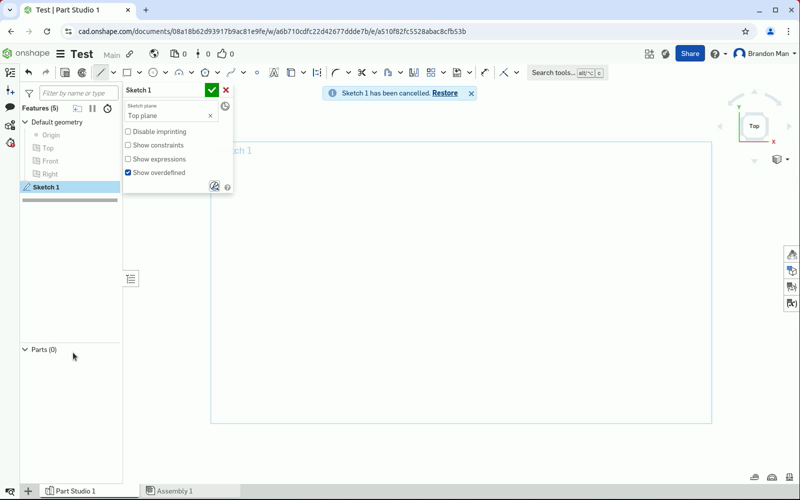
key_down(shift)
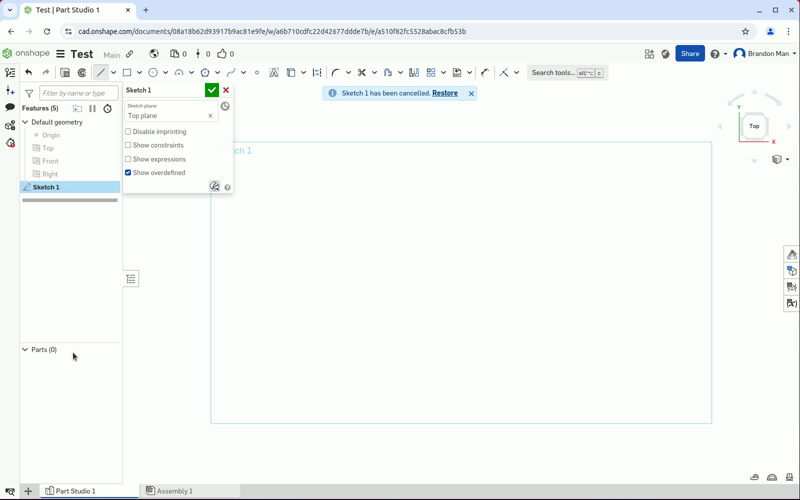
mouse_move(446, 284)
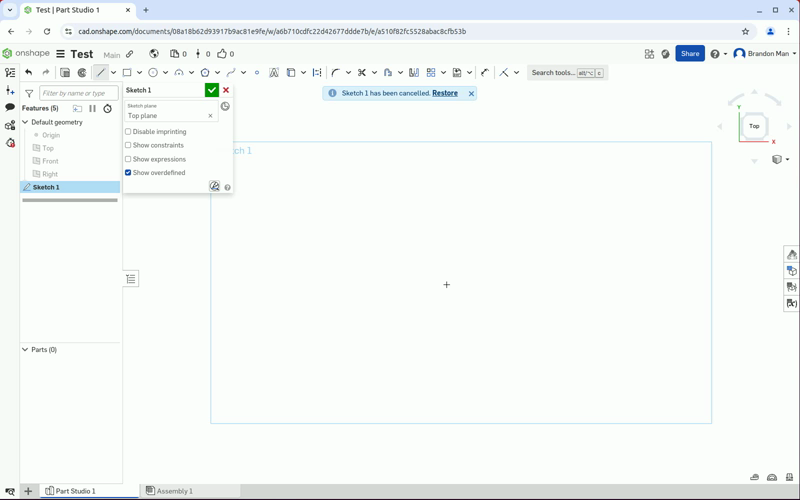
click(446, 284)
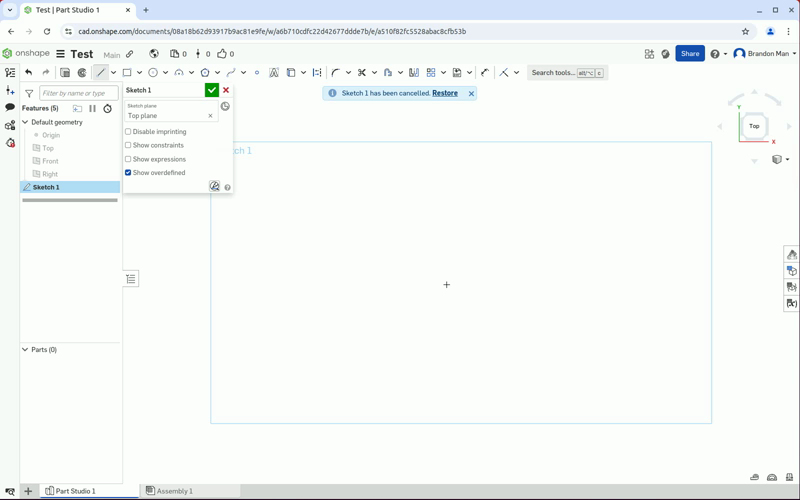
key_up(shift)
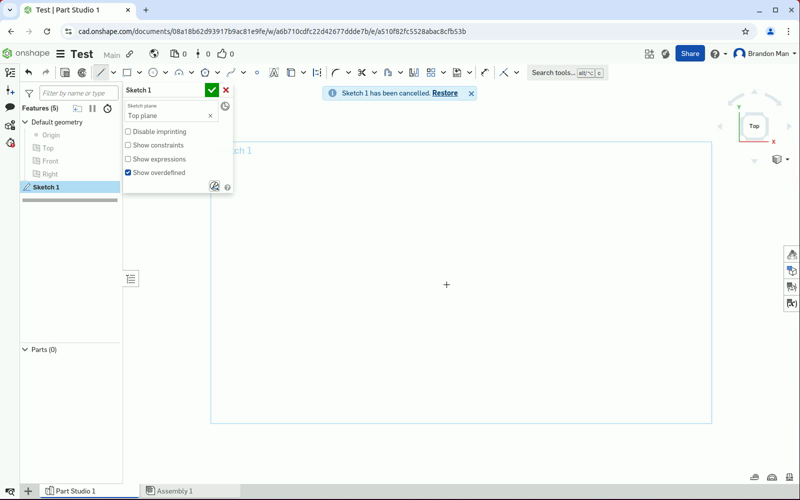
key_down(shift)
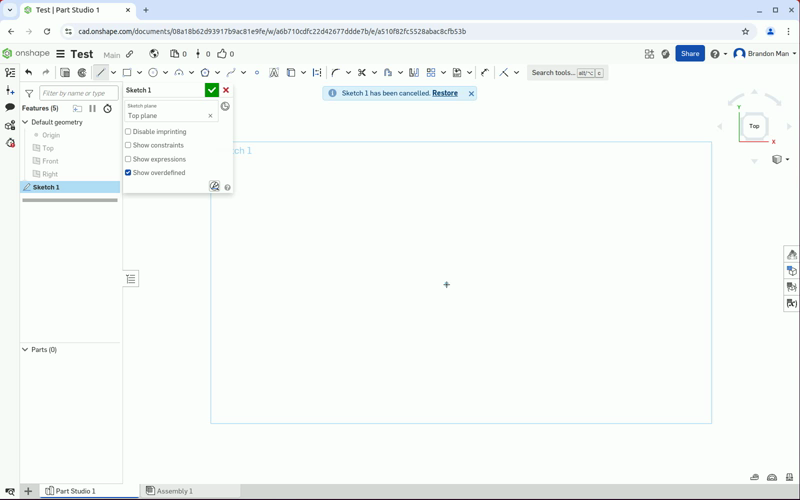
mouse_move(452, 387)
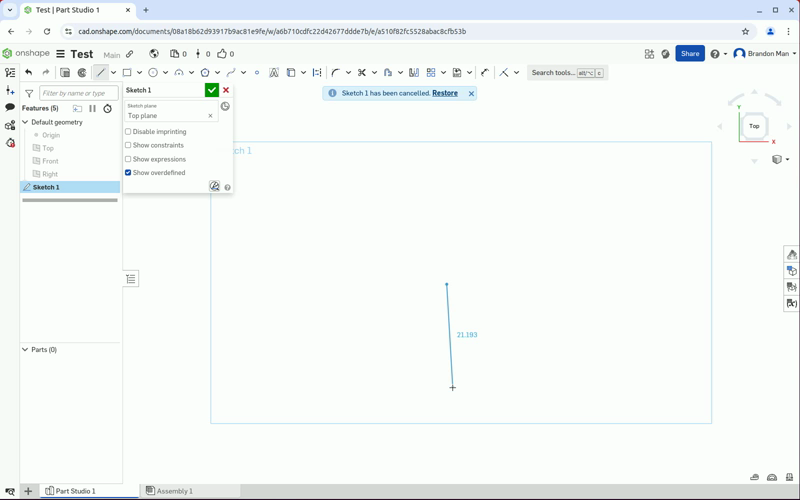
click(452, 387)
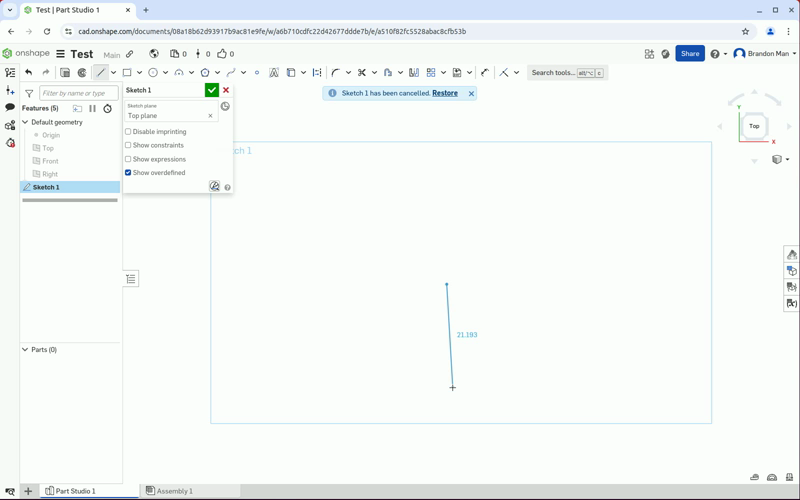
key_up(shift)
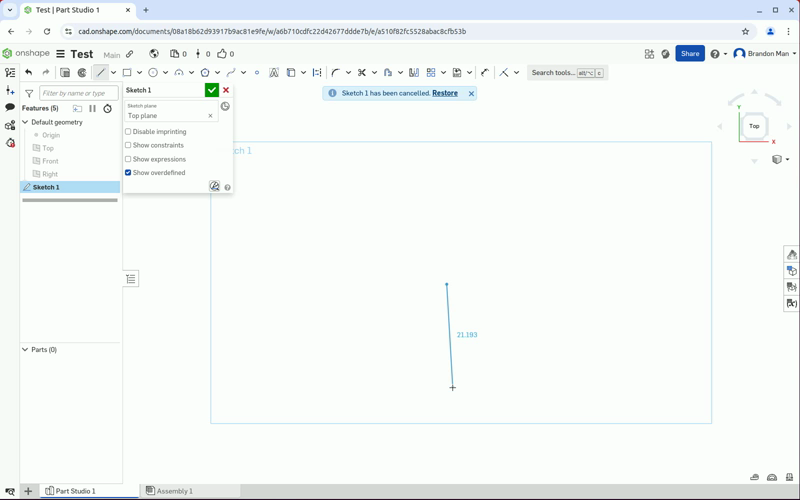
key(esc)
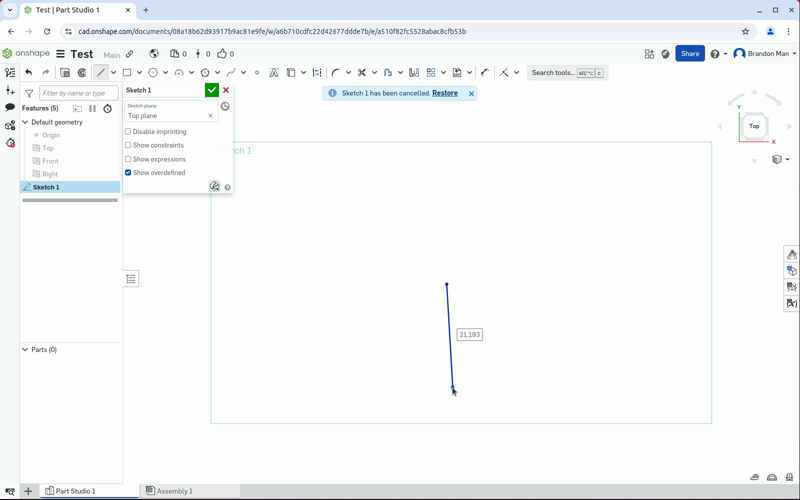
key(a)
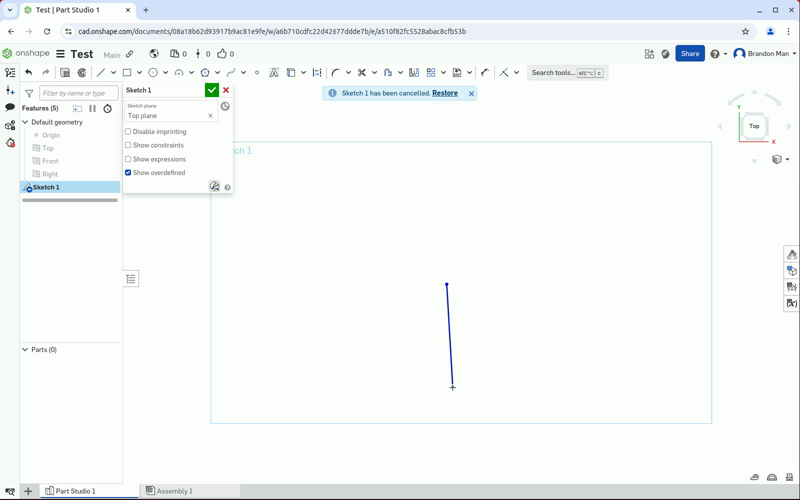
mouse_move(452, 387)
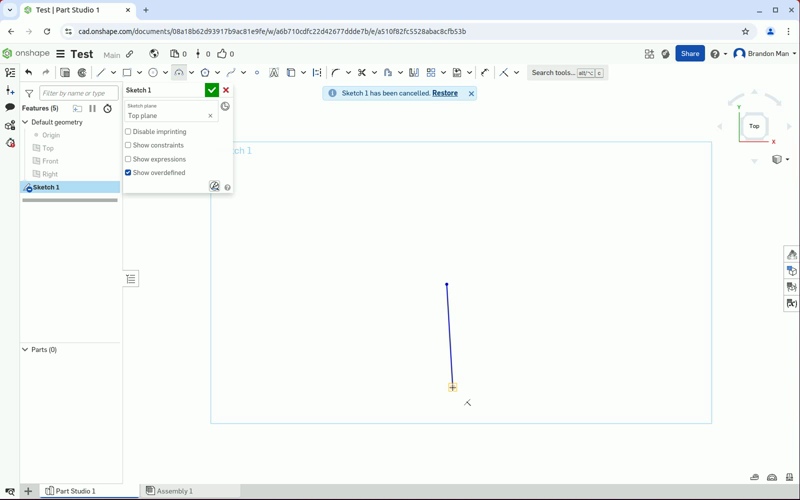
click(452, 387)
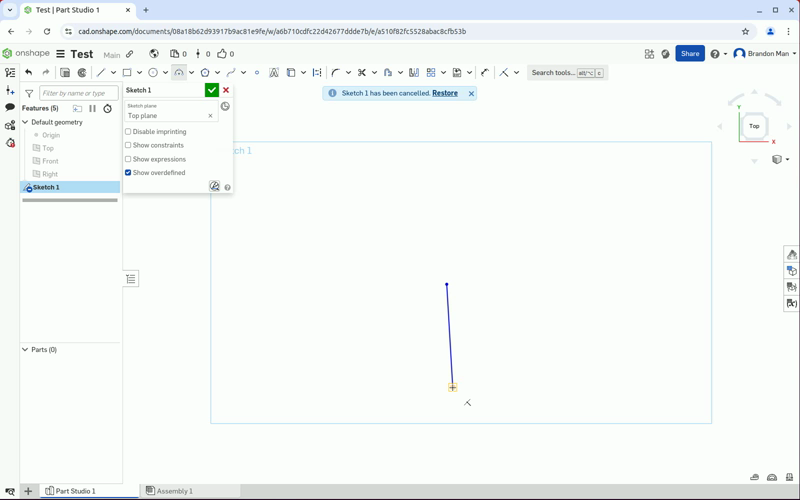
key_down(shift)
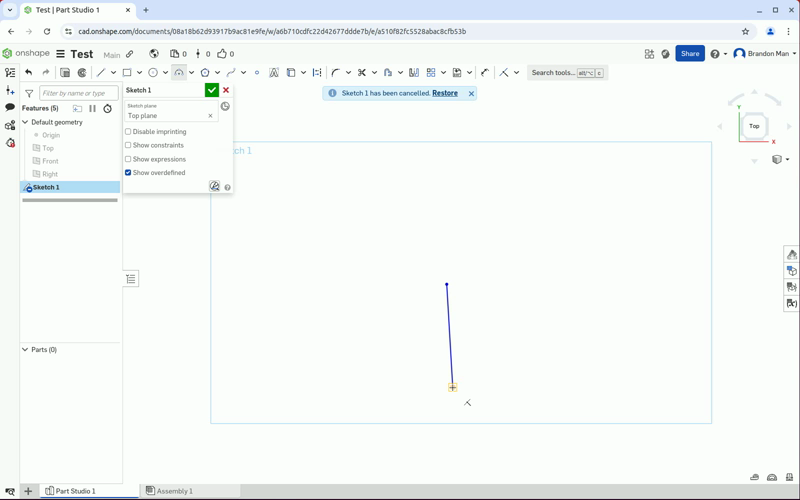
mouse_move(468, 387)
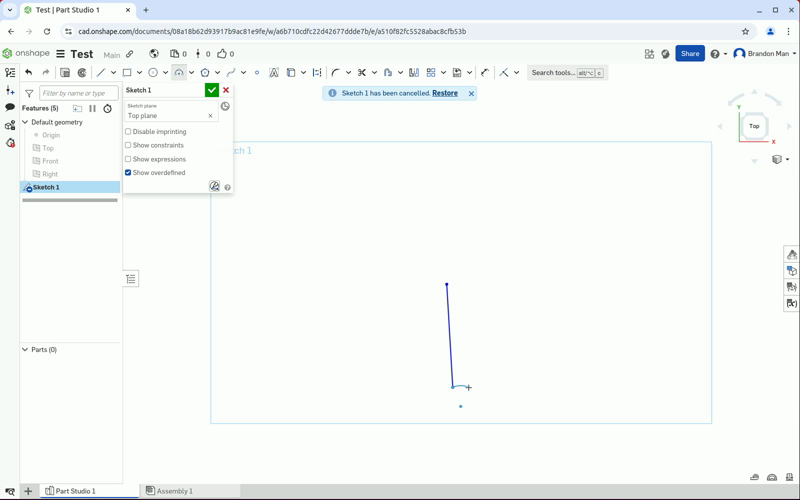
click(468, 387)
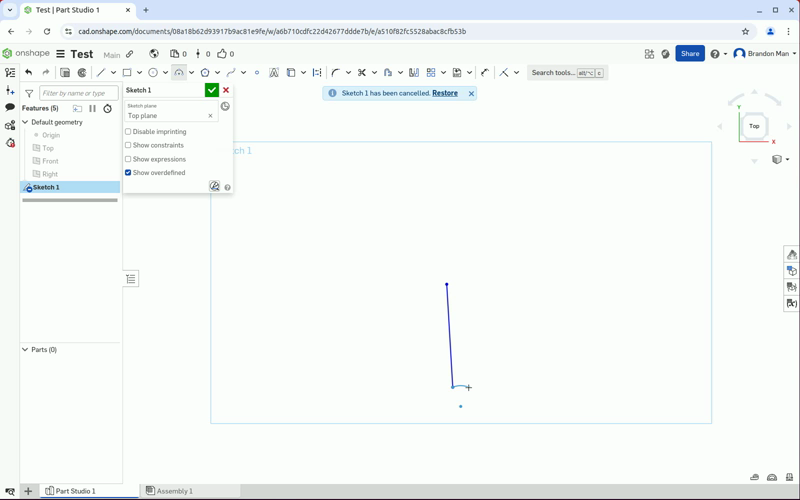
mouse_move(460, 395)
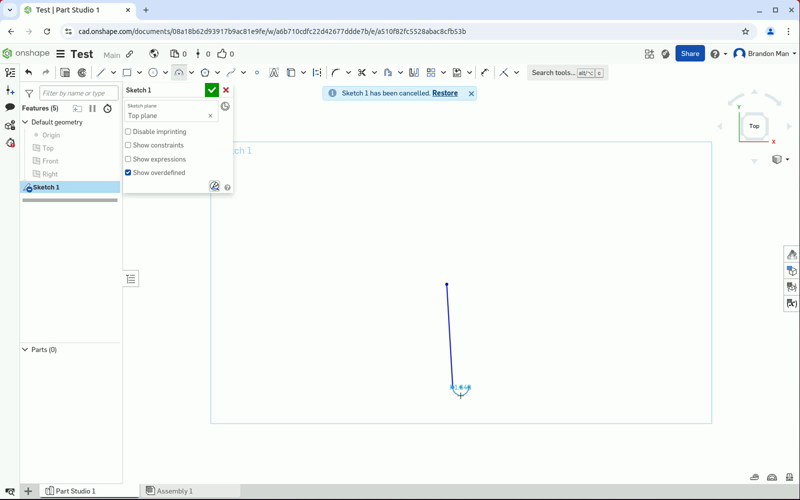
click(460, 395)
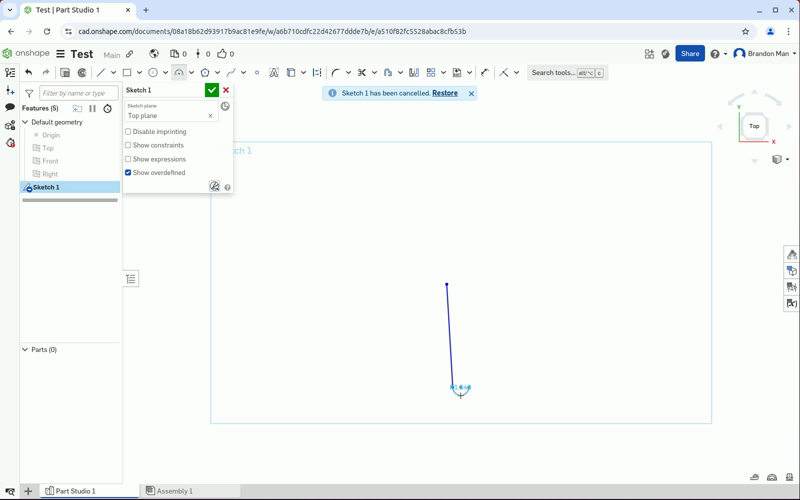
key_up(shift)
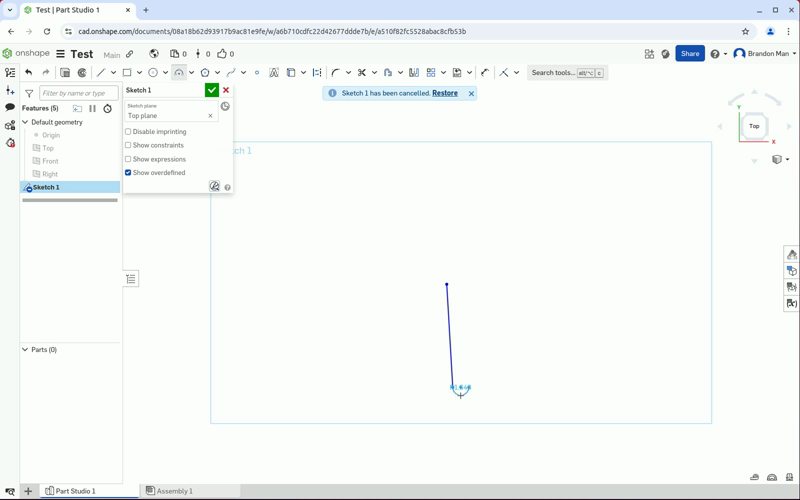
key(esc)
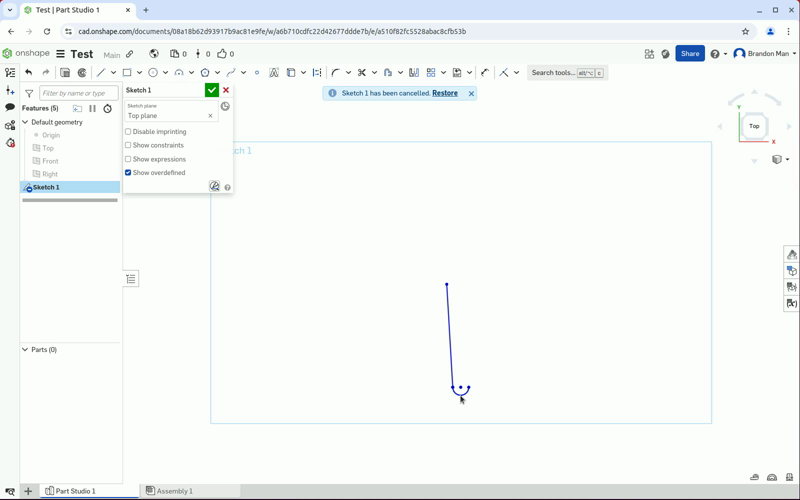
key(l)
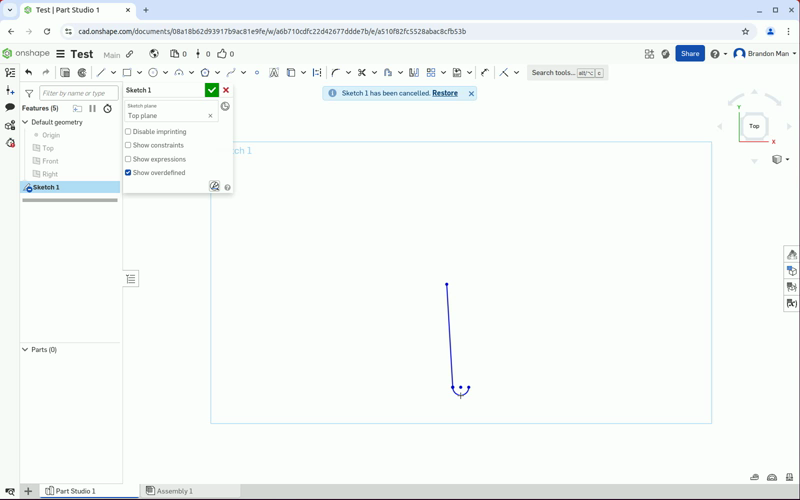
mouse_move(468, 387)
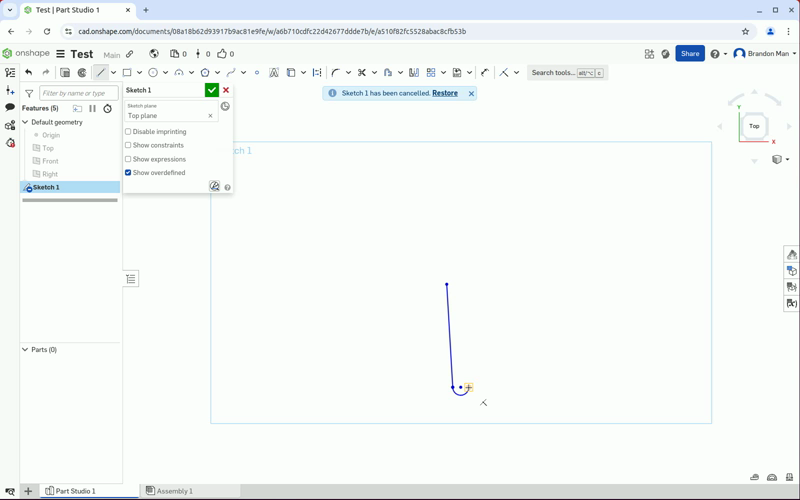
click(468, 387)
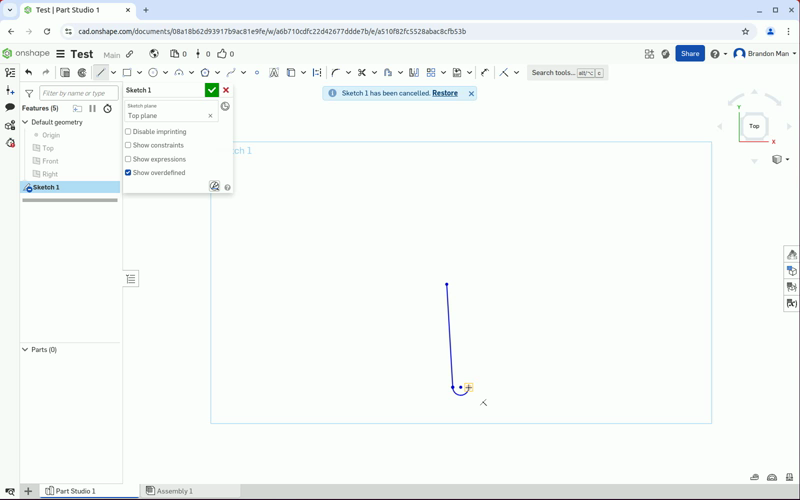
key_down(shift)
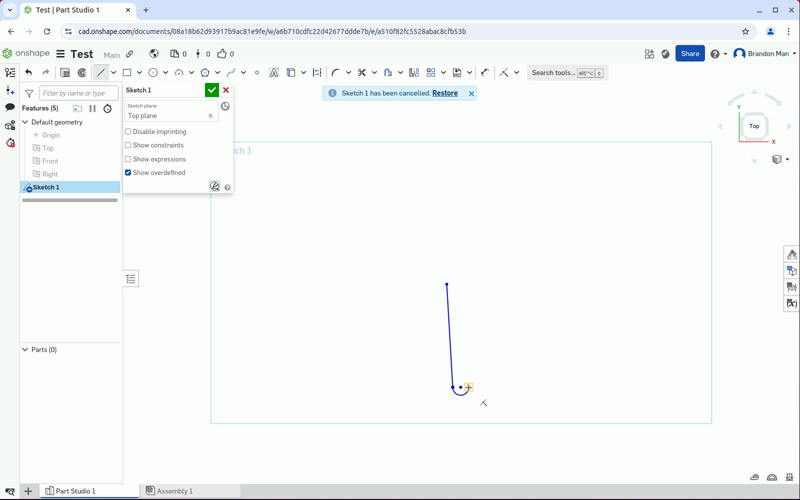
mouse_move(474, 284)
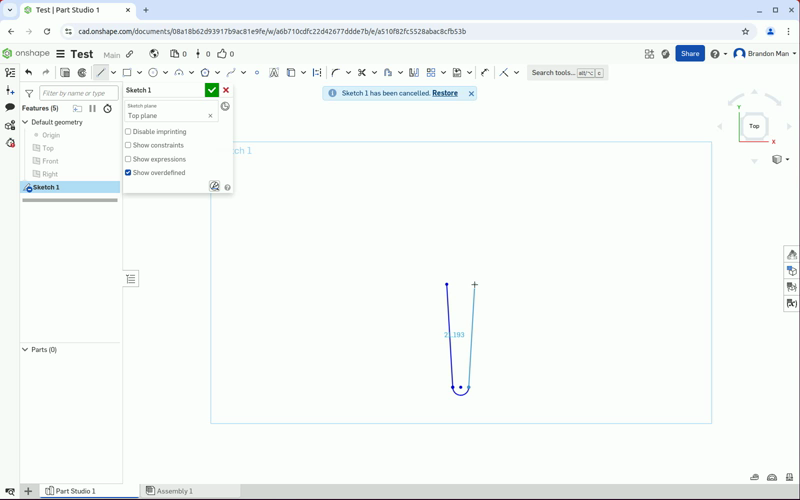
click(474, 284)
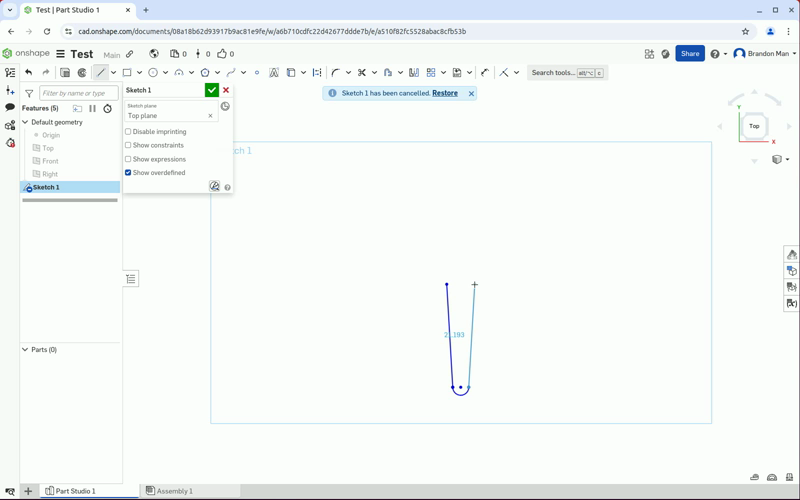
key_up(shift)
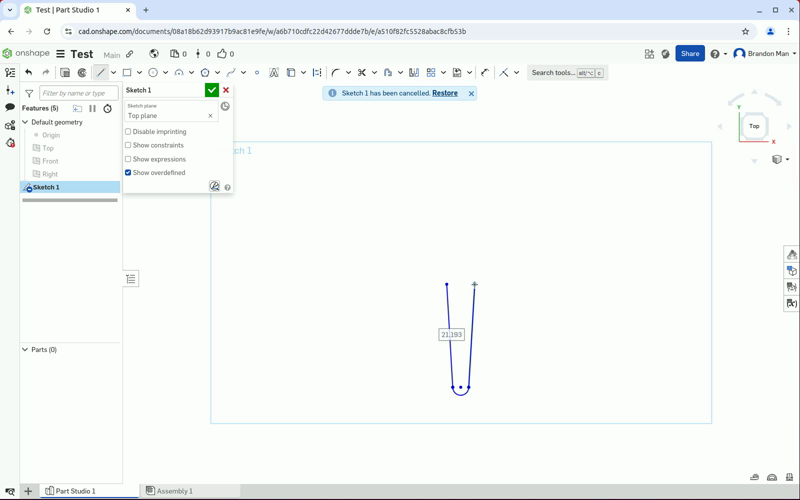
key(esc)
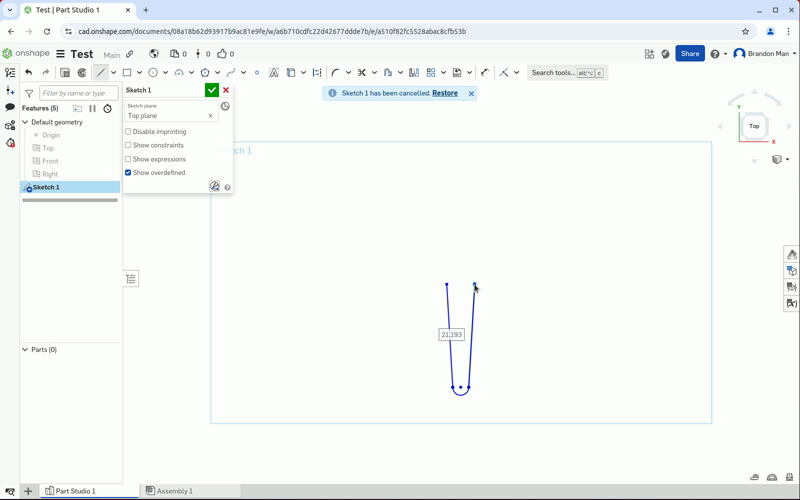
key(a)
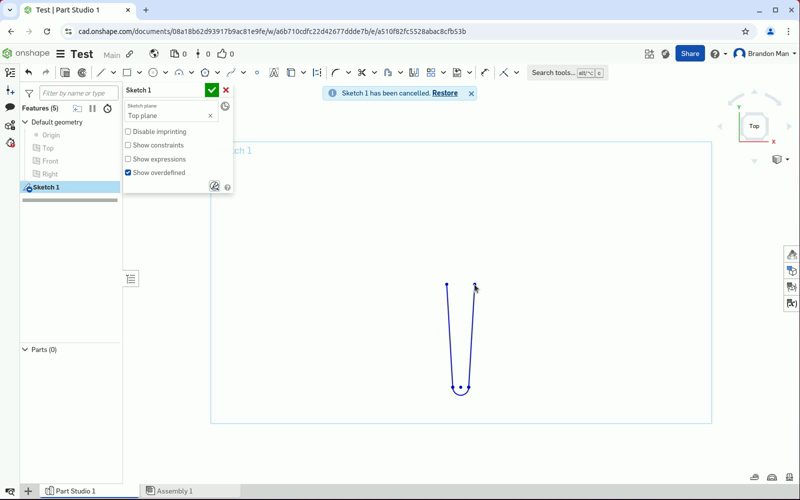
mouse_move(474, 284)
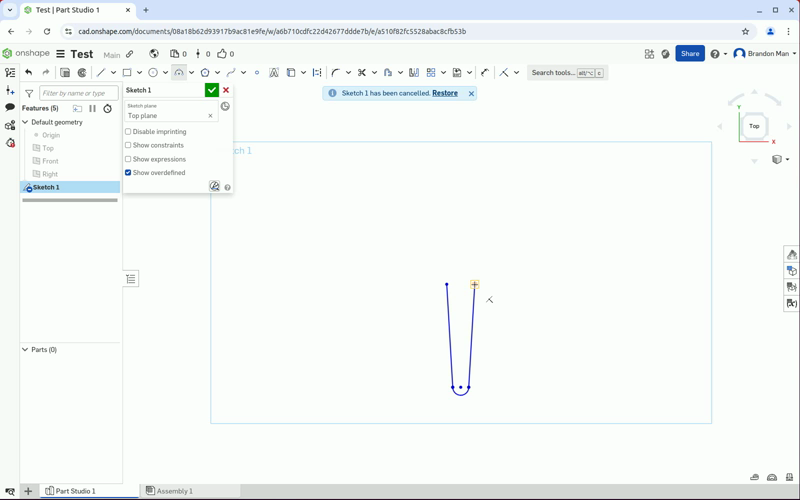
click(474, 284)
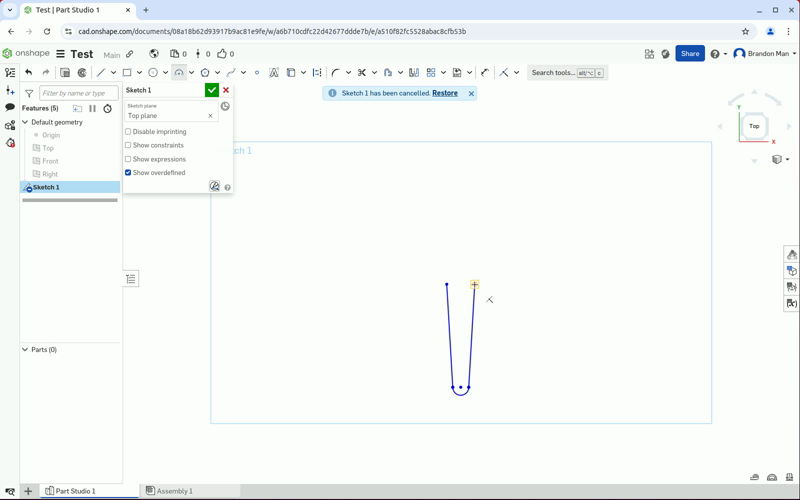
mouse_move(446, 284)
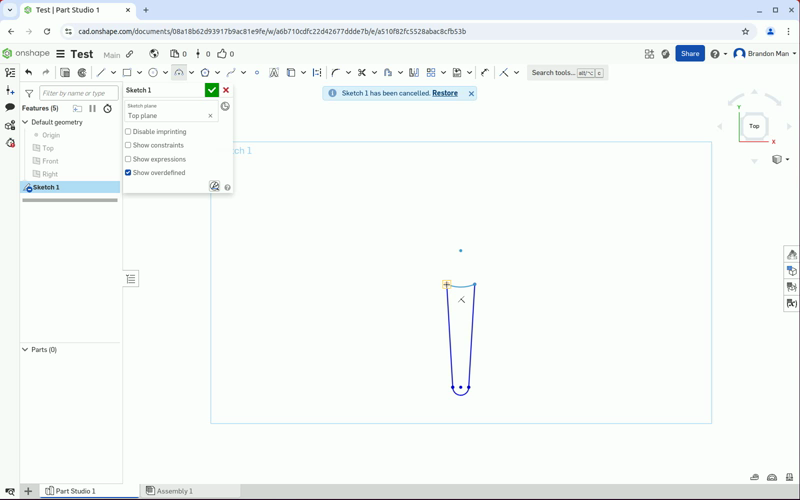
click(446, 284)
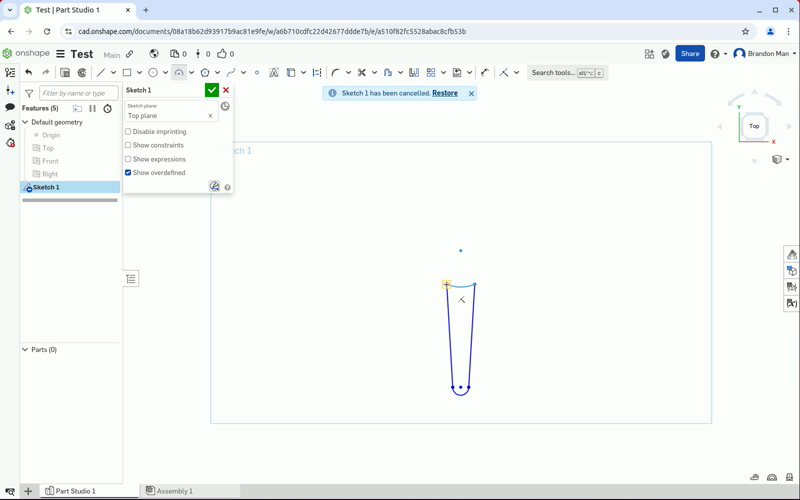
key_down(shift)
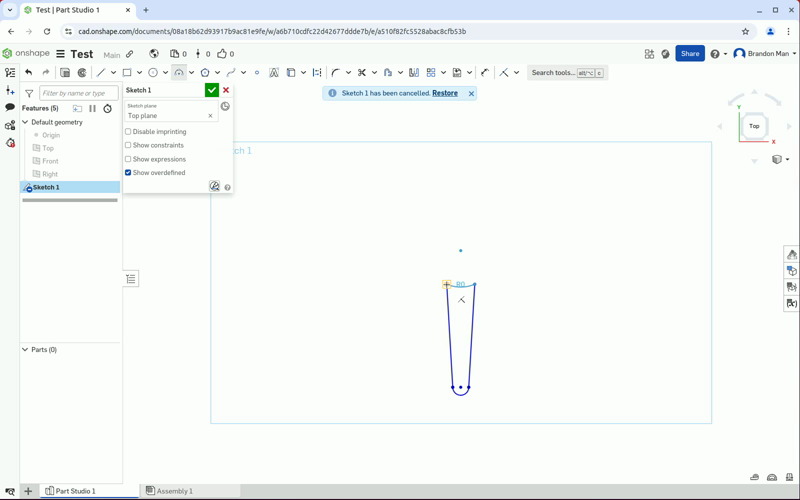
mouse_move(460, 269)
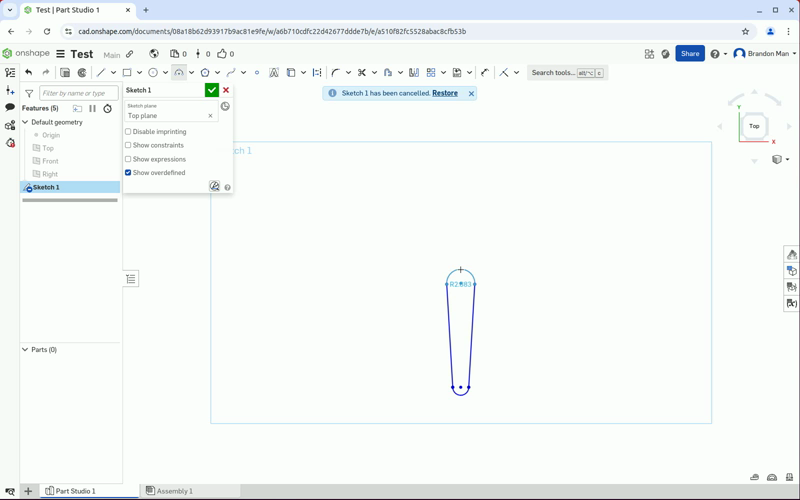
click(460, 269)
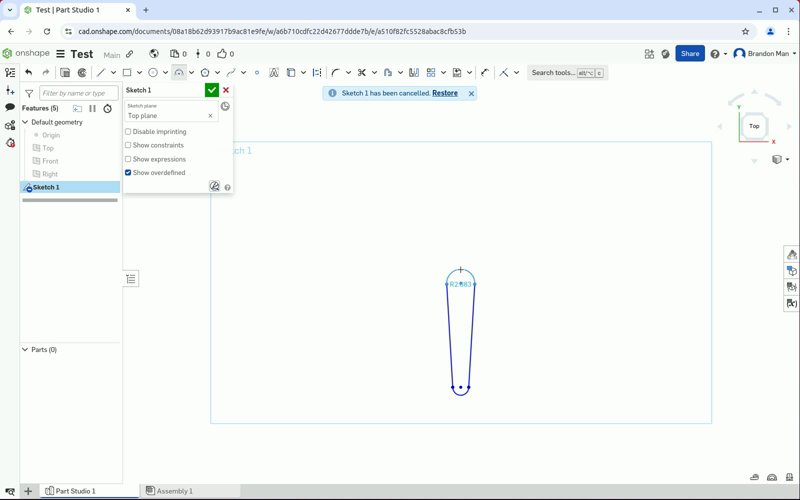
key_up(shift)
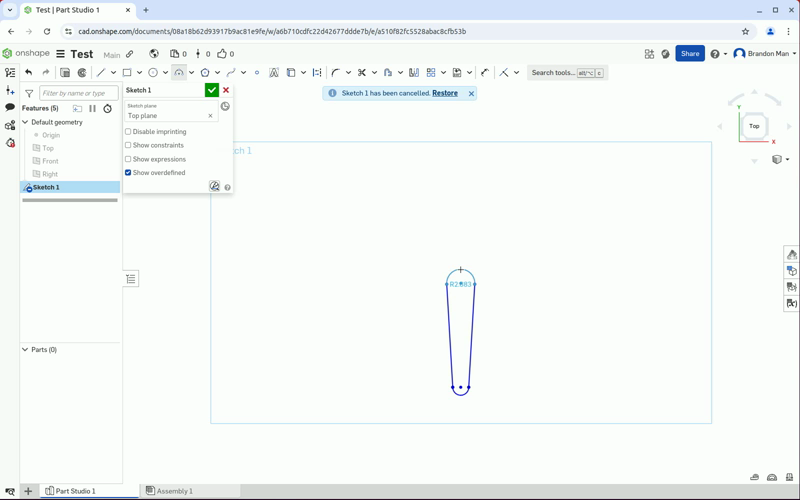
key(esc)
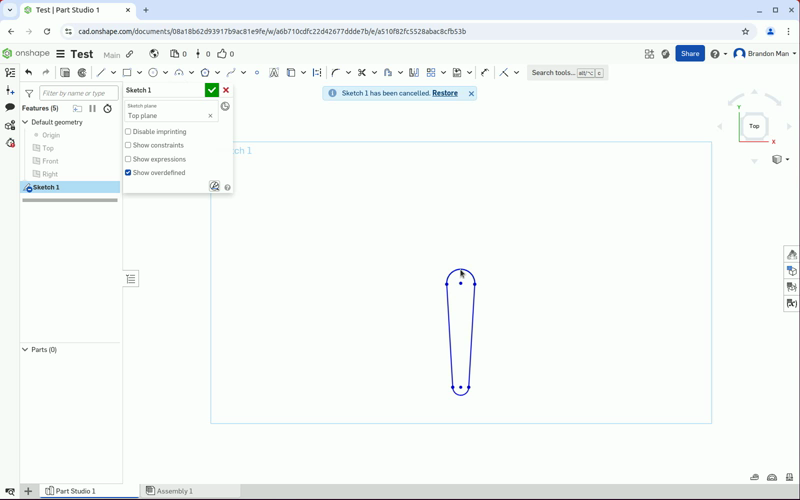
key(c)
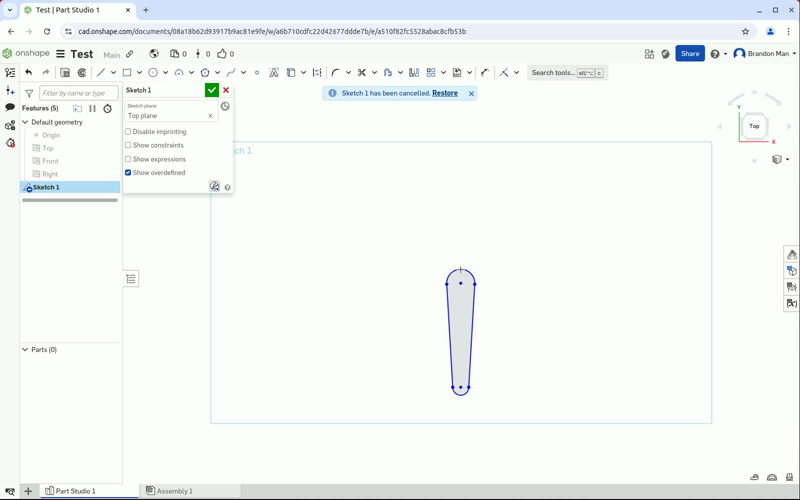
key_down(shift)
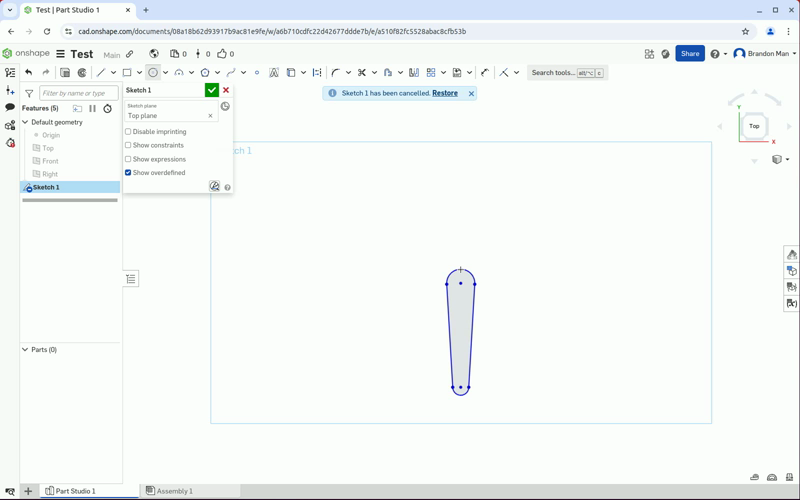
mouse_move(460, 282)
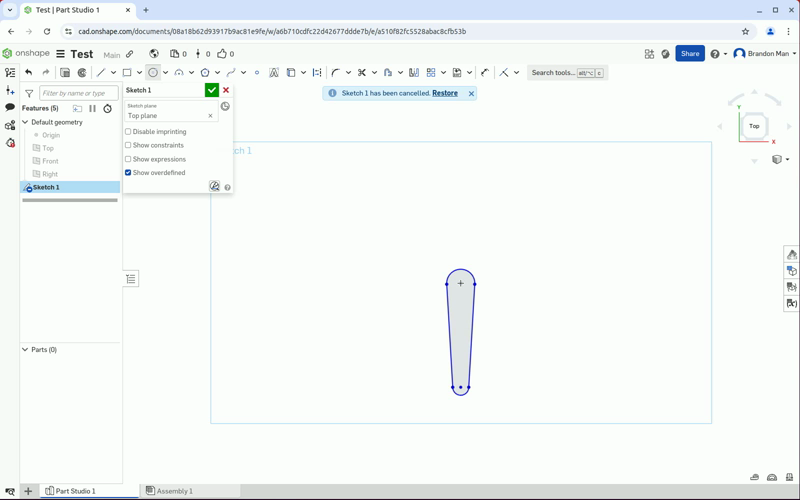
scroll(6)
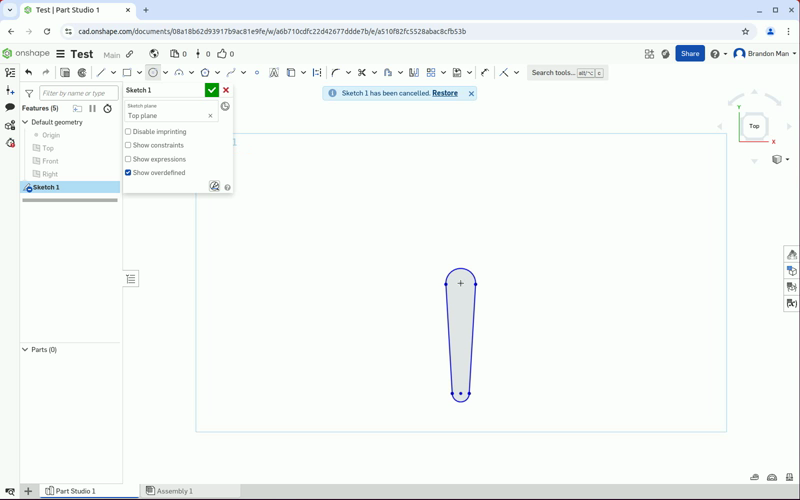
scroll(6)
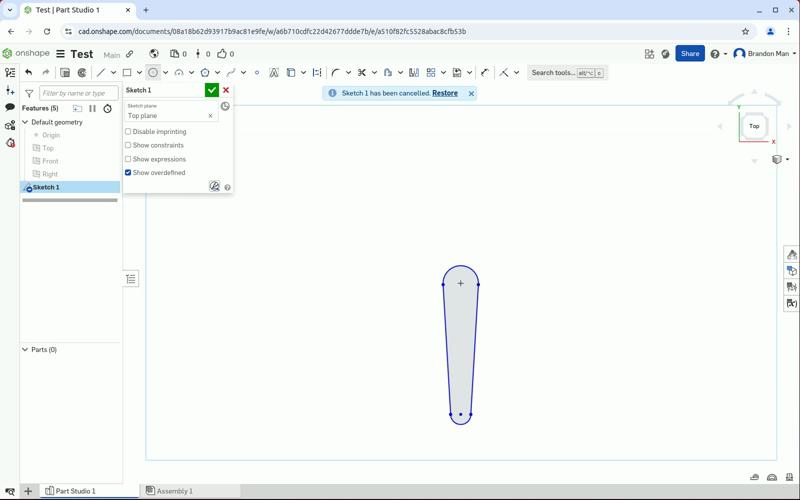
scroll(6)
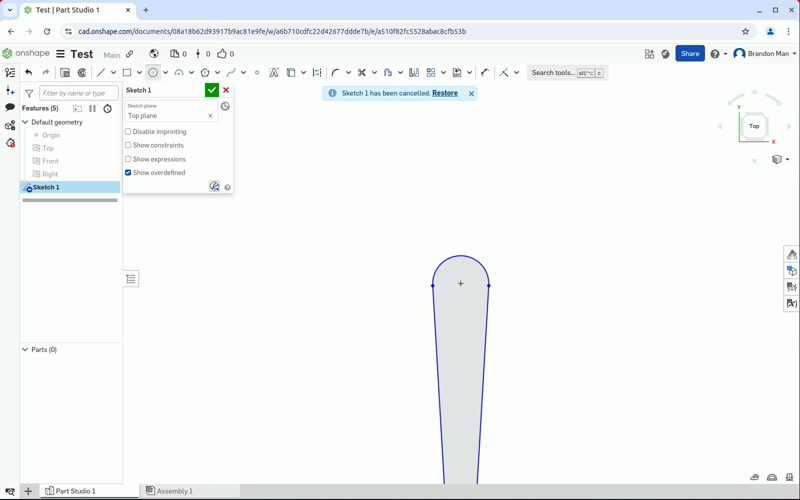
scroll(6)
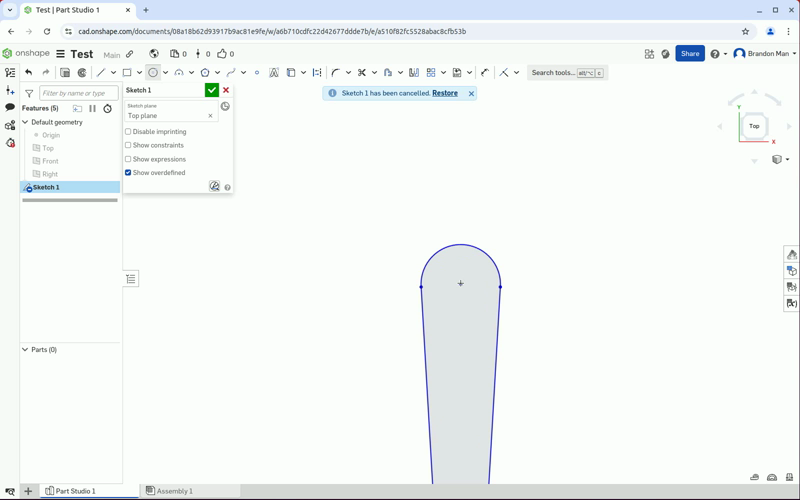
scroll(6)
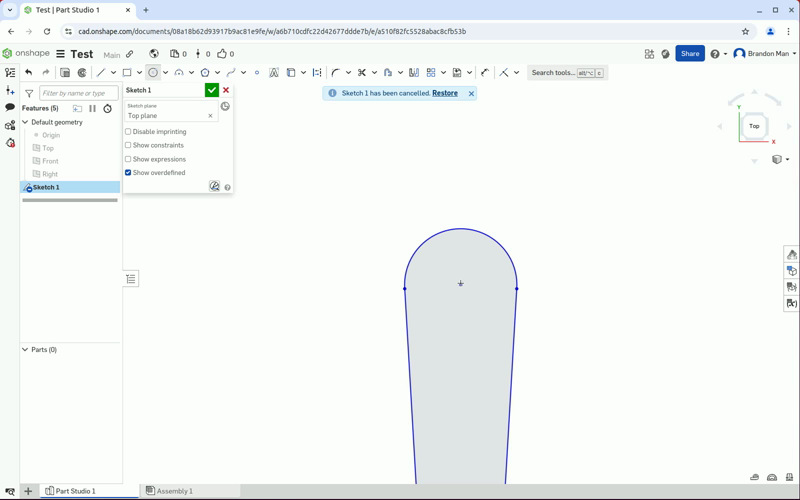
scroll(6)
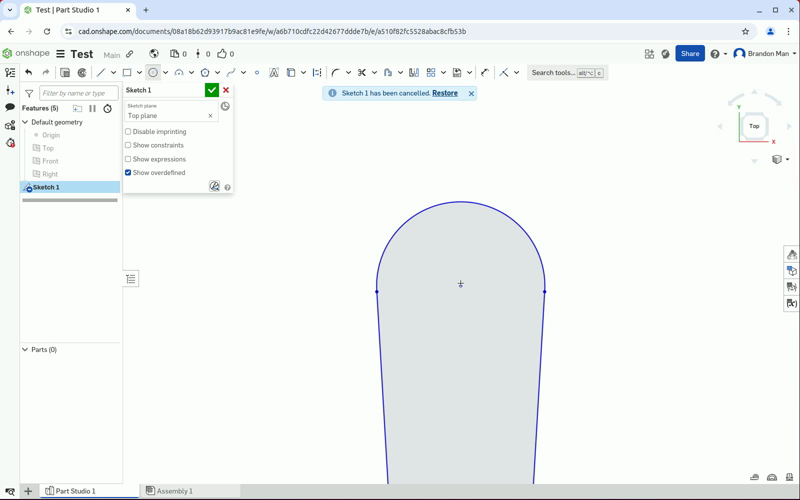
scroll(6)
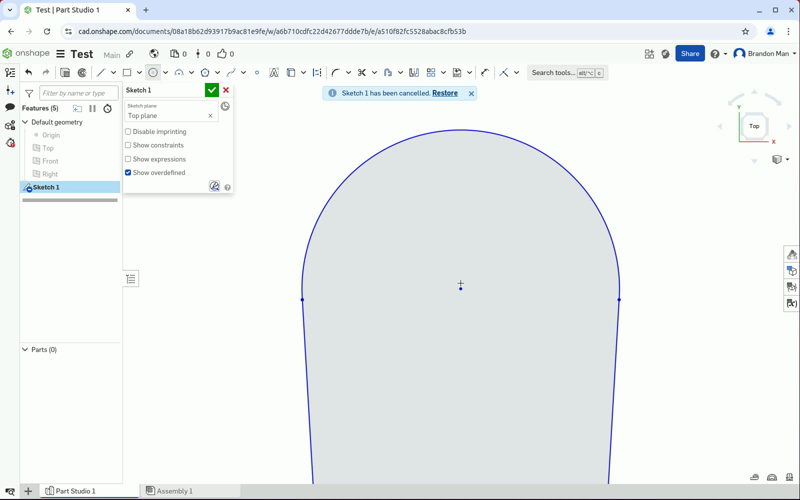
click(460, 282)
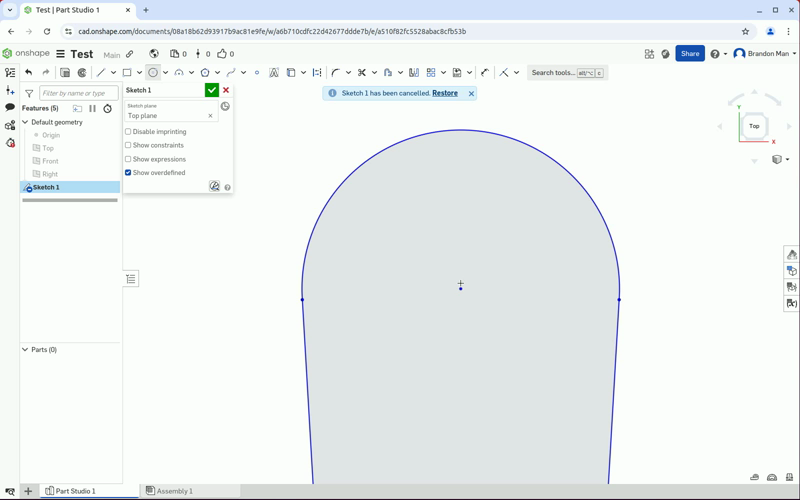
scroll(-6)
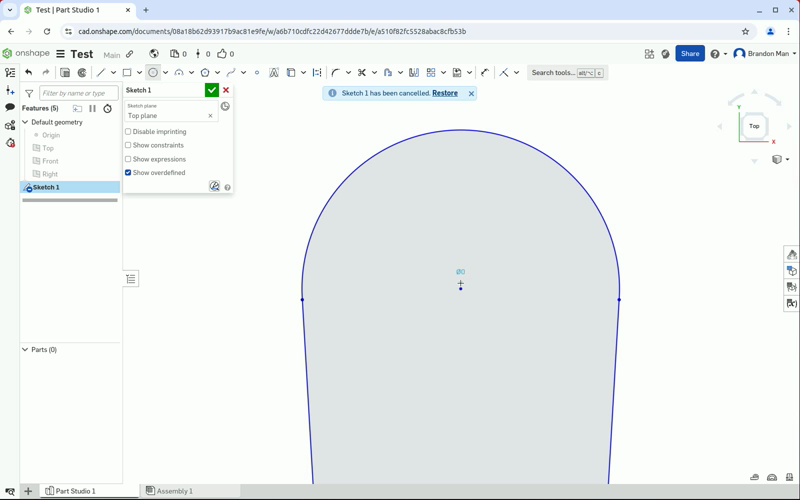
scroll(-6)
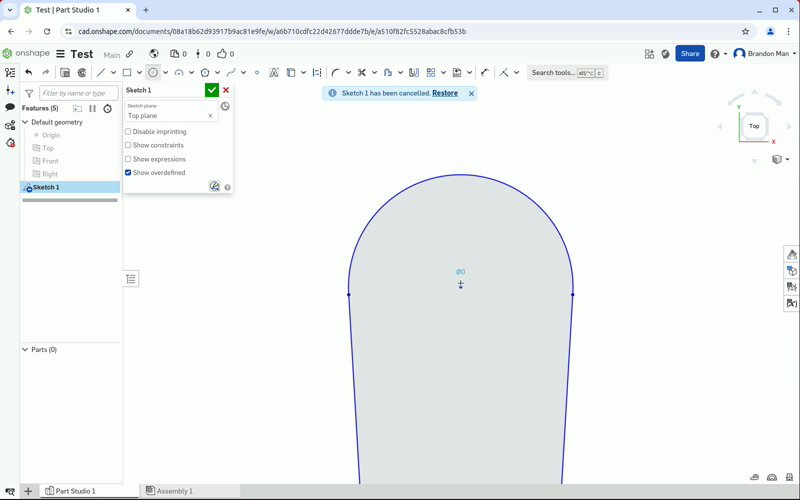
scroll(-6)
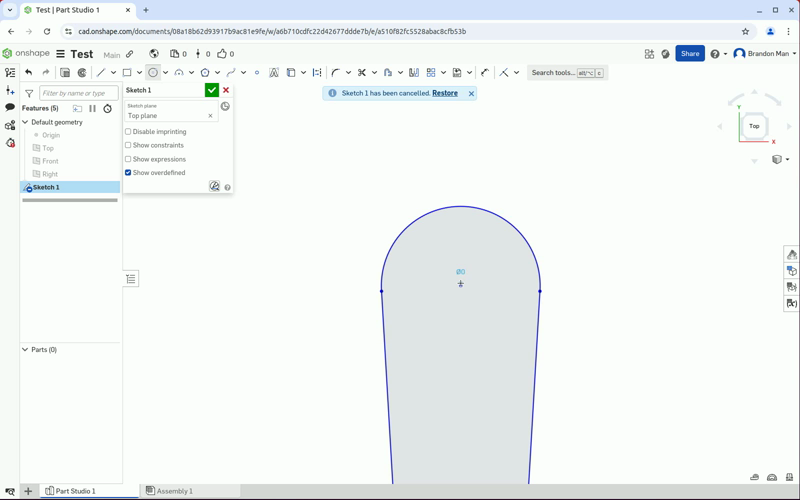
scroll(-6)
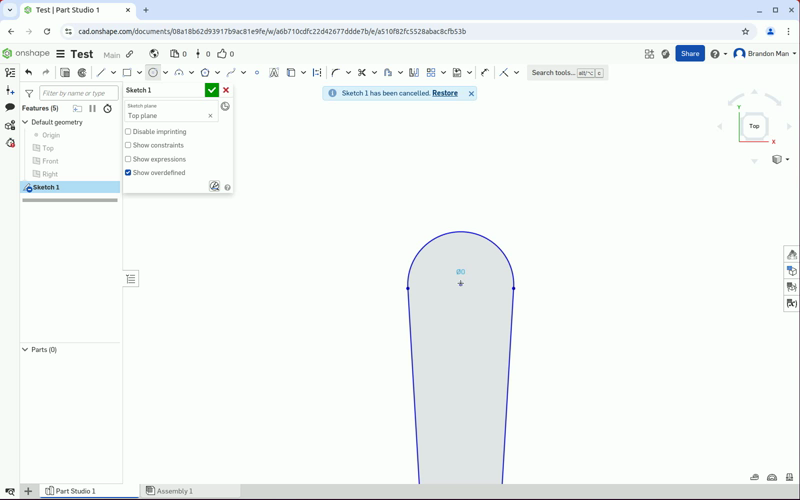
scroll(-6)
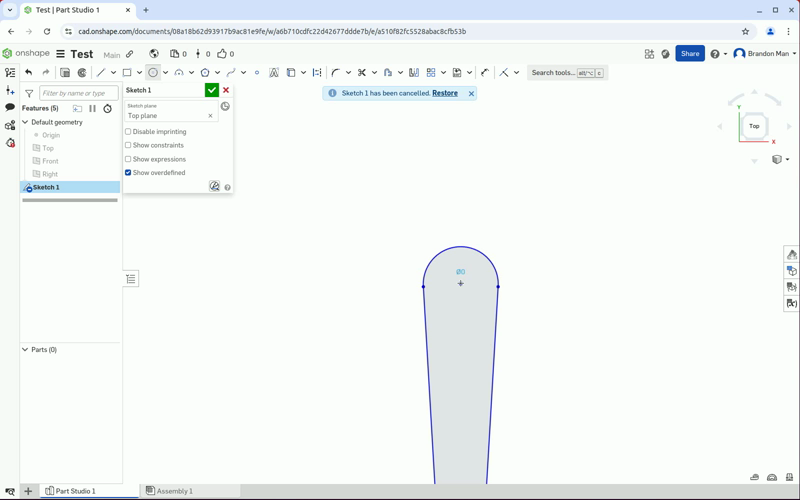
scroll(-6)
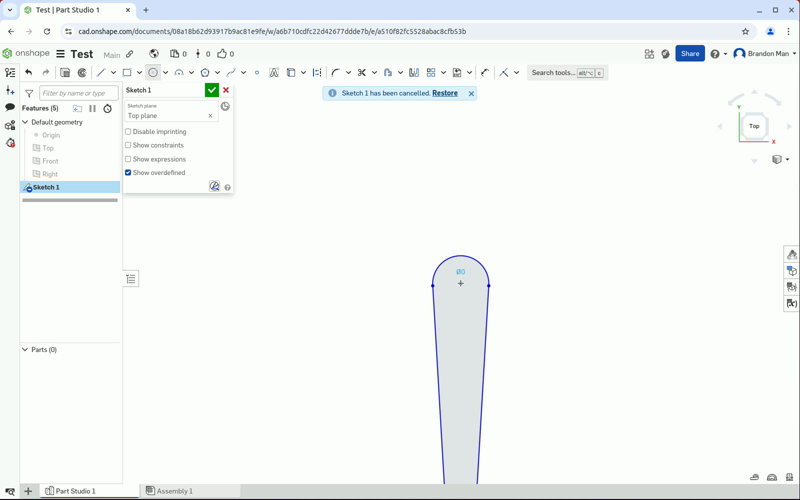
scroll(-6)
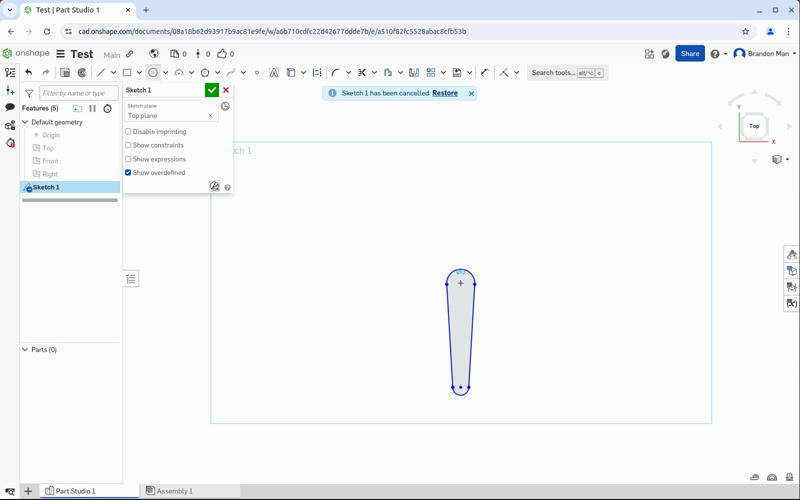
key_up(shift)
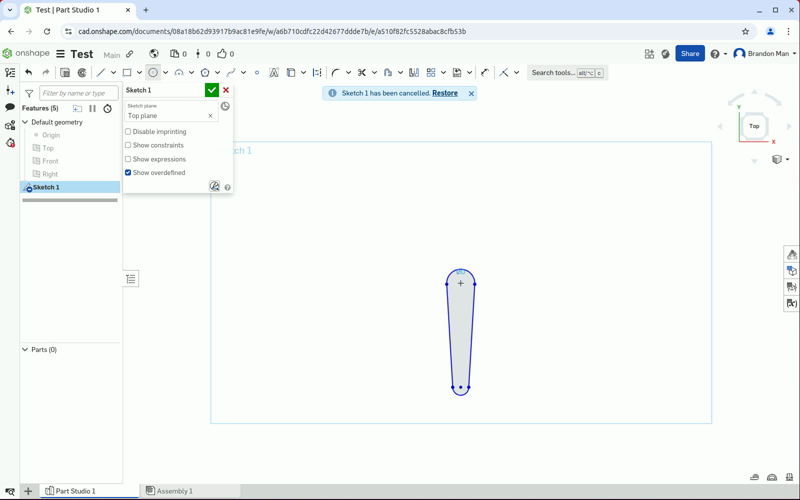
mouse_move(467, 282)
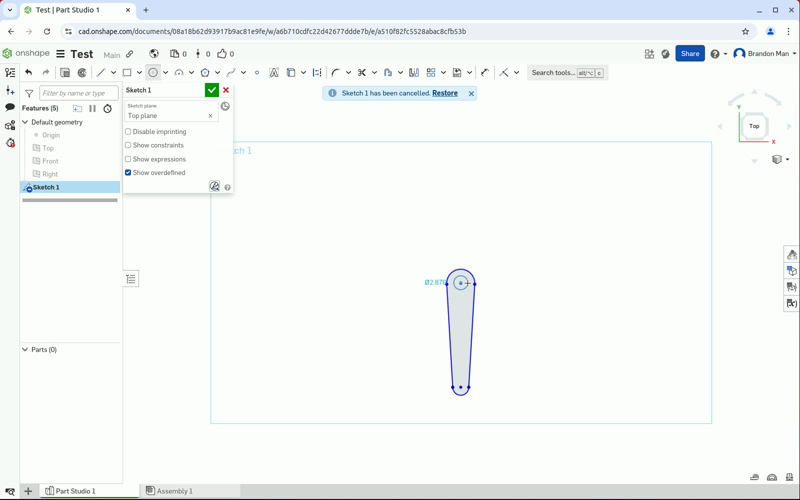
click(467, 282)
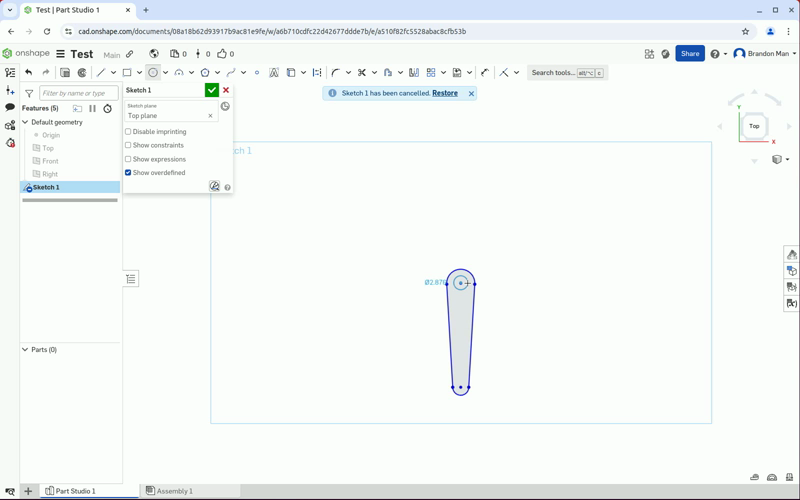
key(esc)
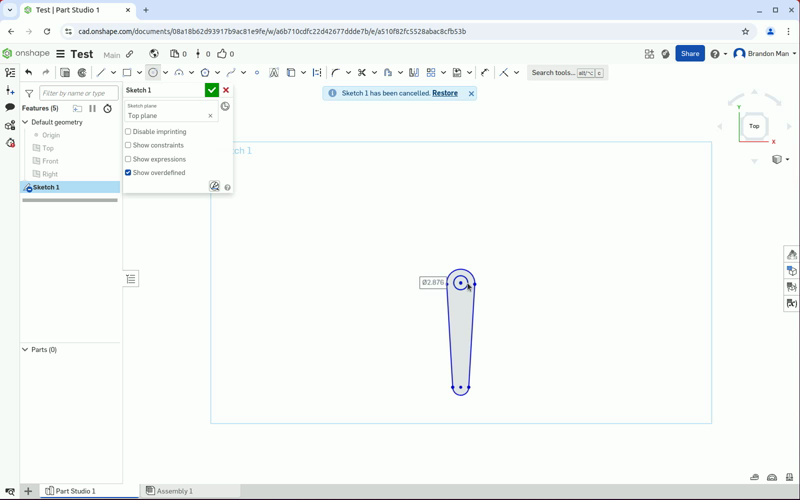
key(c)
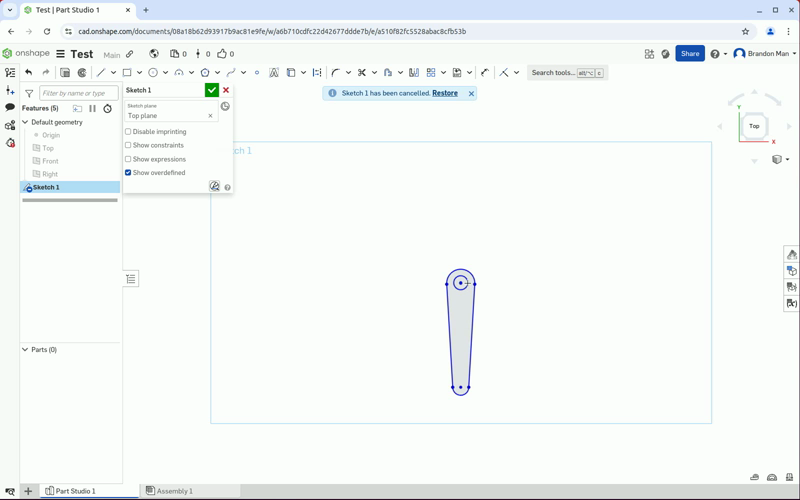
key_down(shift)
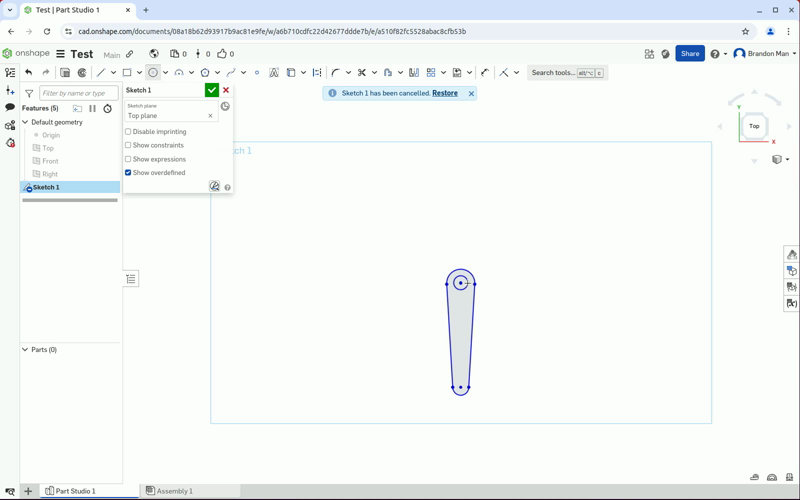
mouse_move(460, 387)
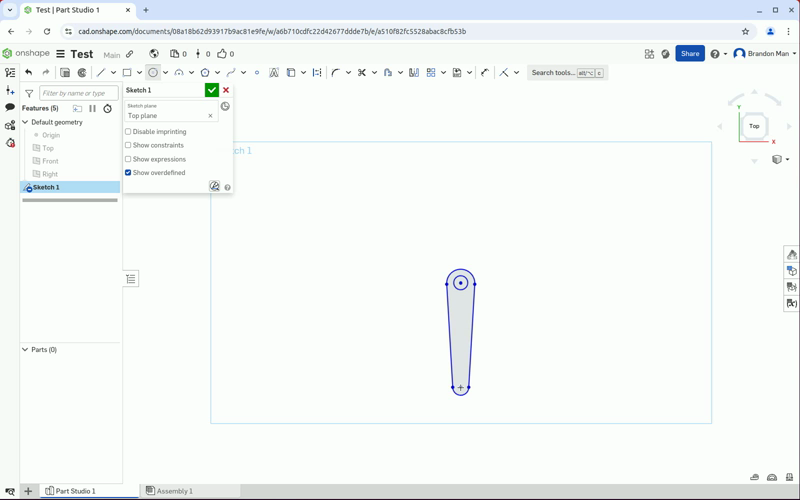
scroll(6)
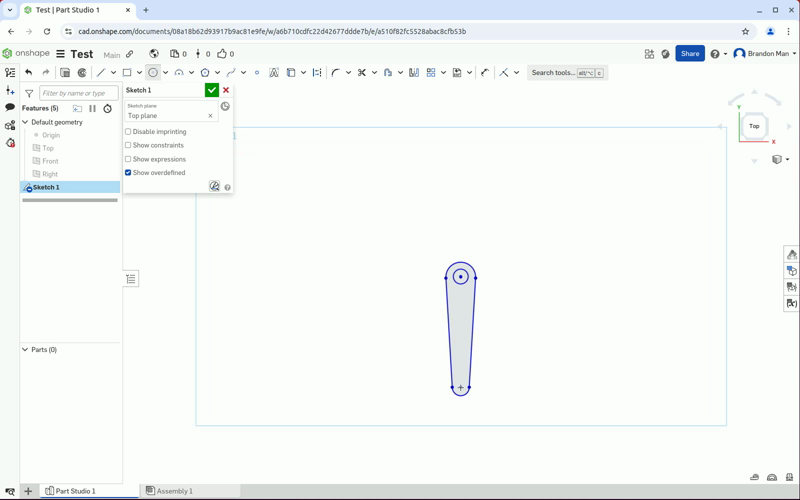
scroll(6)
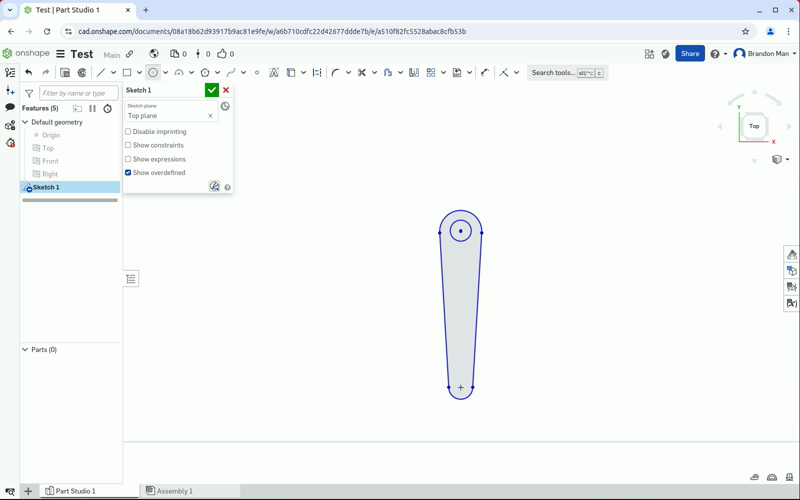
scroll(6)
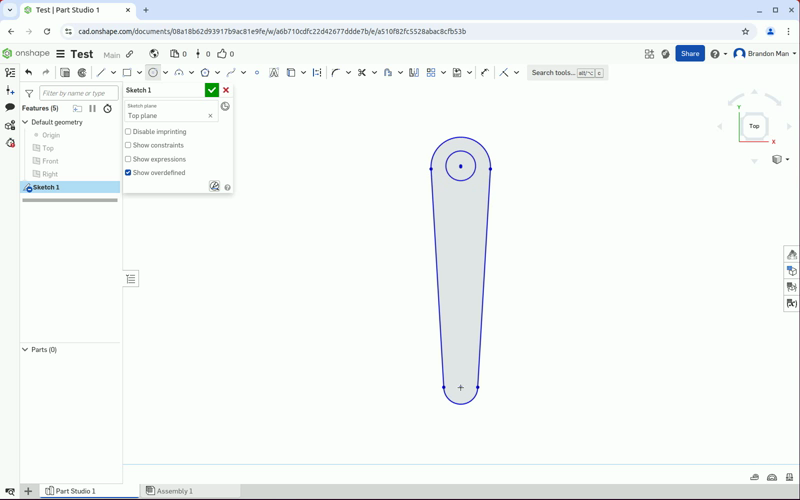
scroll(6)
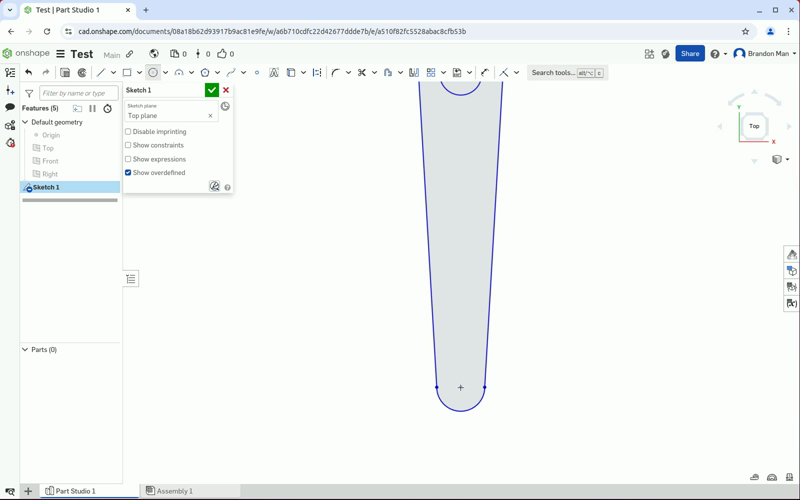
scroll(6)
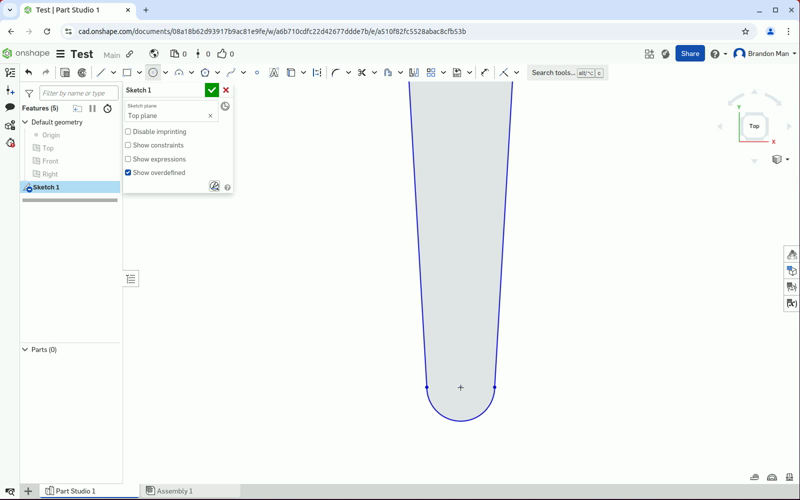
scroll(6)
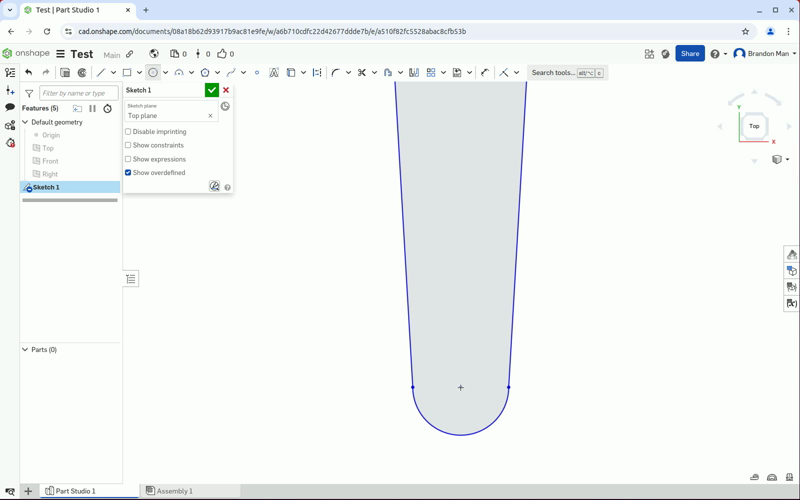
scroll(6)
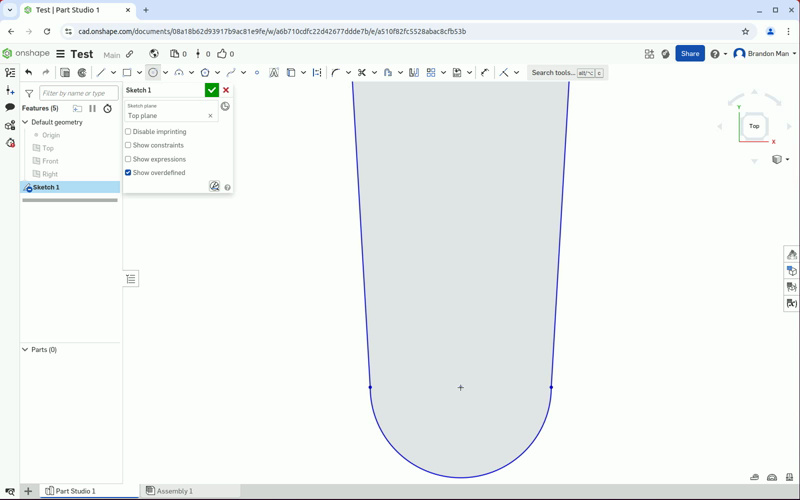
click(460, 387)
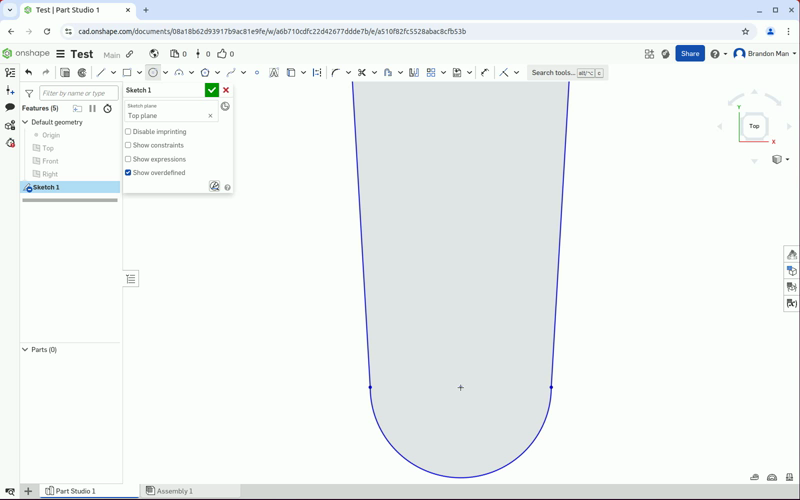
scroll(-6)
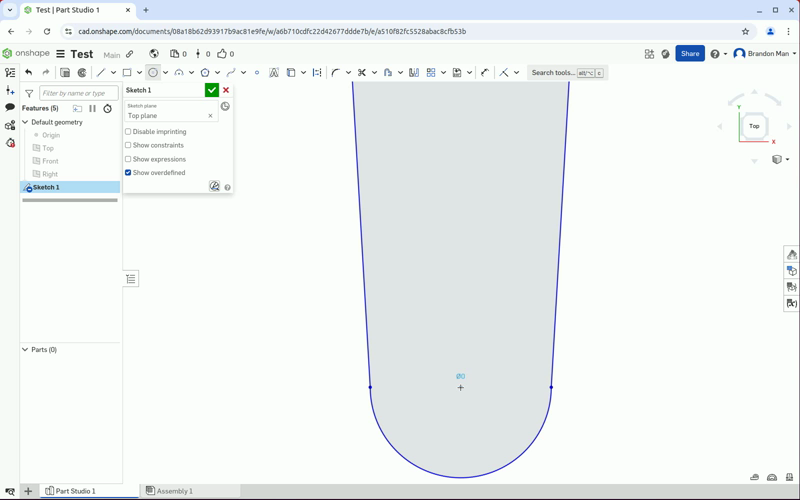
scroll(-6)
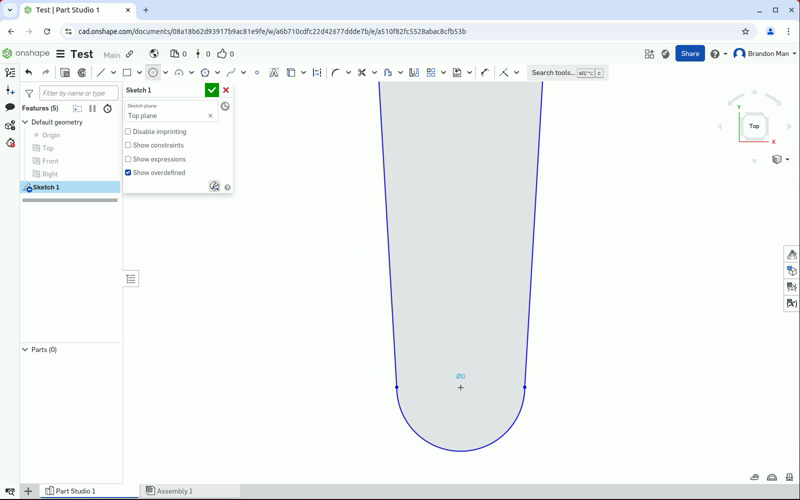
scroll(-6)
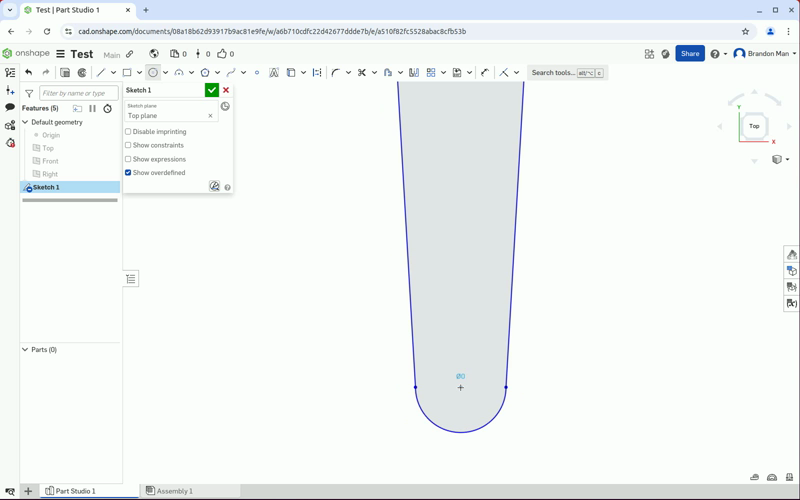
scroll(-6)
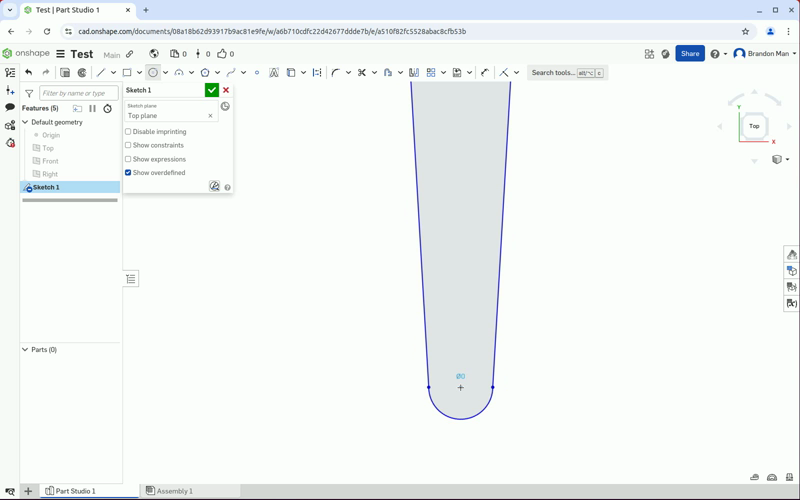
scroll(-6)
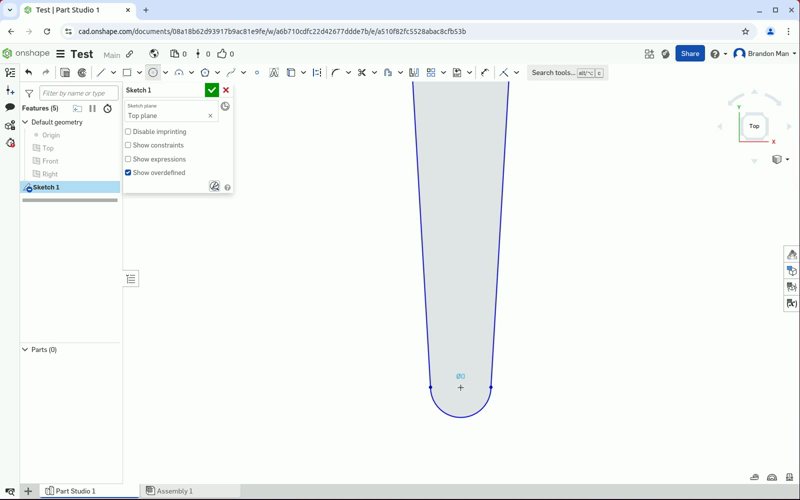
scroll(-6)
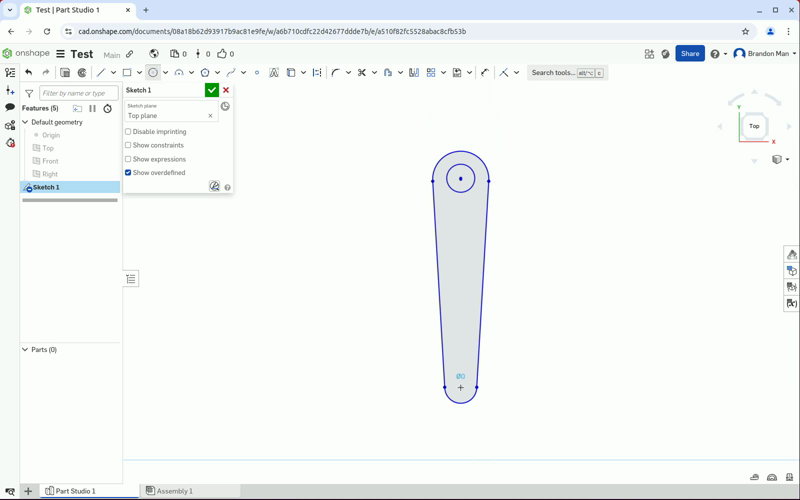
scroll(-6)
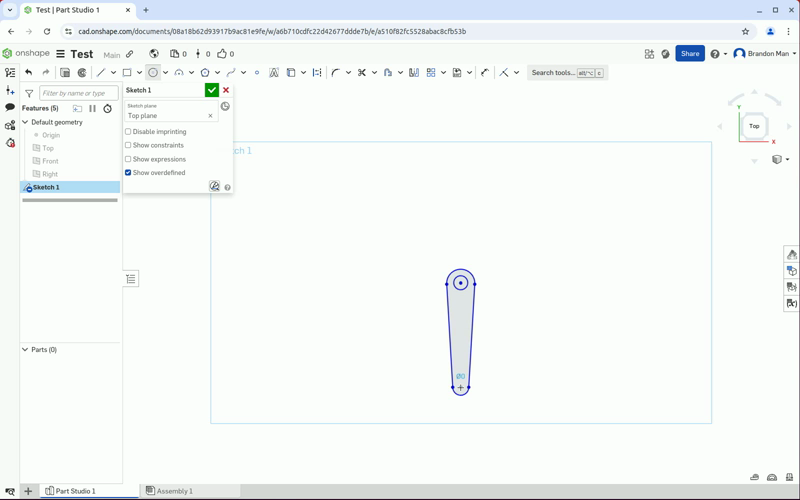
key_up(shift)
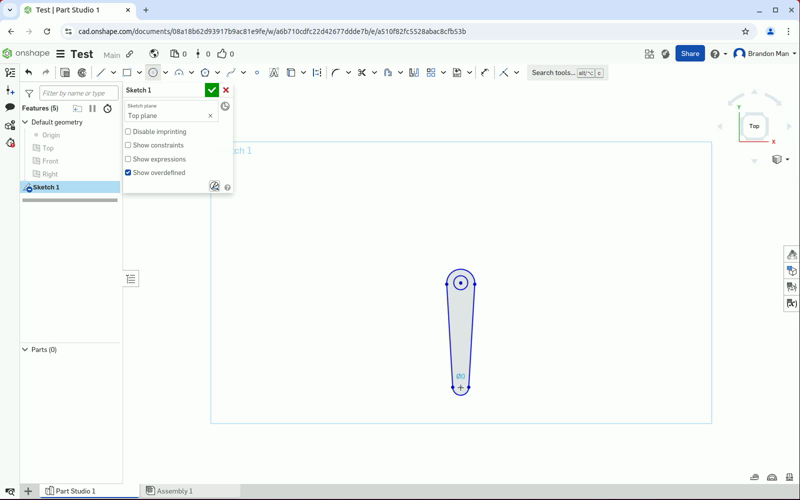
mouse_move(466, 387)
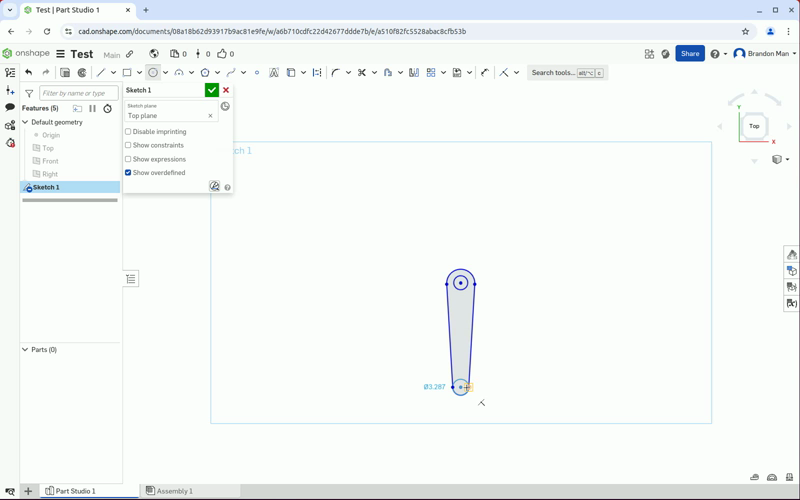
scroll(6)
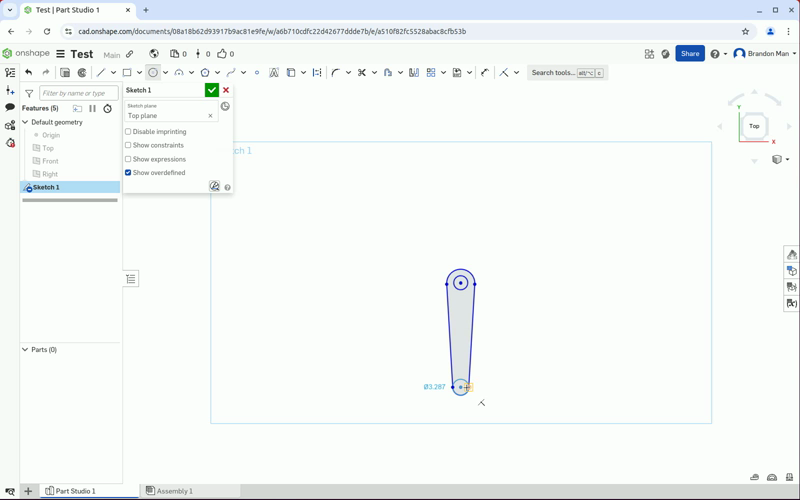
scroll(6)
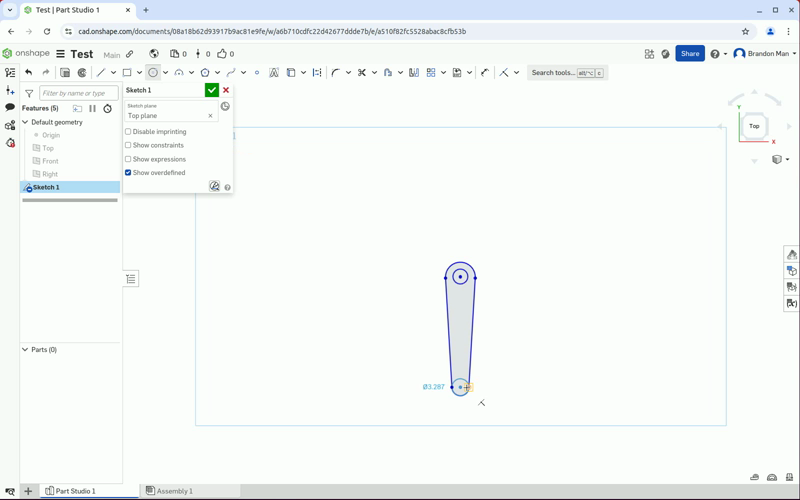
scroll(6)
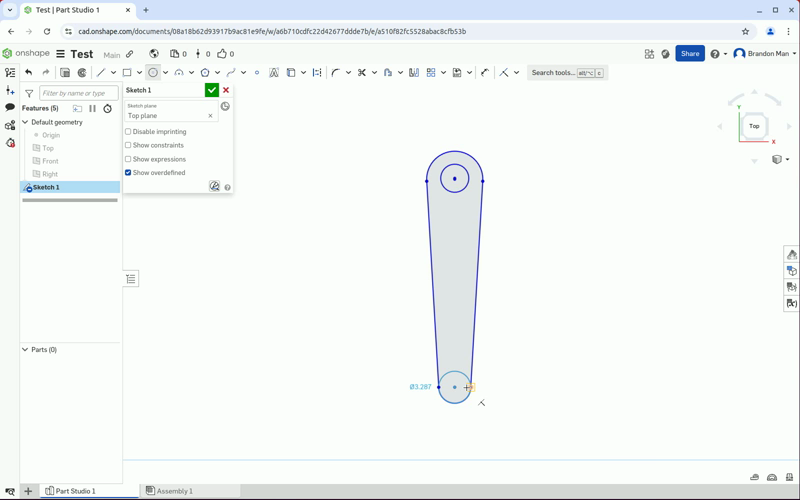
scroll(6)
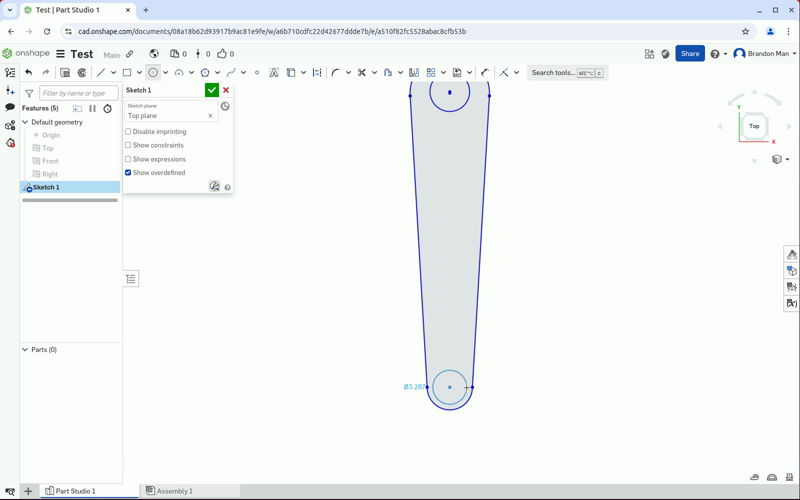
scroll(6)
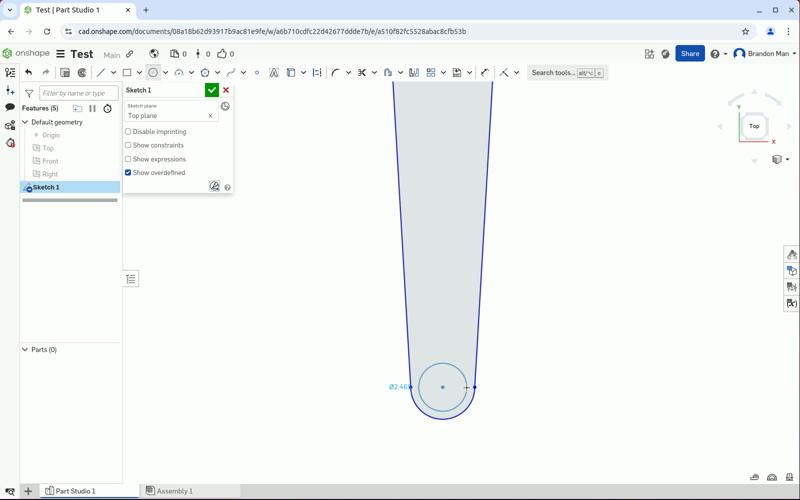
scroll(6)
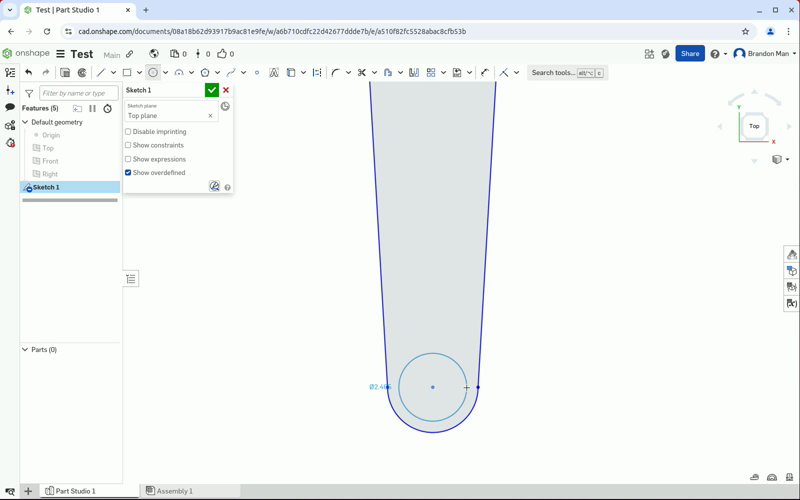
scroll(6)
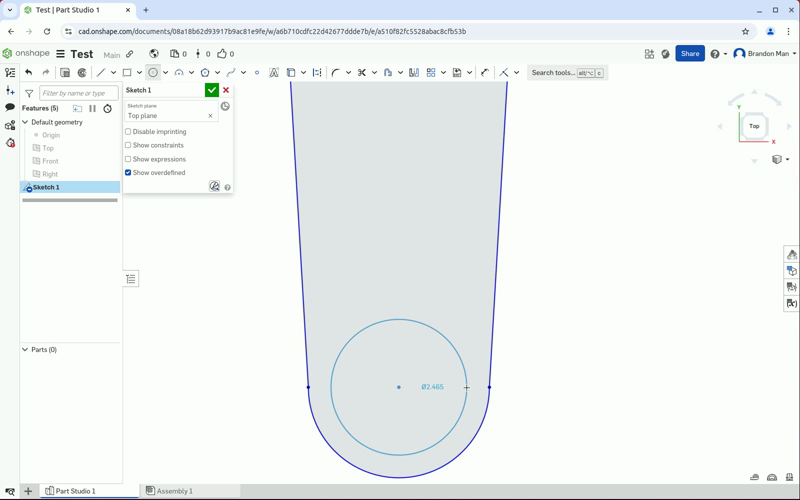
click(466, 387)
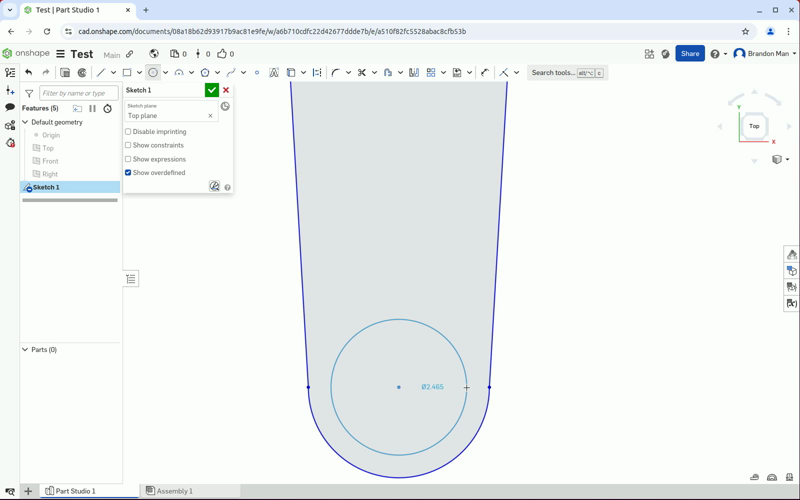
scroll(-6)
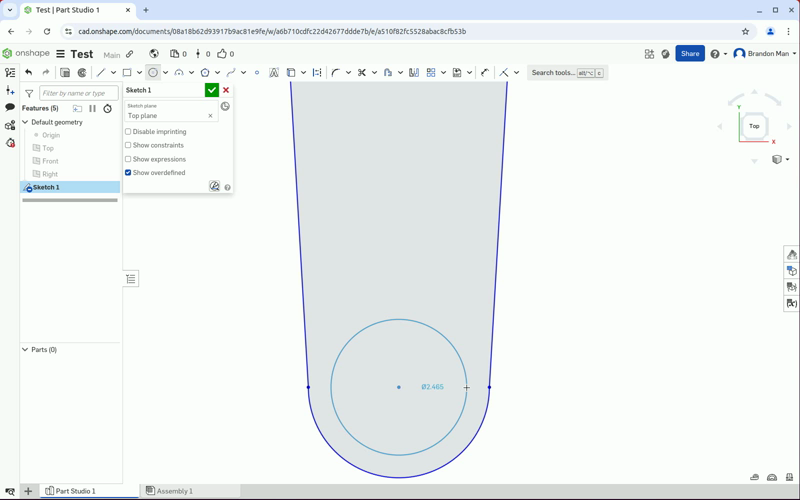
scroll(-6)
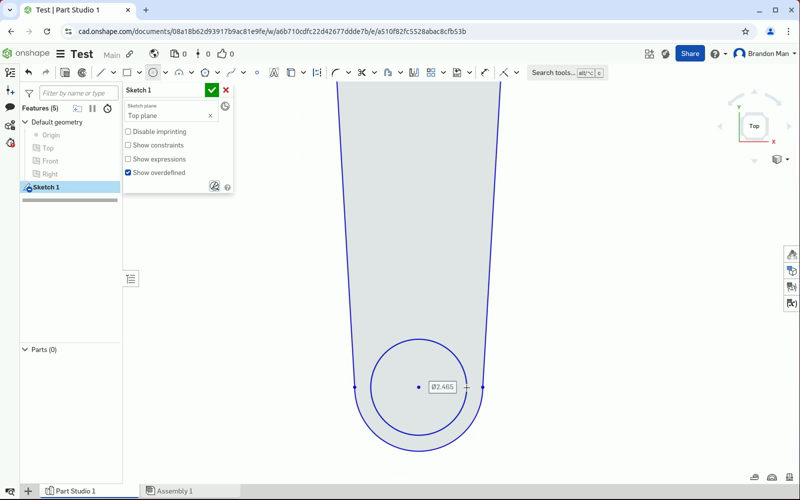
scroll(-6)
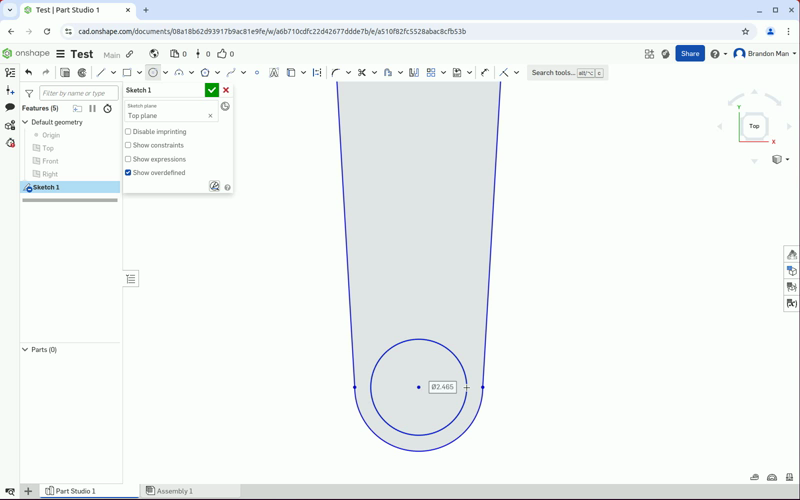
scroll(-6)
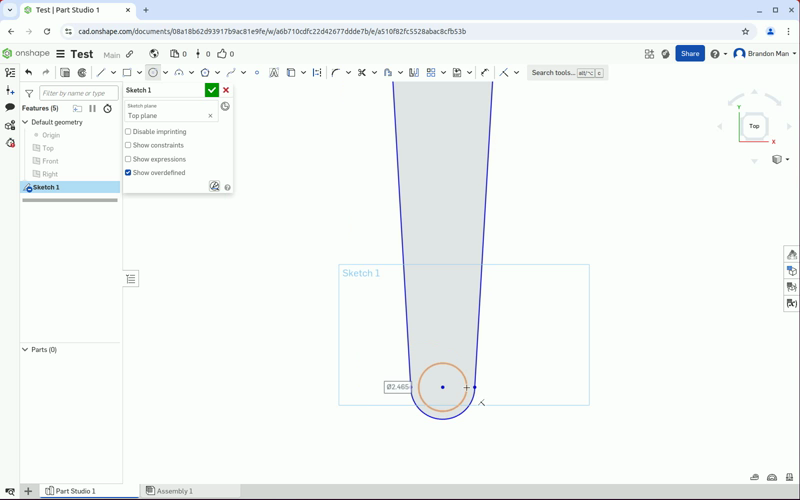
scroll(-6)
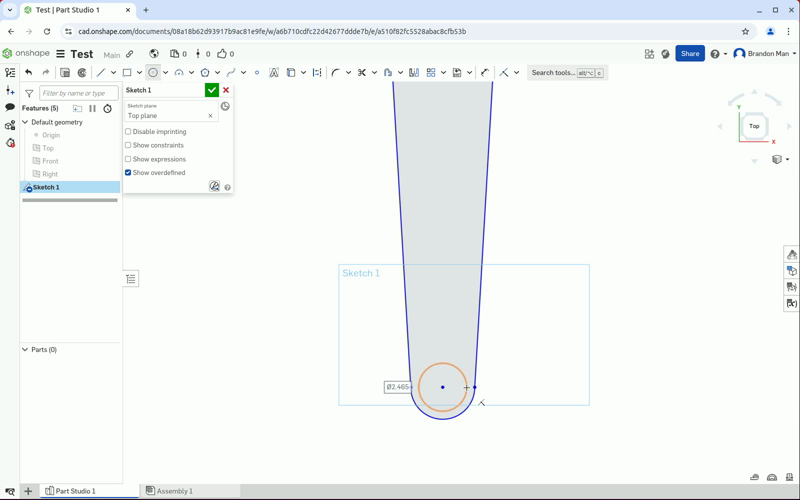
scroll(-6)
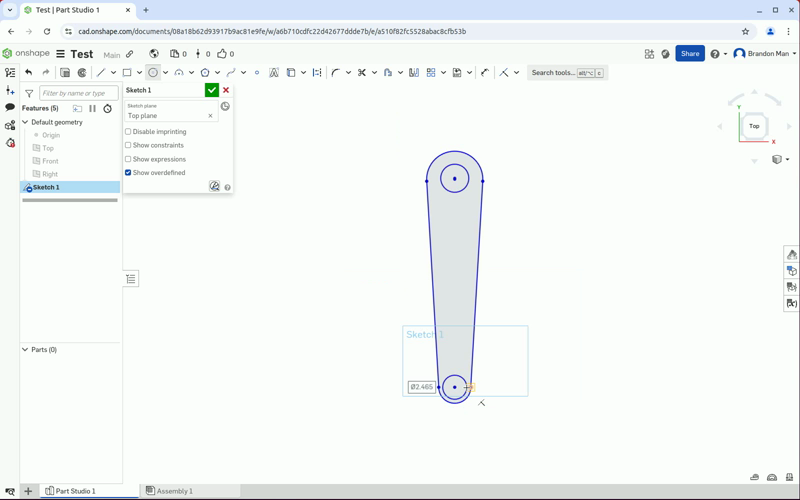
scroll(-6)
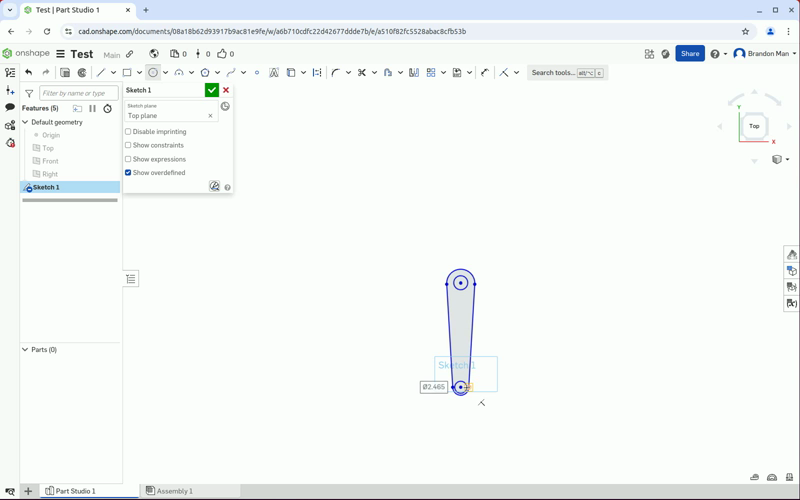
key(esc)
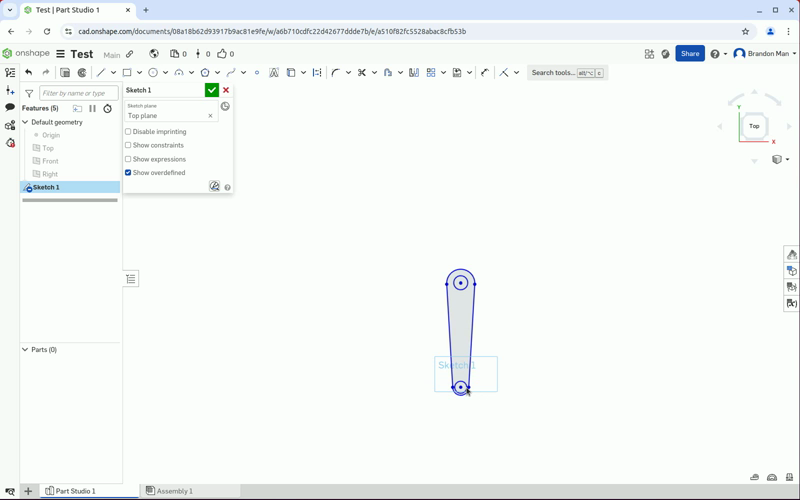
key(c)
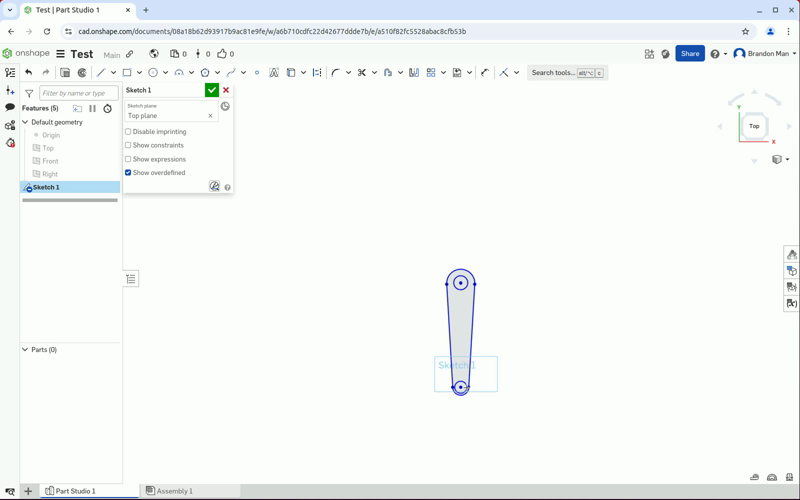
key_down(shift)
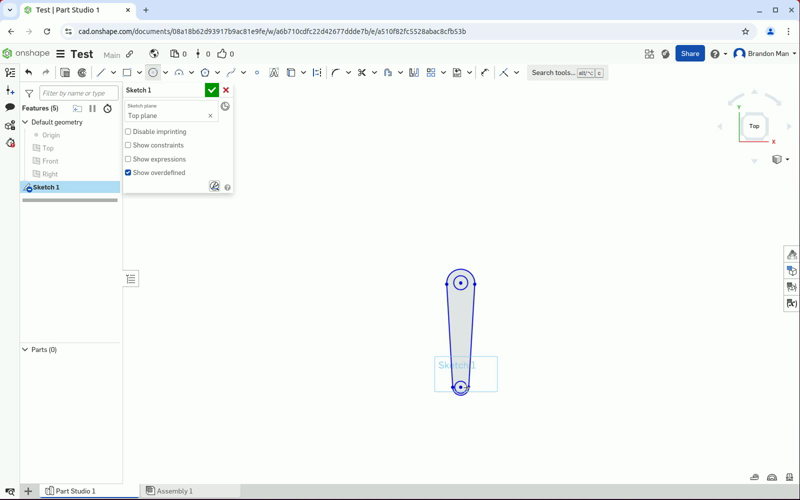
mouse_move(460, 303)
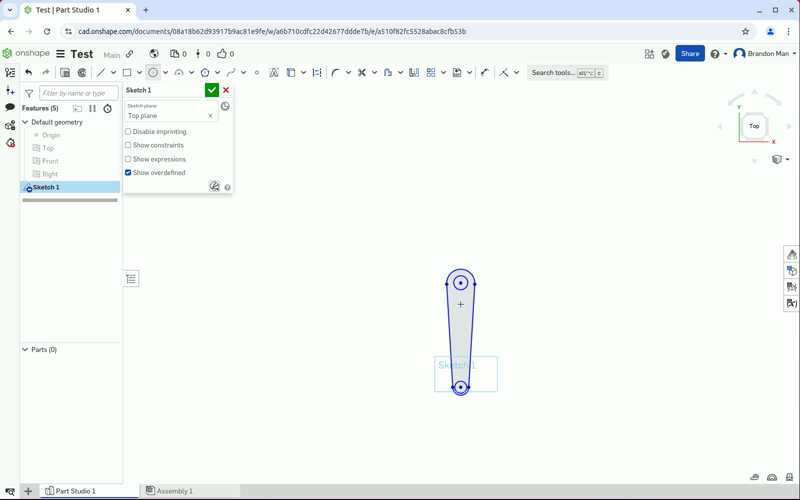
click(460, 303)
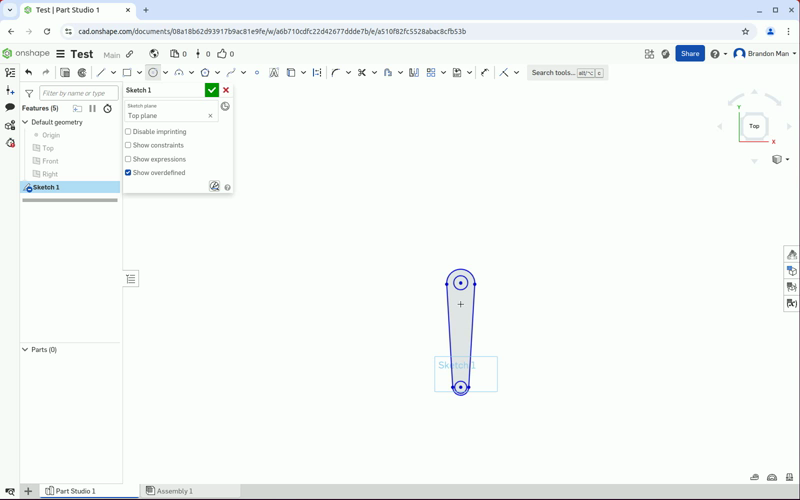
key_up(shift)
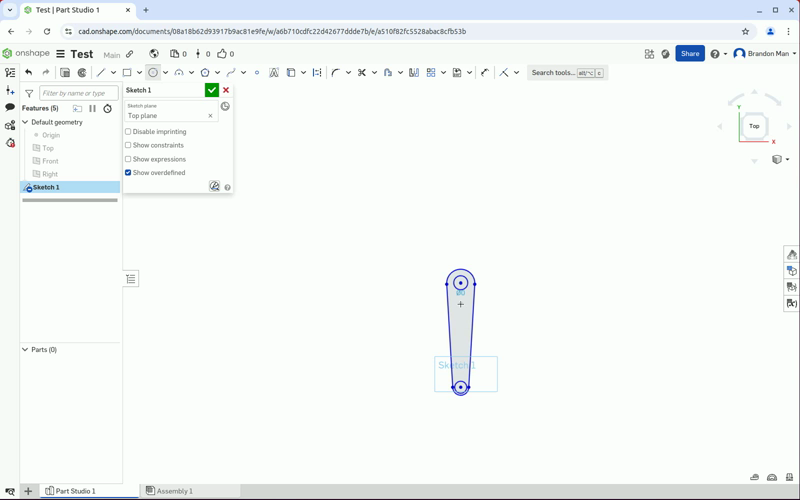
mouse_move(463, 303)
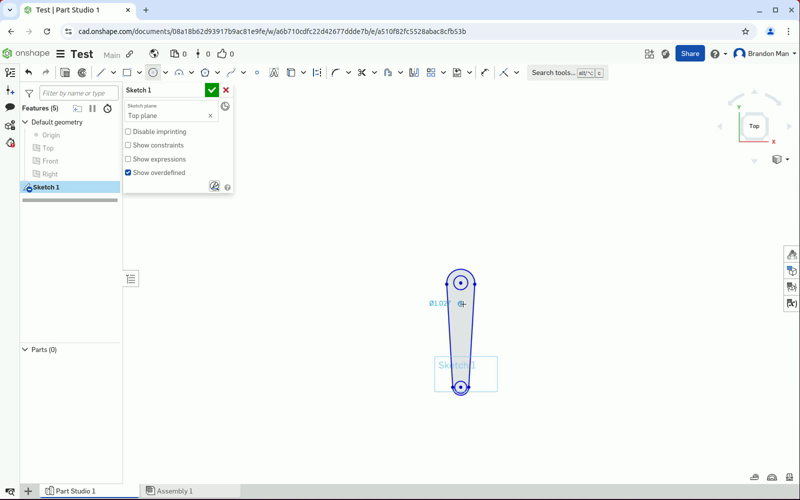
scroll(6)
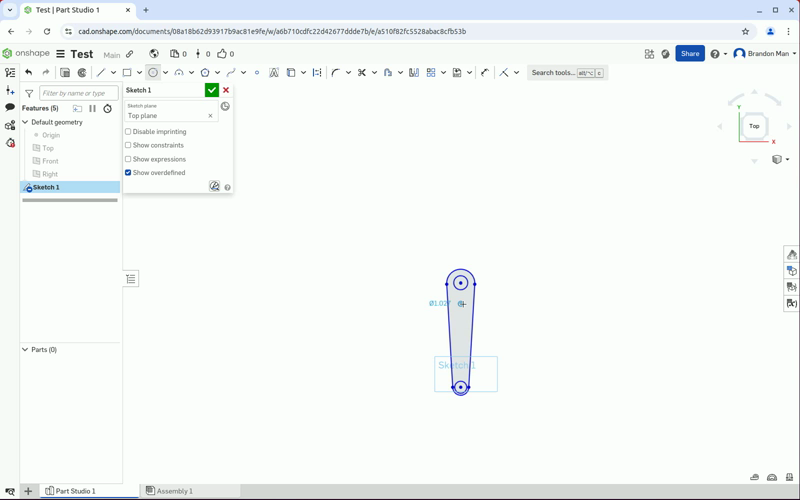
scroll(6)
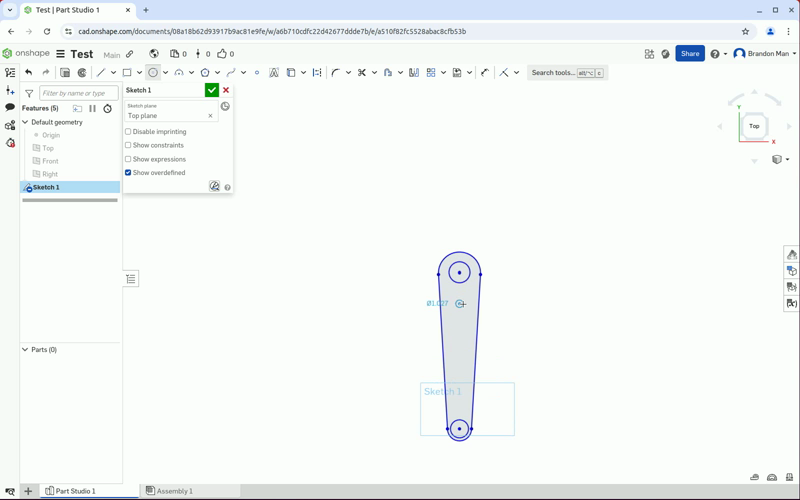
scroll(6)
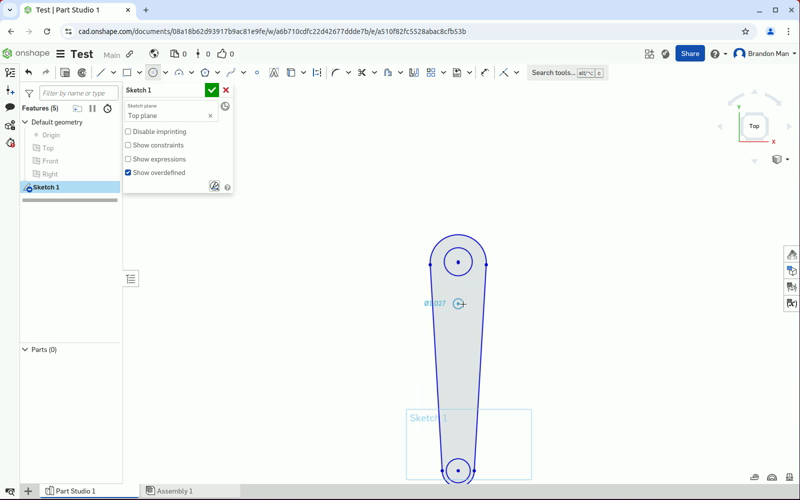
scroll(6)
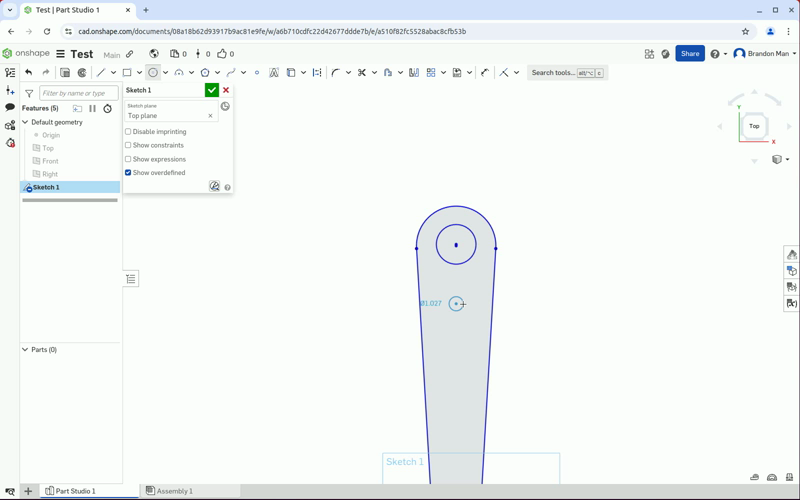
scroll(6)
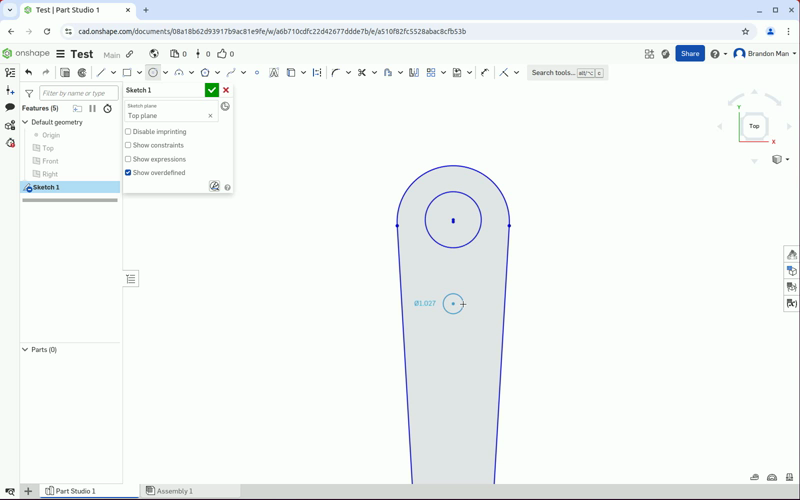
scroll(6)
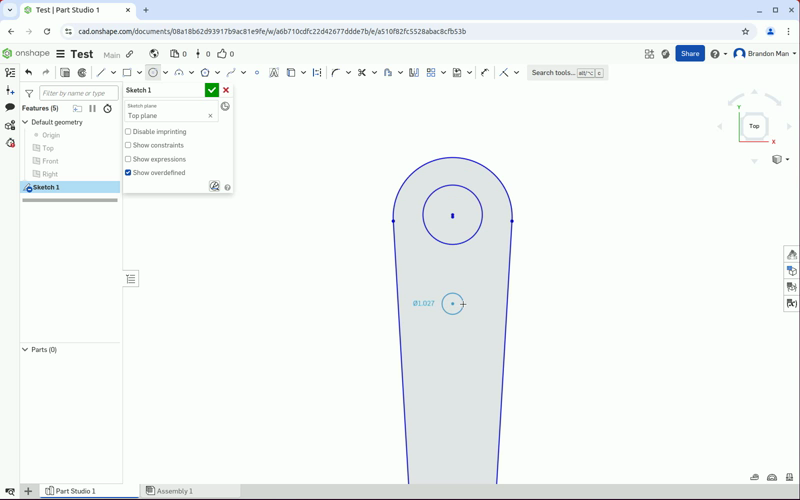
scroll(6)
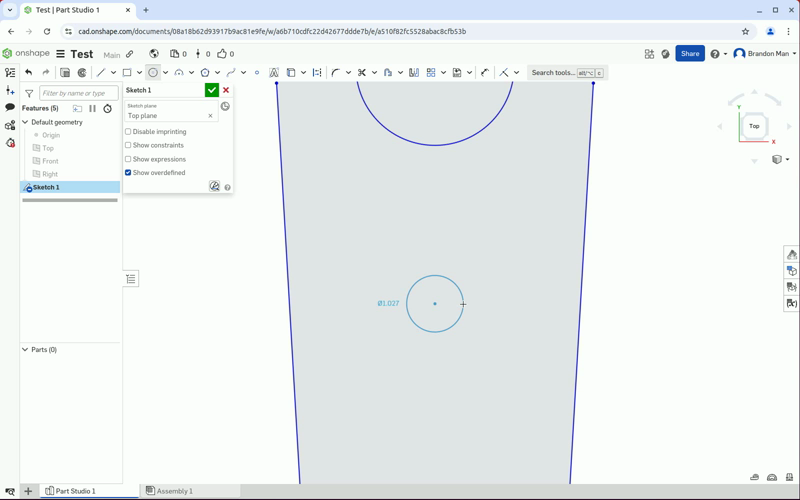
click(463, 303)
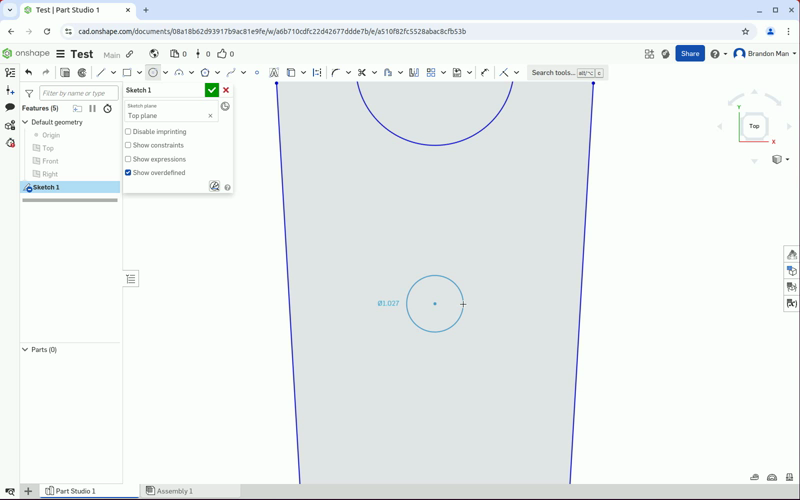
scroll(-6)
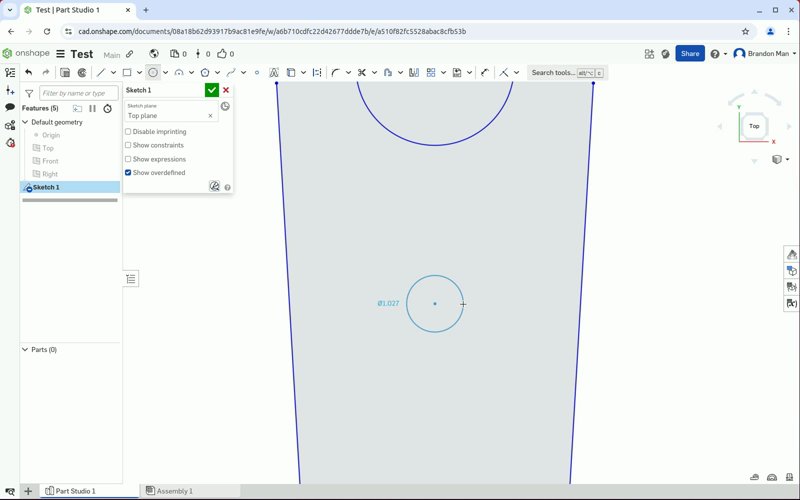
scroll(-6)
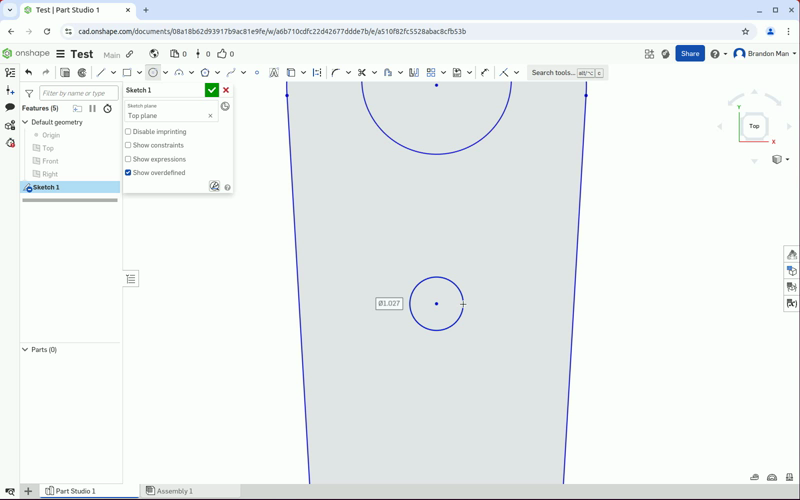
scroll(-6)
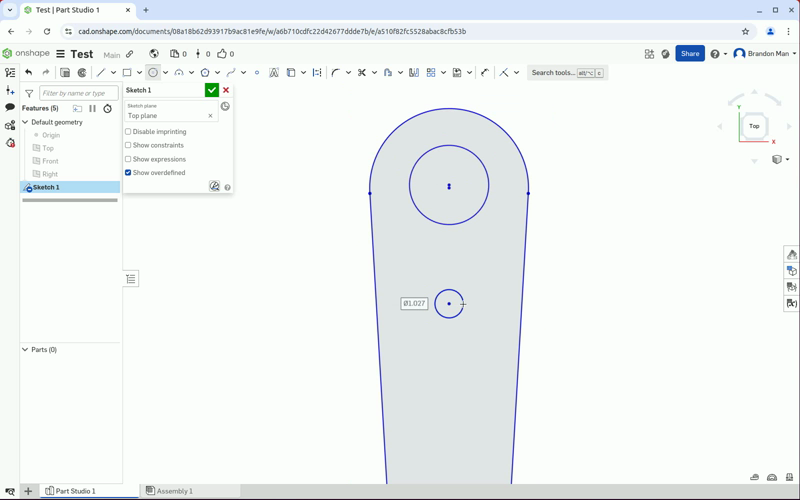
scroll(-6)
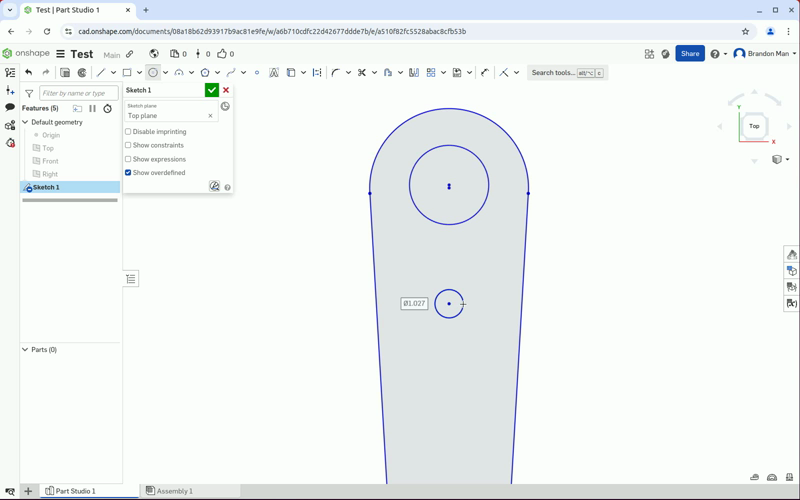
scroll(-6)
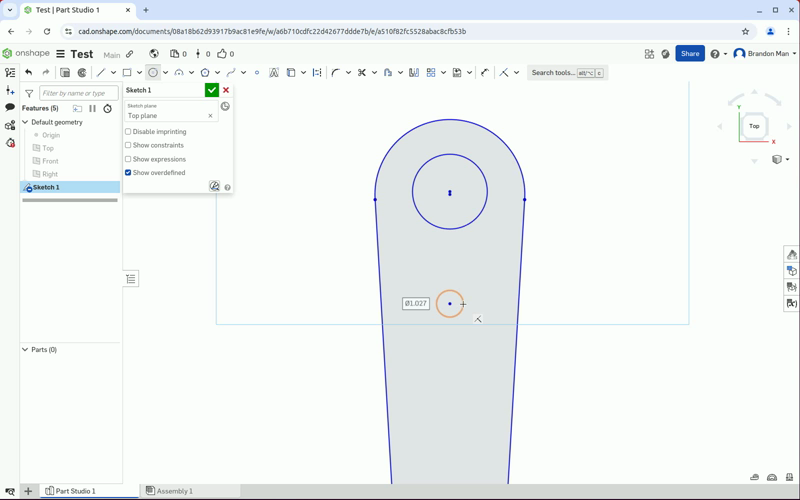
scroll(-6)
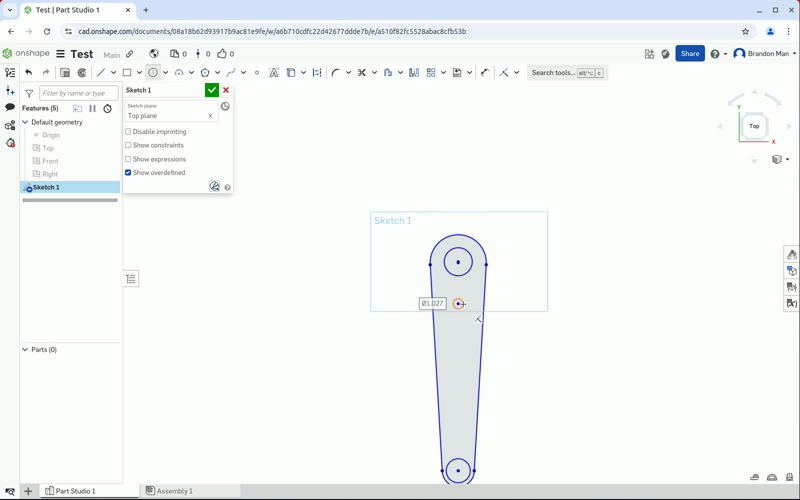
scroll(-6)
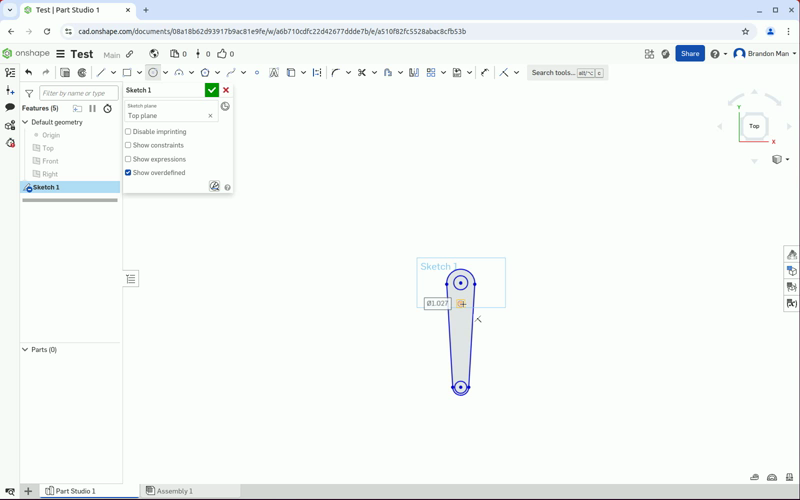
key(esc)
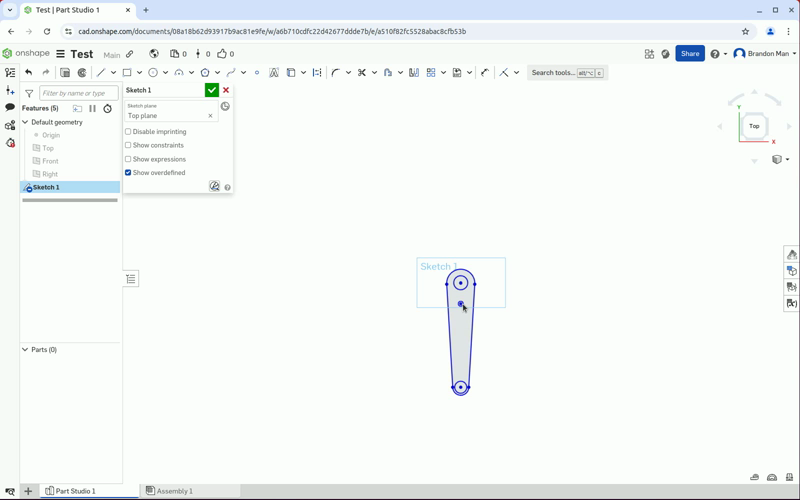
mouse_move(464, 322)
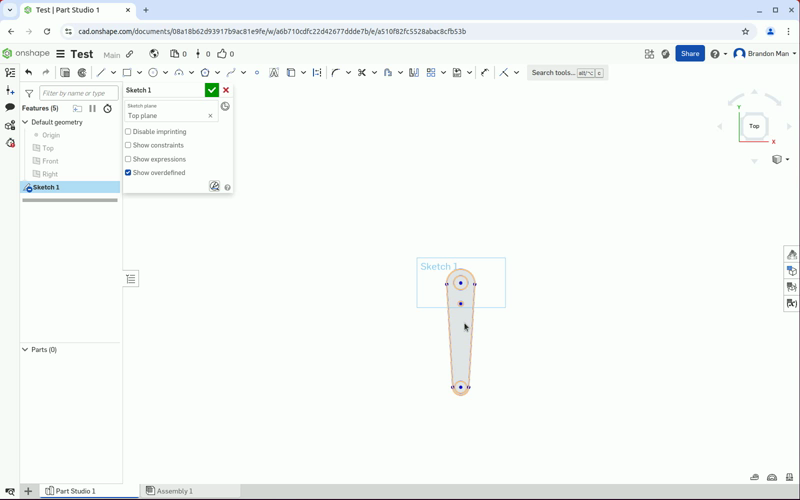
click(464, 322)
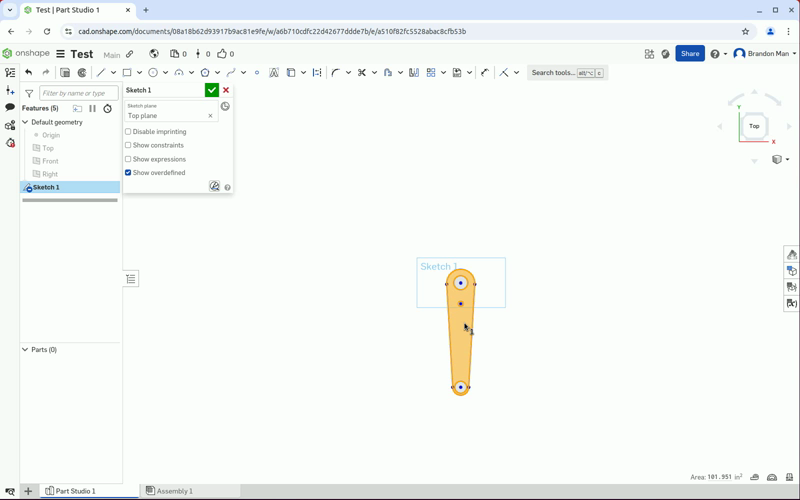
mouse_move(73, 352)
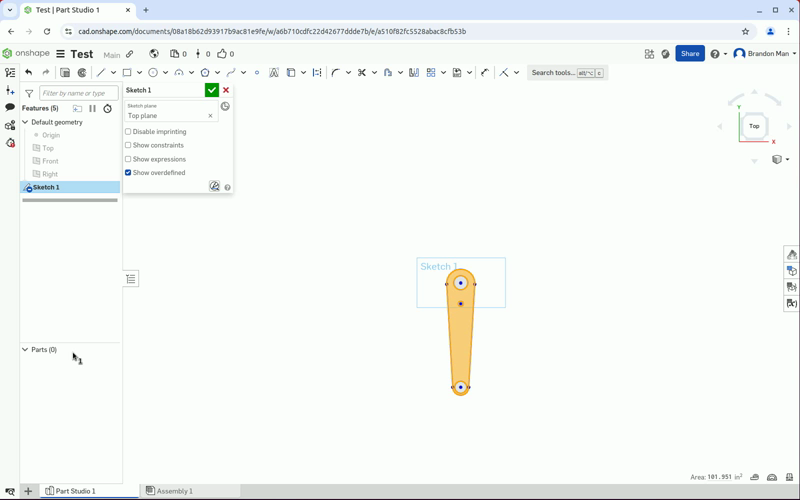
key(shift+y)
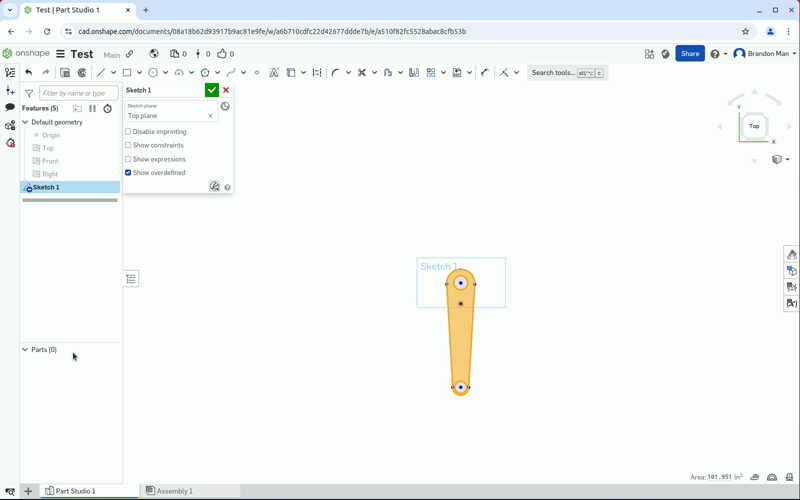
key(shift+e)
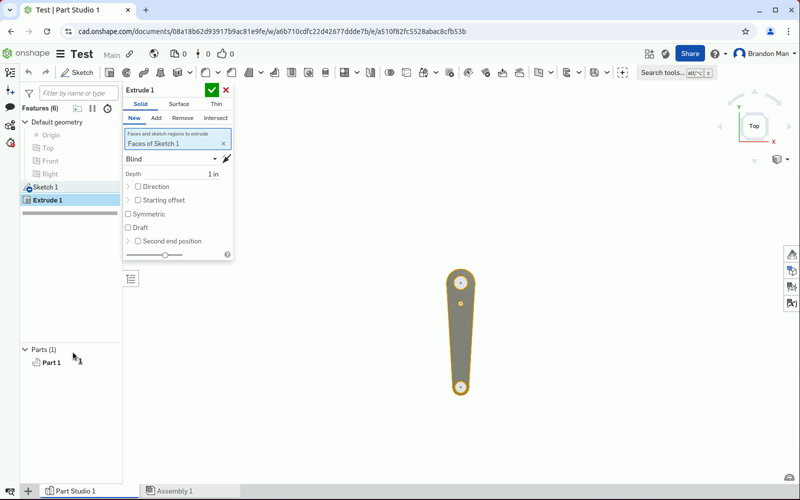
mouse_move(143, 106)
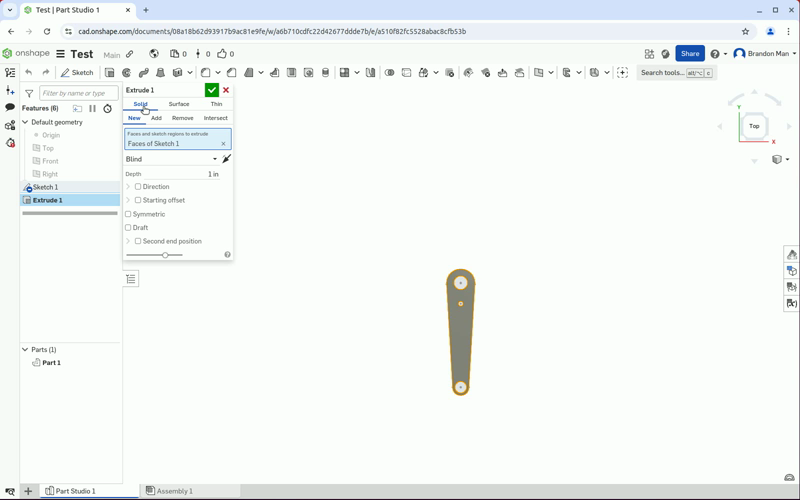
click(143, 106)
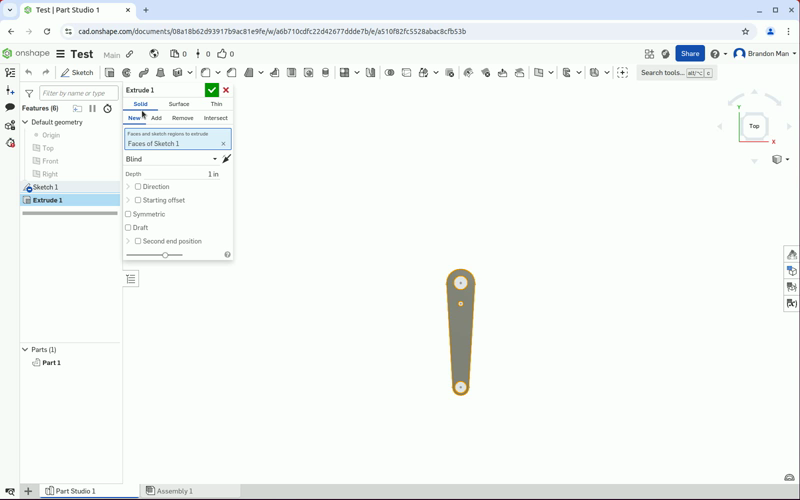
mouse_move(137, 120)
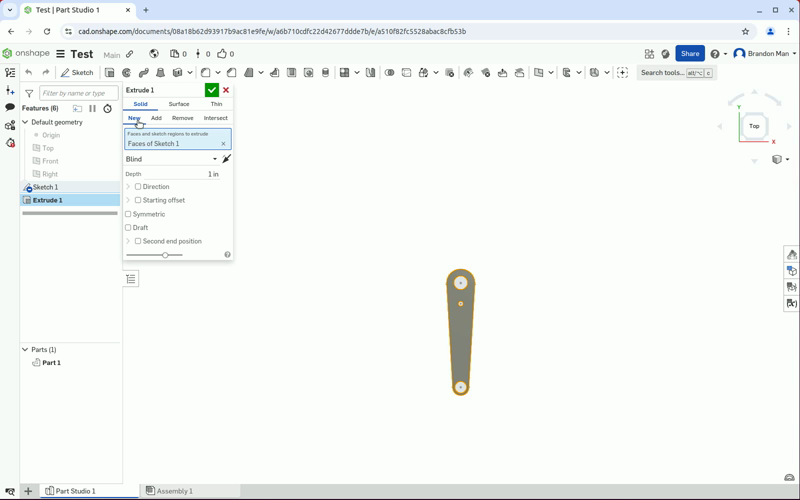
click(137, 120)
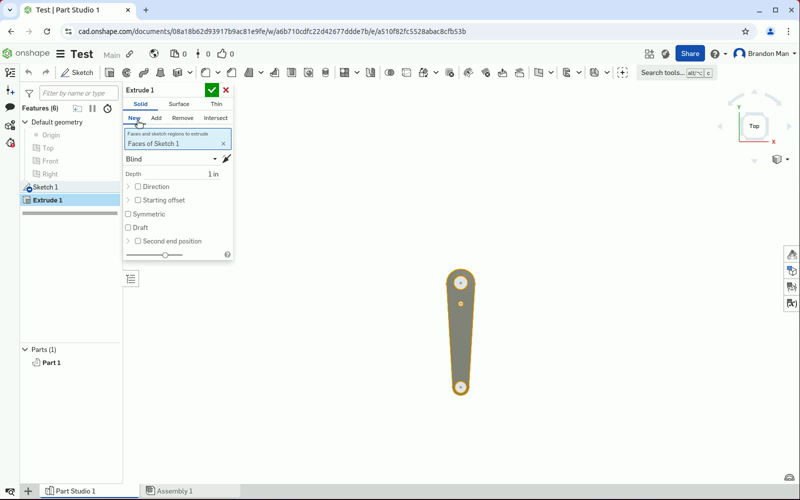
key(tab, 4)
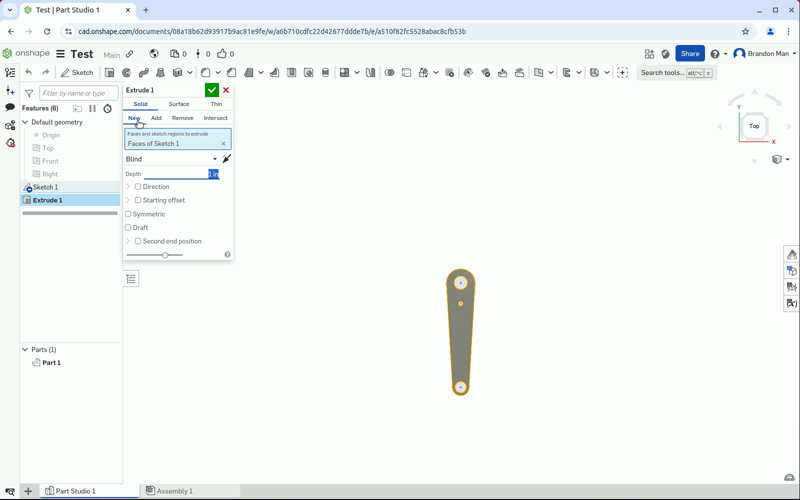
text(1.685)
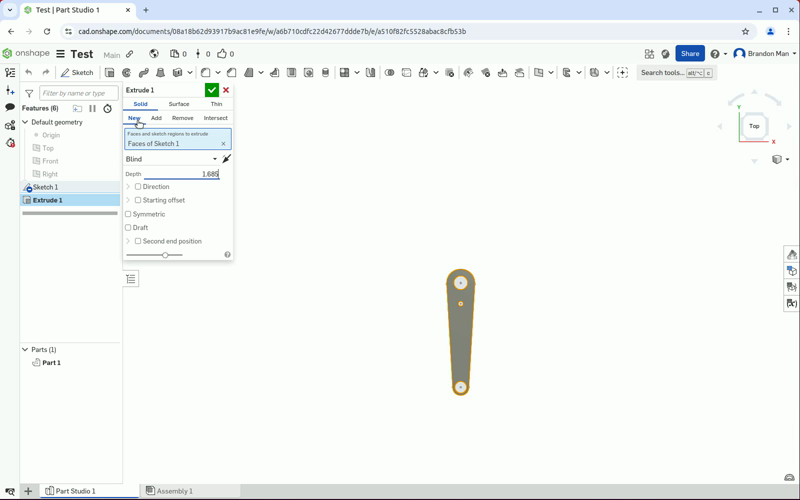
key(enter)
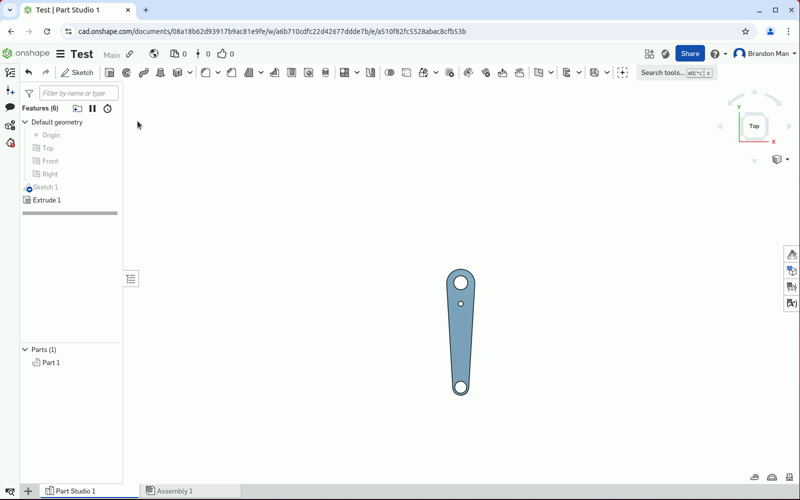
key(shift+h)
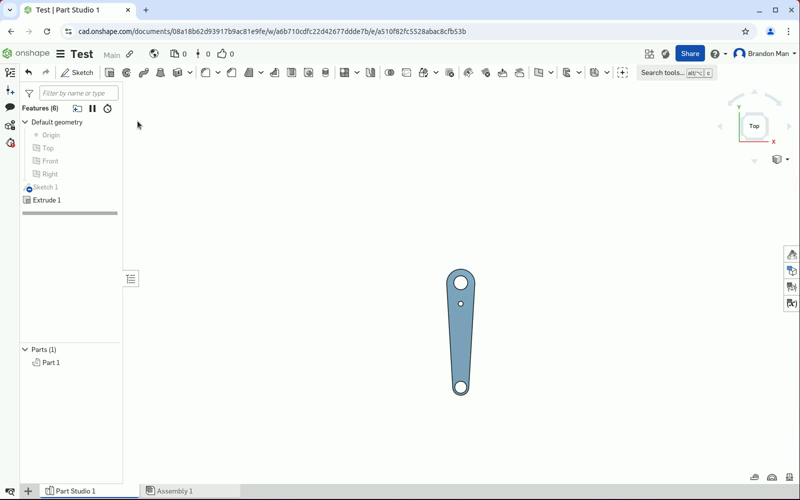
key(shift+h)
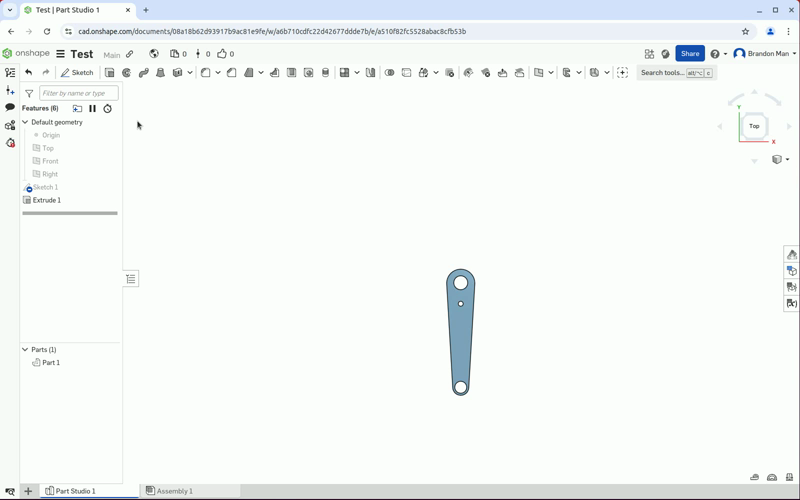
mouse_move(73, 189)
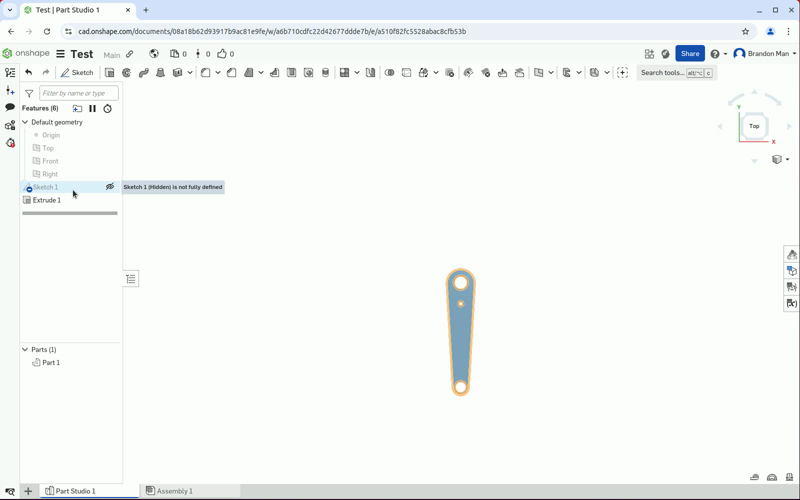
click(73, 189)
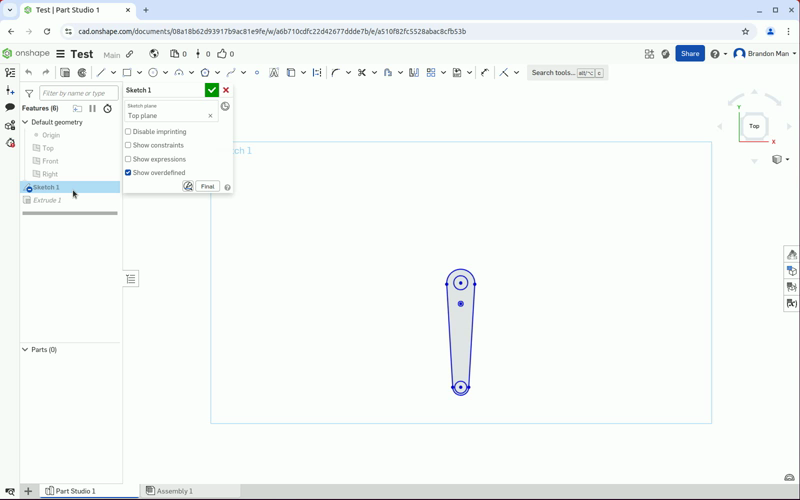
mouse_move(229, 92)
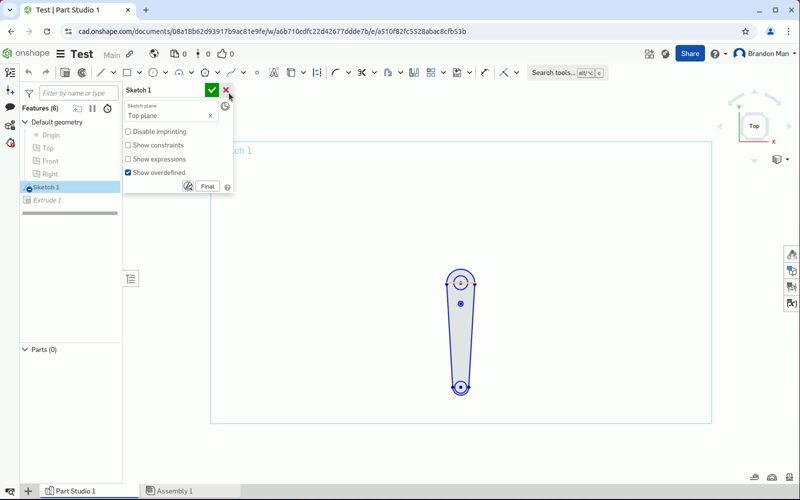
click(229, 92)
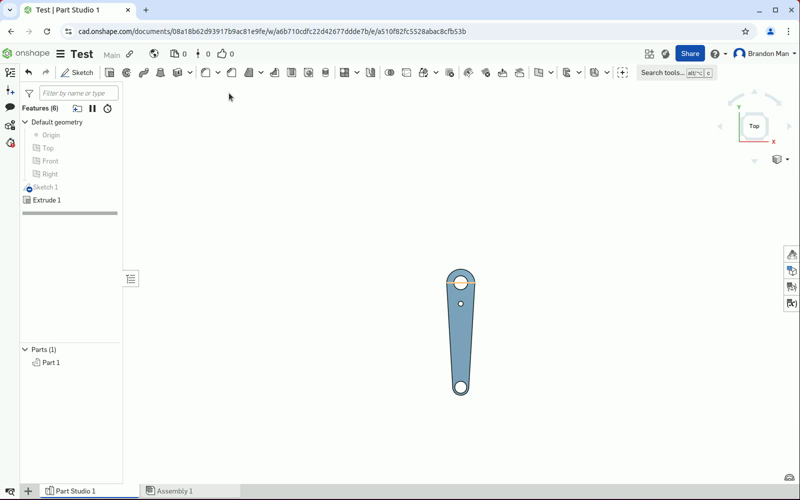
mouse_move(541, 75)
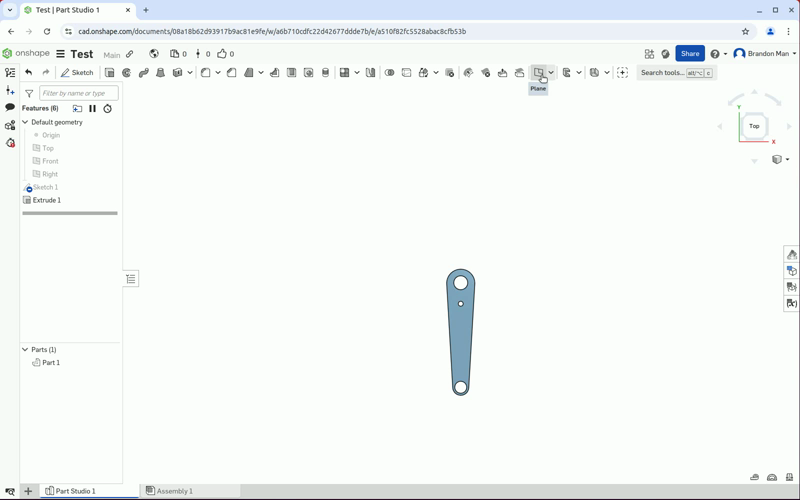
click(541, 75)
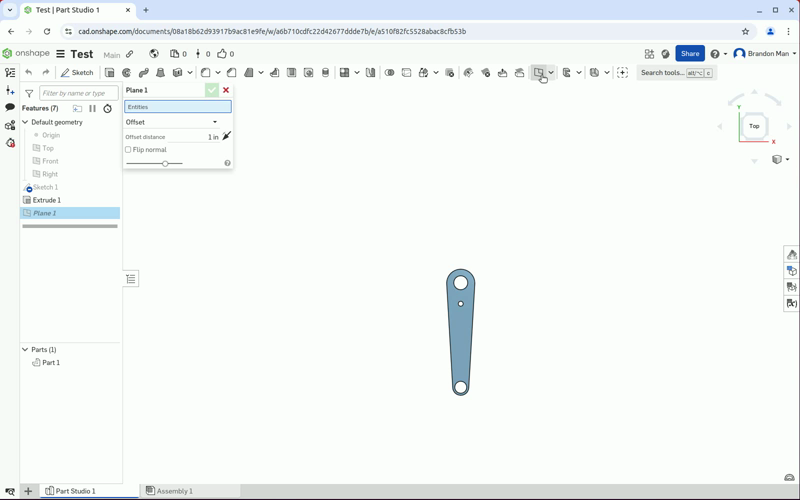
mouse_move(73, 150)
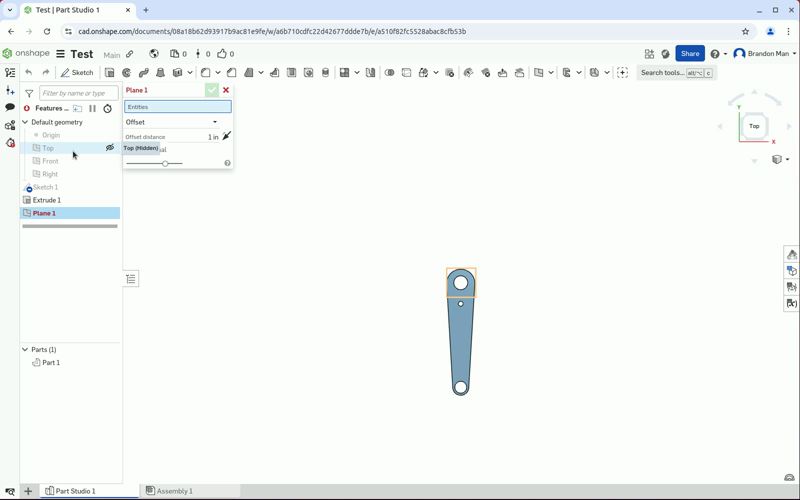
click(73, 150)
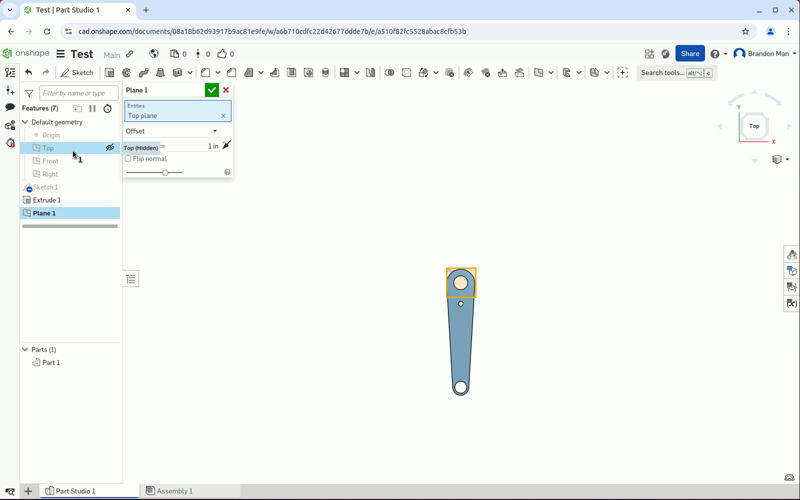
key(tab, 2)
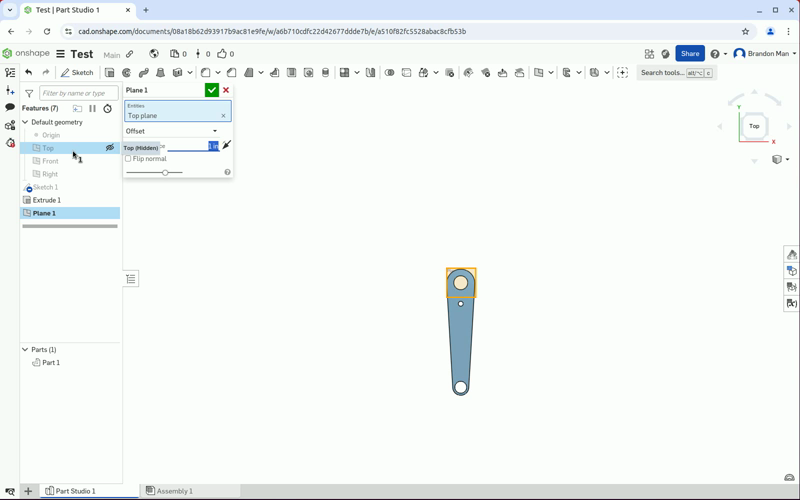
text(1.695)
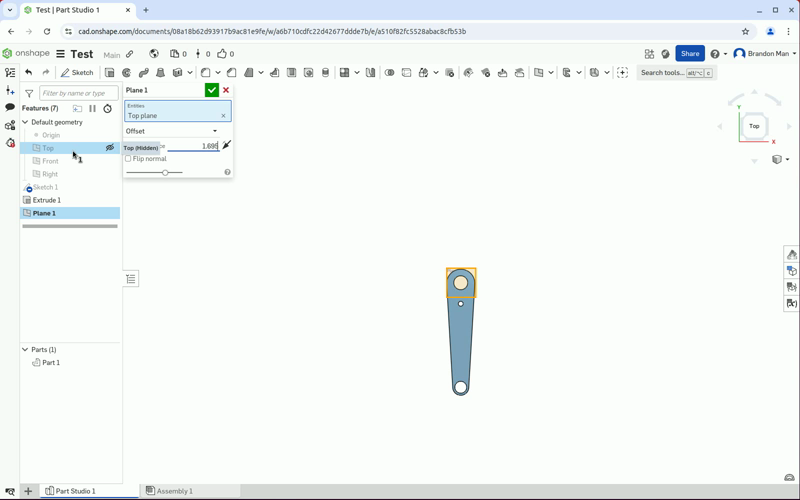
key(enter, 2)
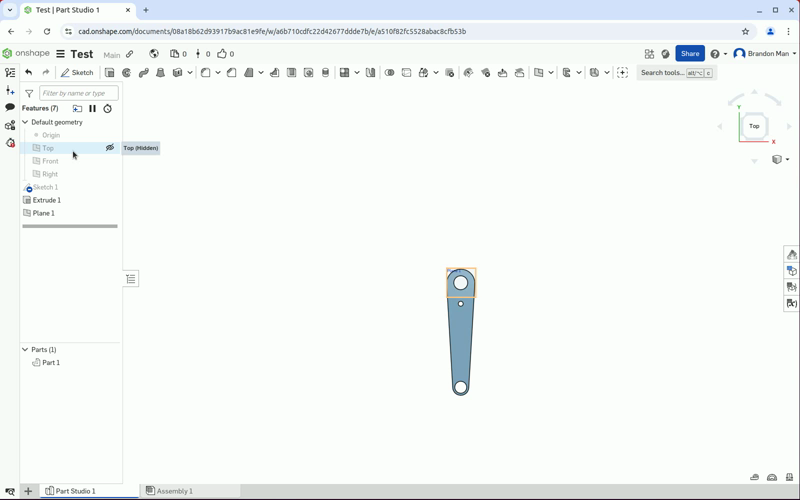
key(shift+s)
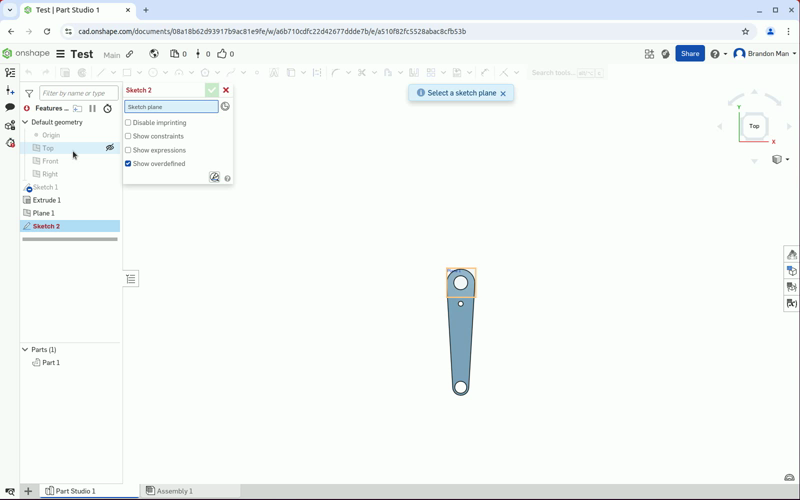
mouse_move(73, 215)
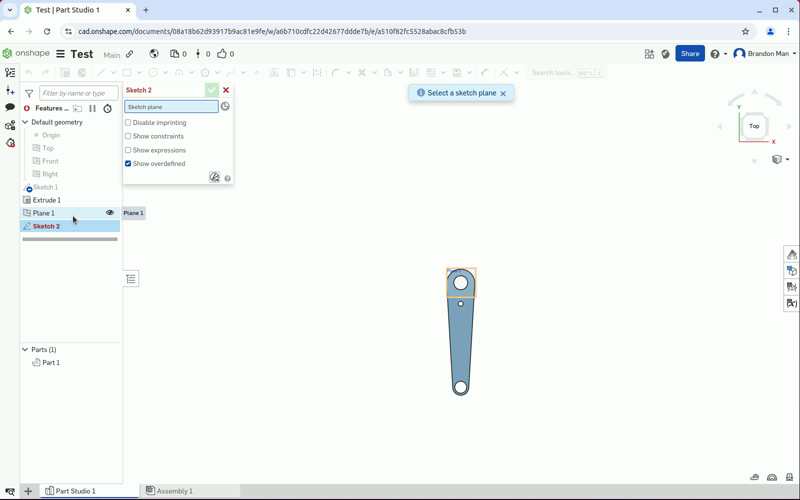
click(73, 215)
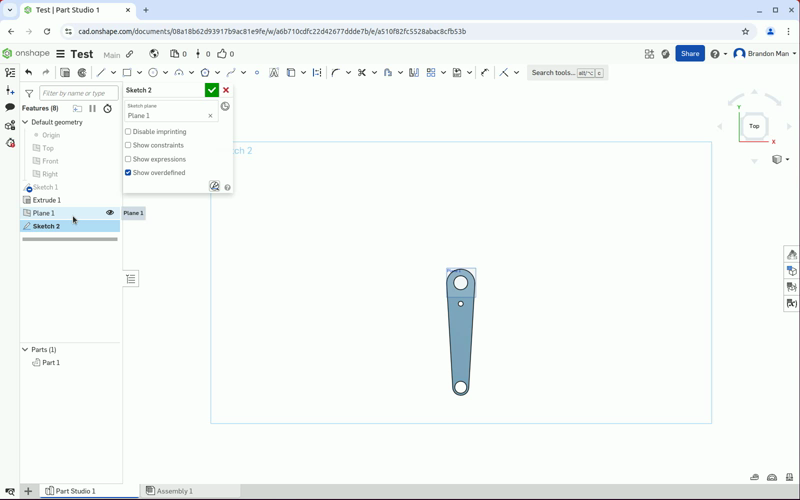
mouse_move(73, 352)
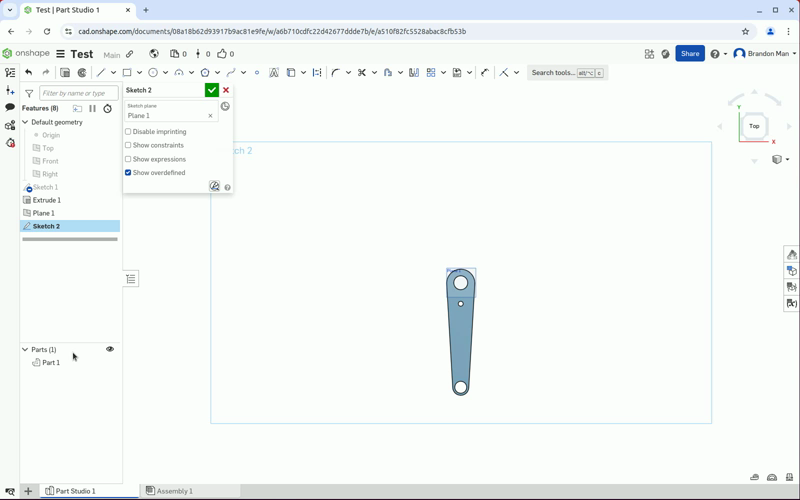
key(y)
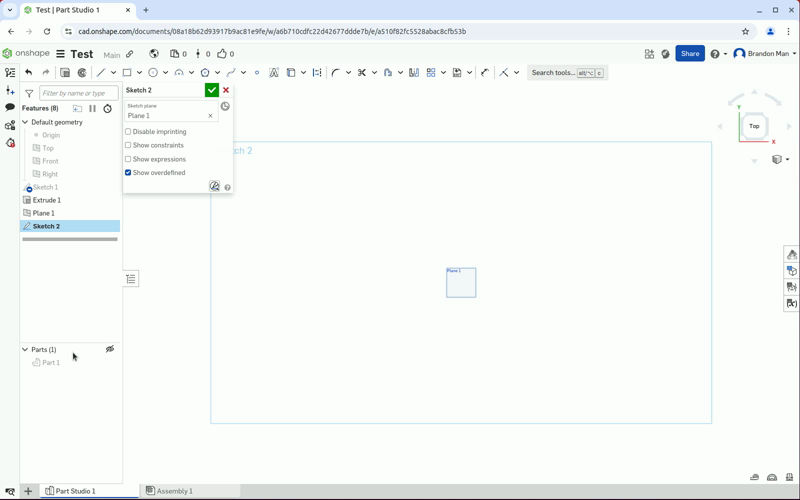
key(a)
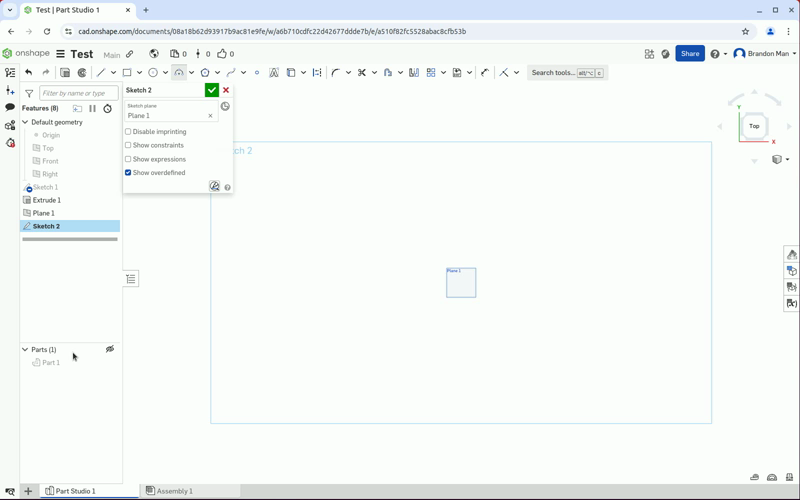
key_down(shift)
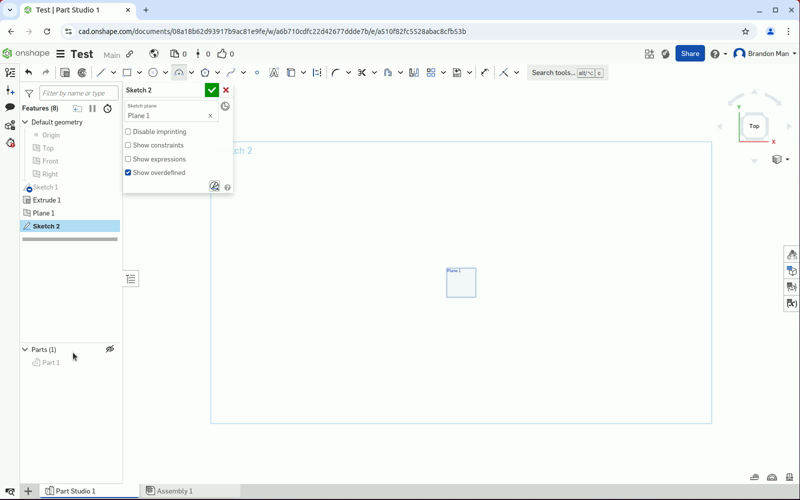
mouse_move(452, 387)
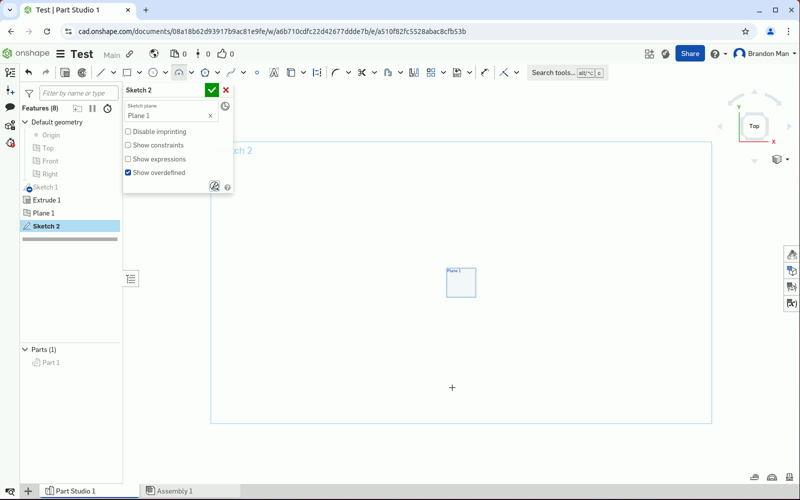
click(452, 387)
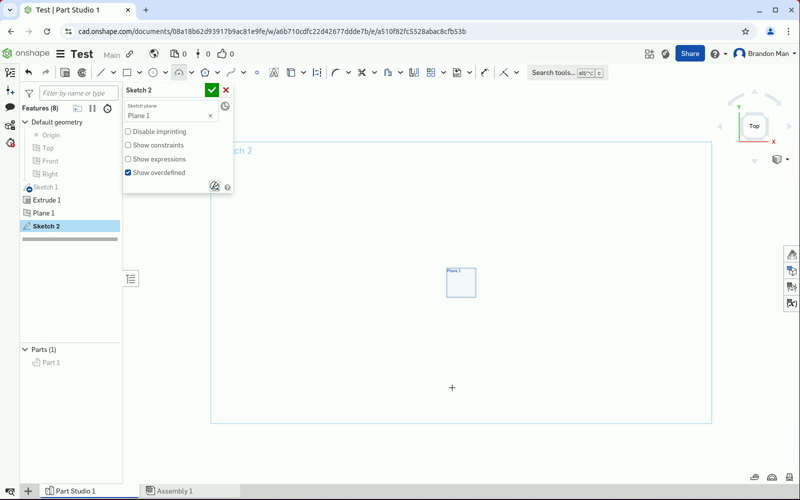
key_up(shift)
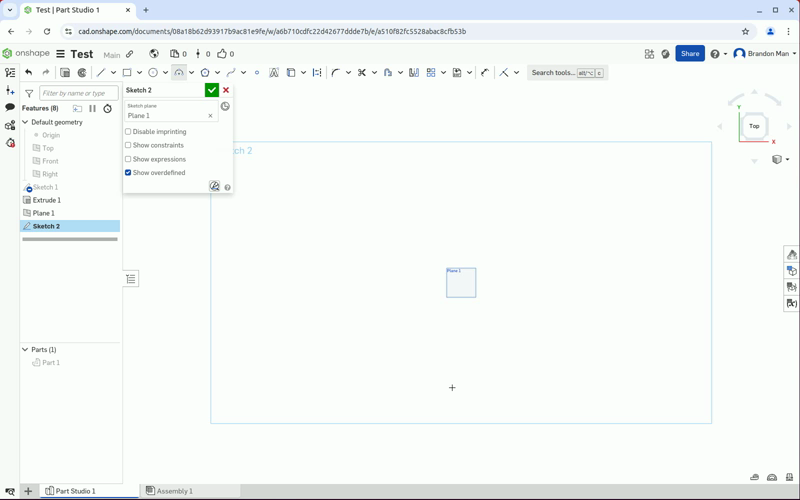
key_down(shift)
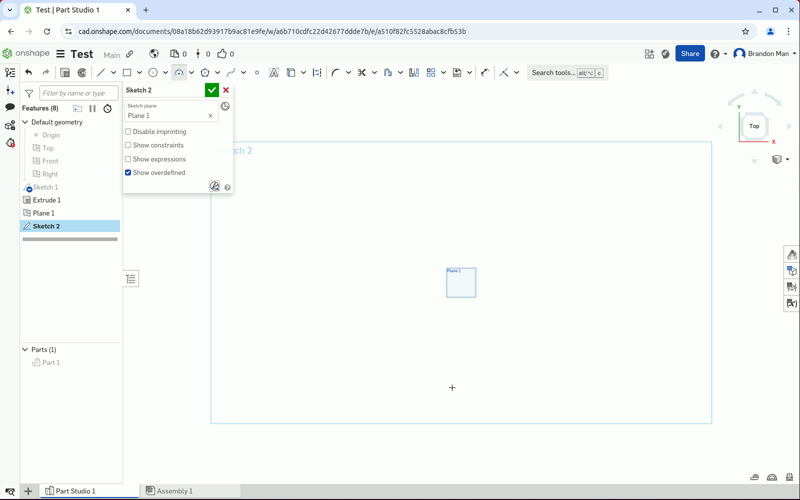
mouse_move(469, 387)
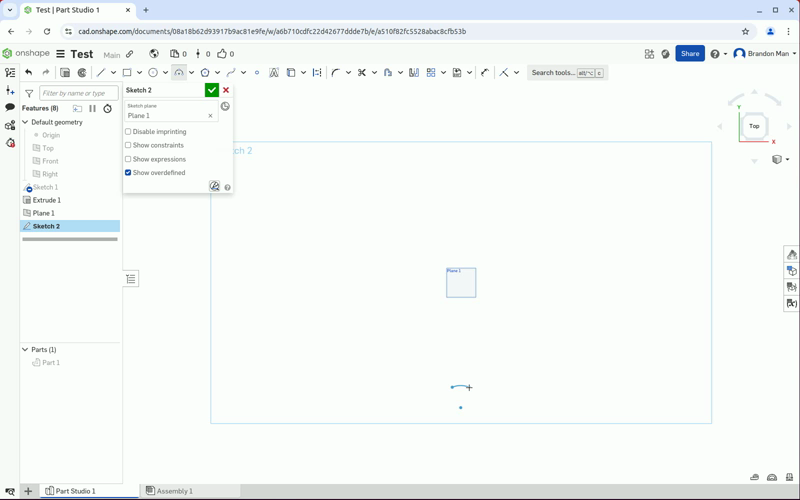
click(469, 387)
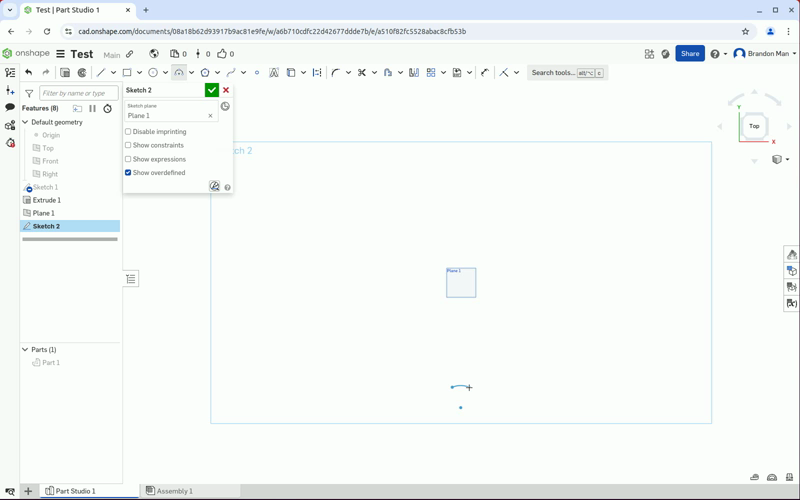
mouse_move(460, 395)
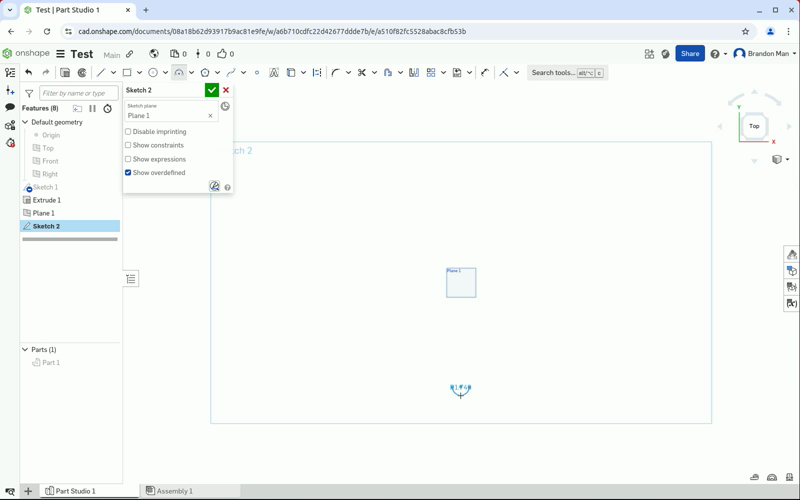
click(460, 395)
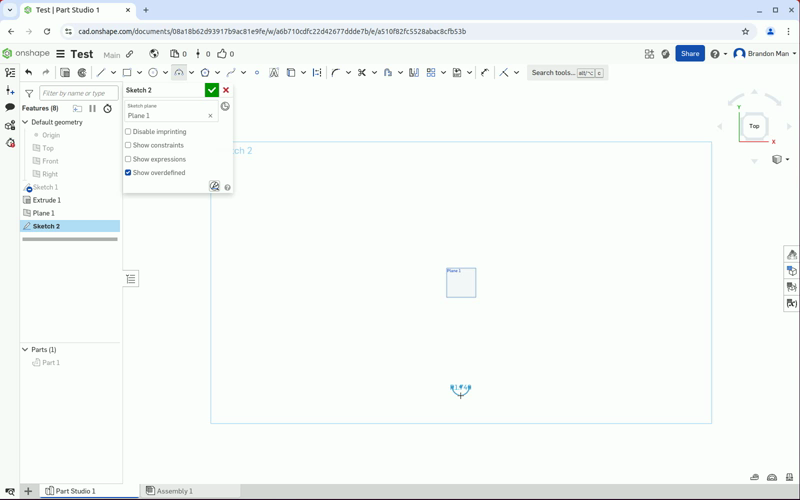
key_up(shift)
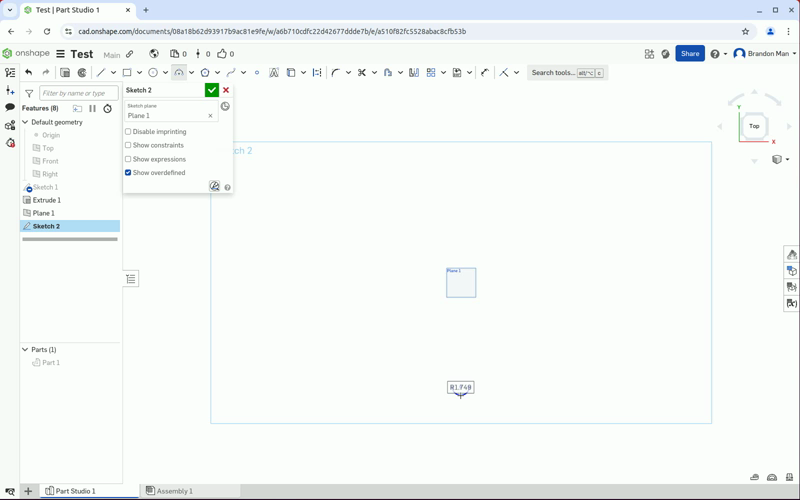
key(esc)
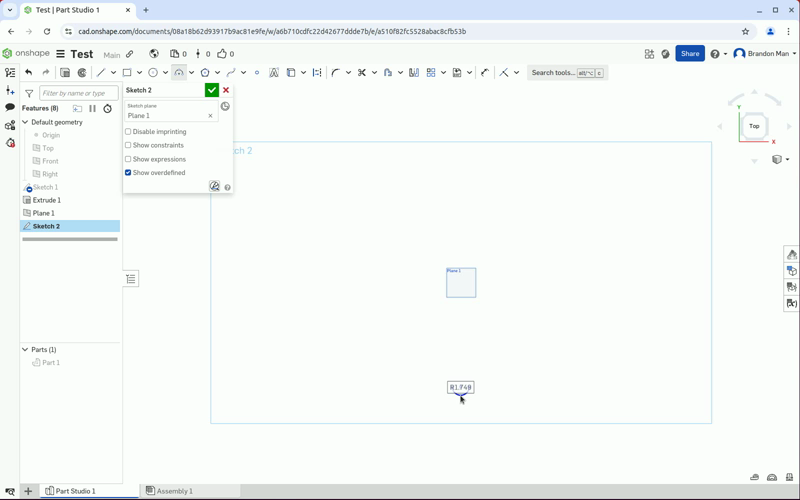
key(l)
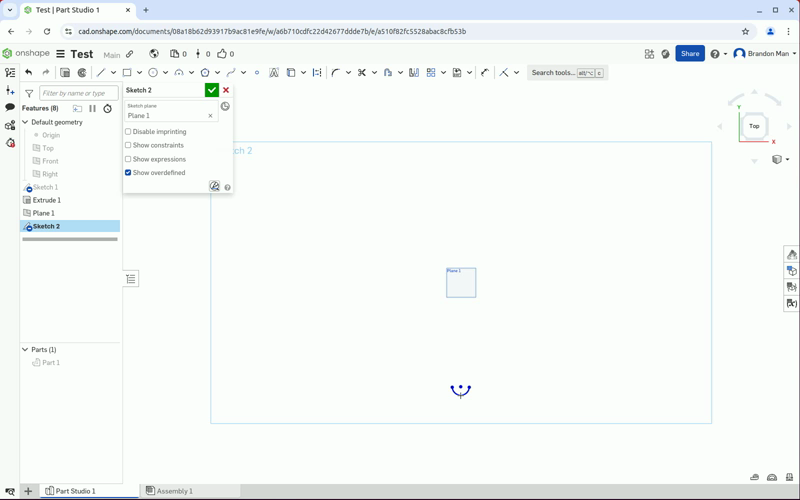
mouse_move(469, 387)
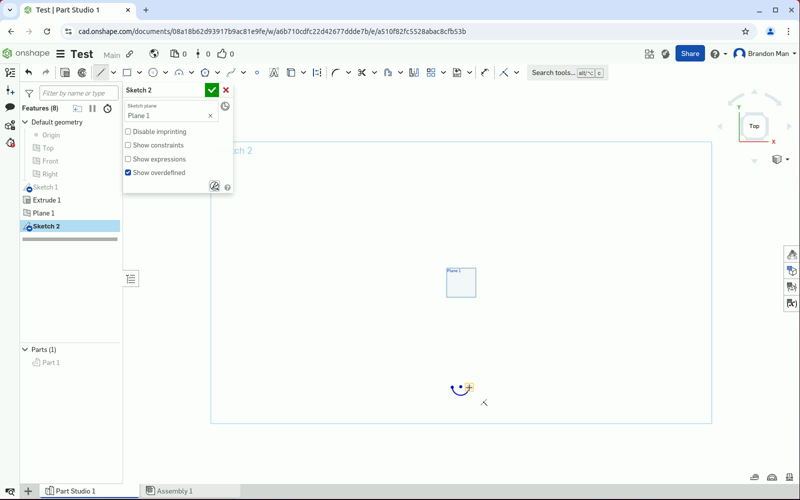
click(469, 387)
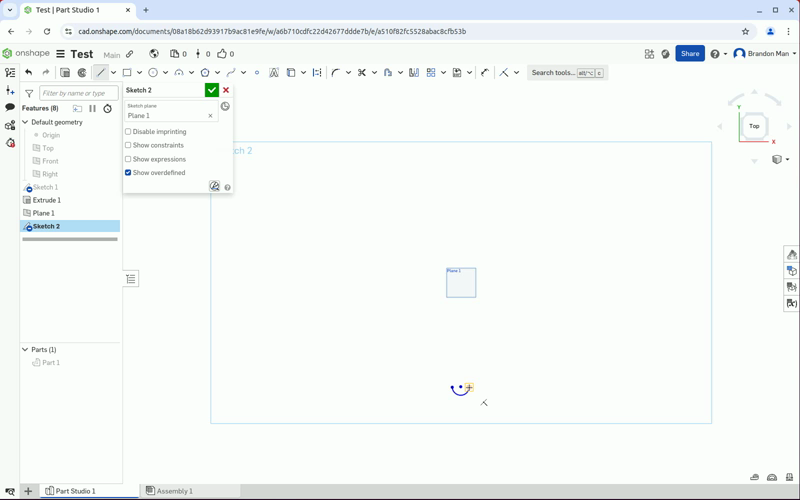
key_down(shift)
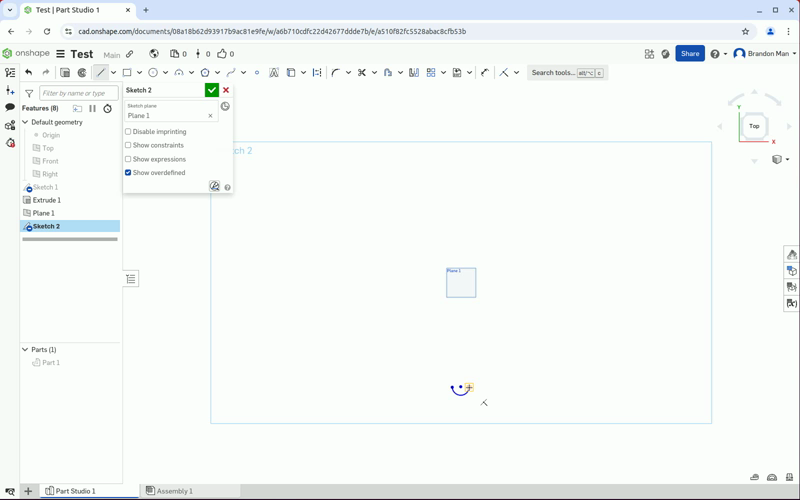
mouse_move(469, 302)
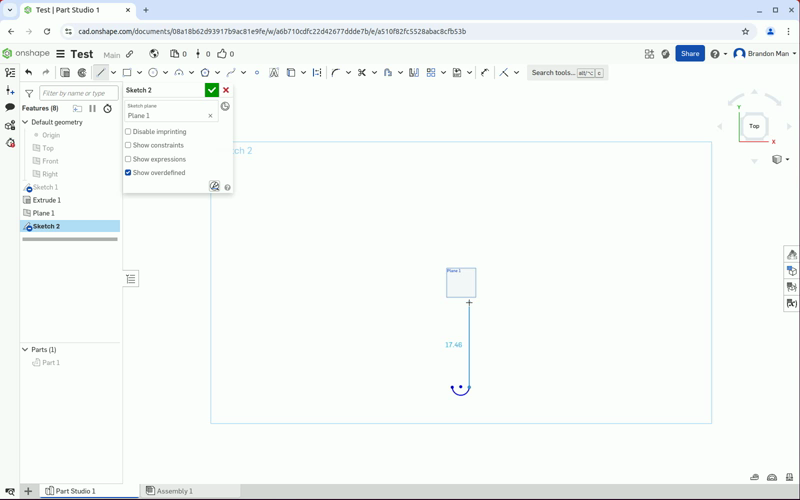
click(469, 302)
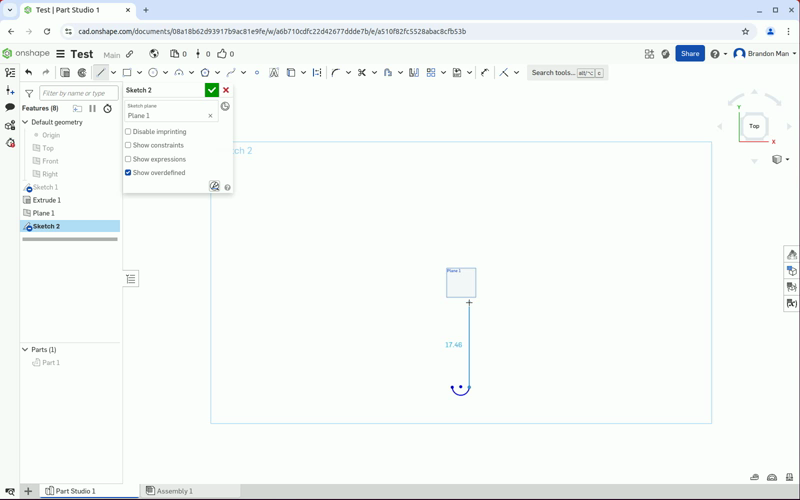
key_up(shift)
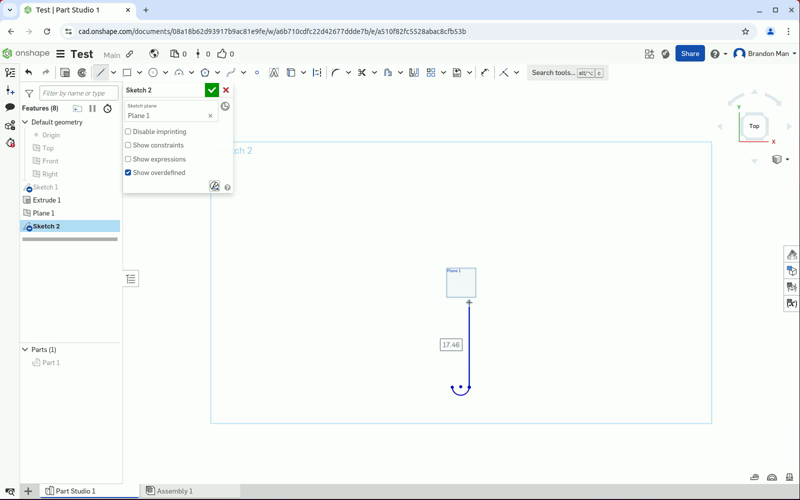
key(esc)
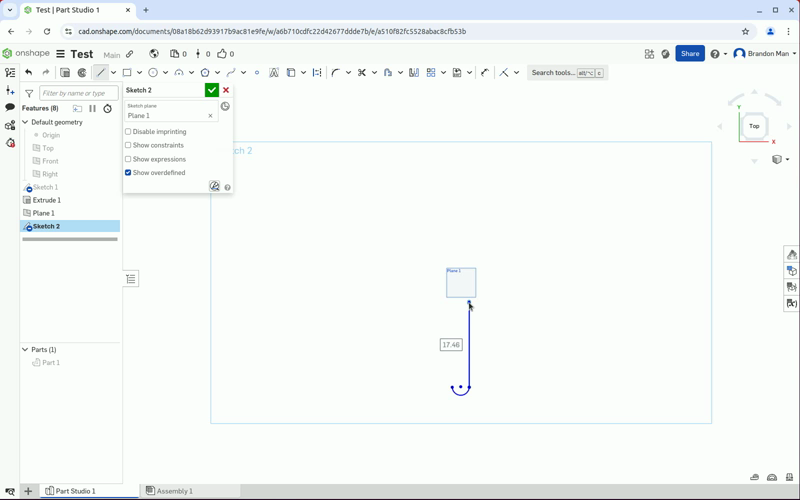
key(a)
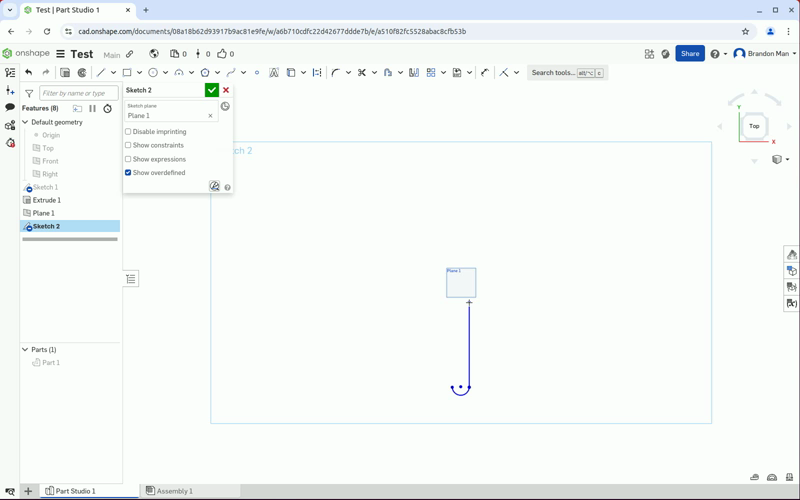
mouse_move(469, 302)
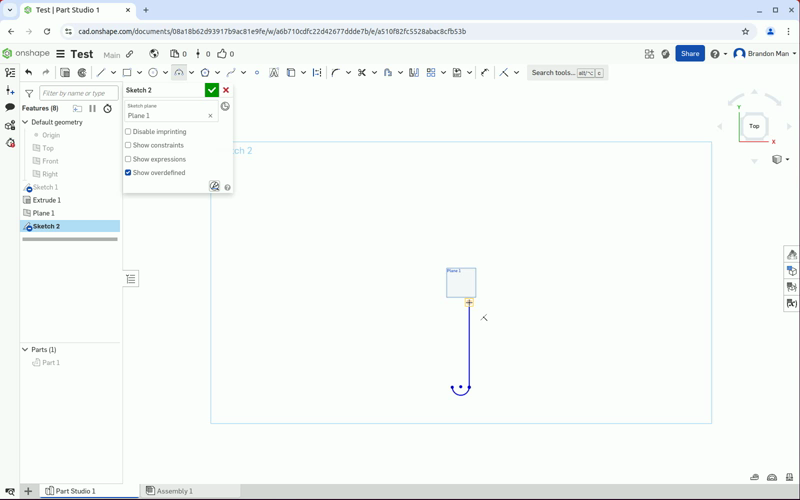
click(469, 302)
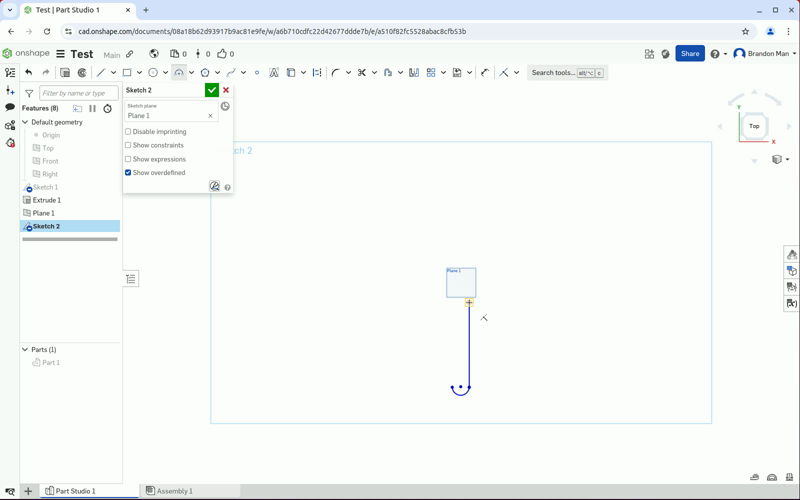
key_down(shift)
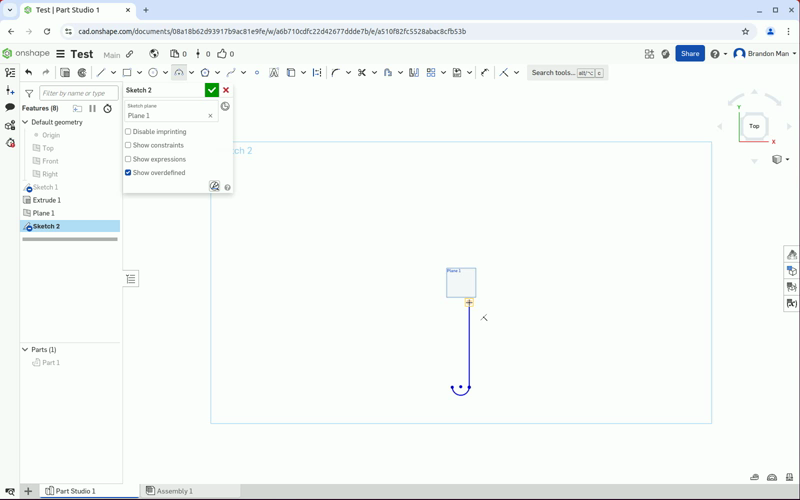
mouse_move(452, 302)
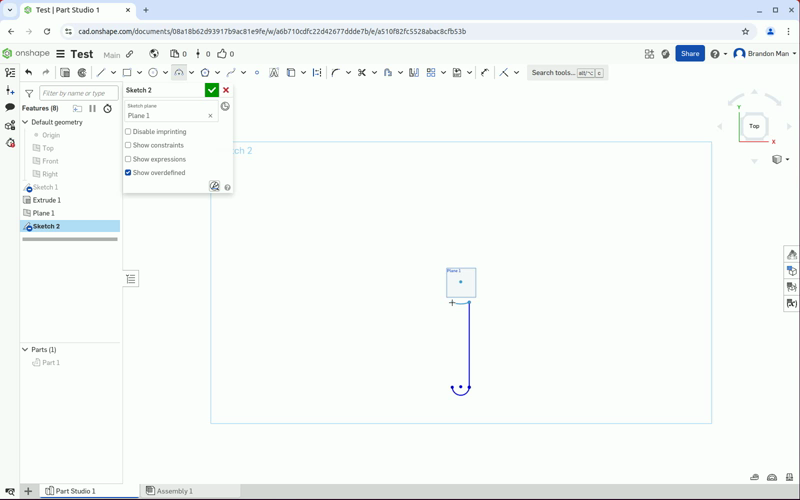
click(452, 302)
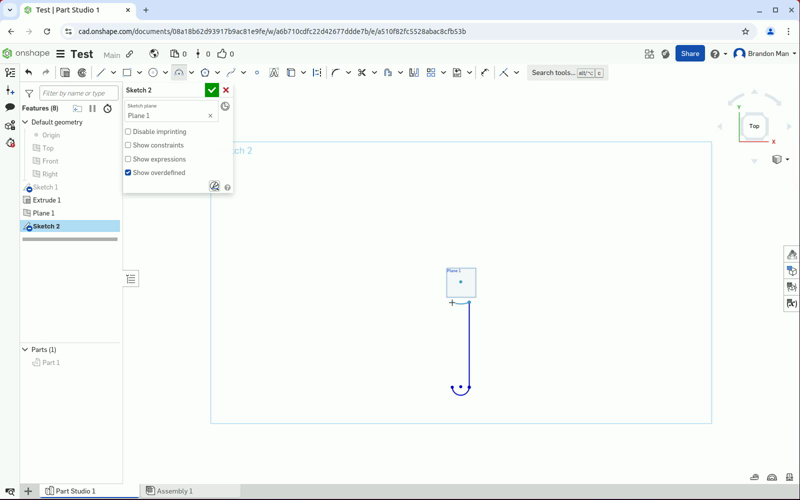
mouse_move(460, 294)
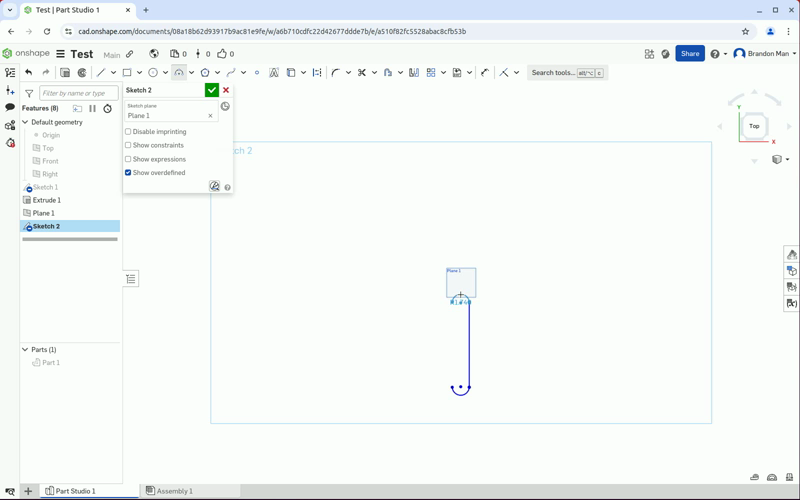
click(460, 294)
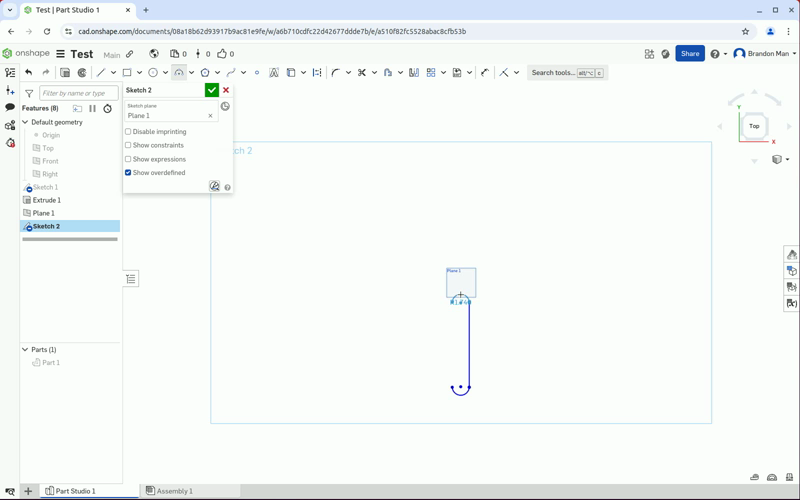
key_up(shift)
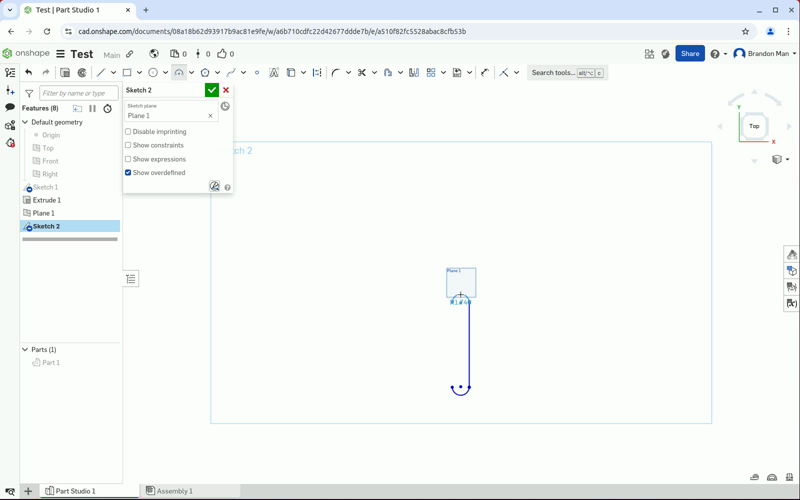
key(esc)
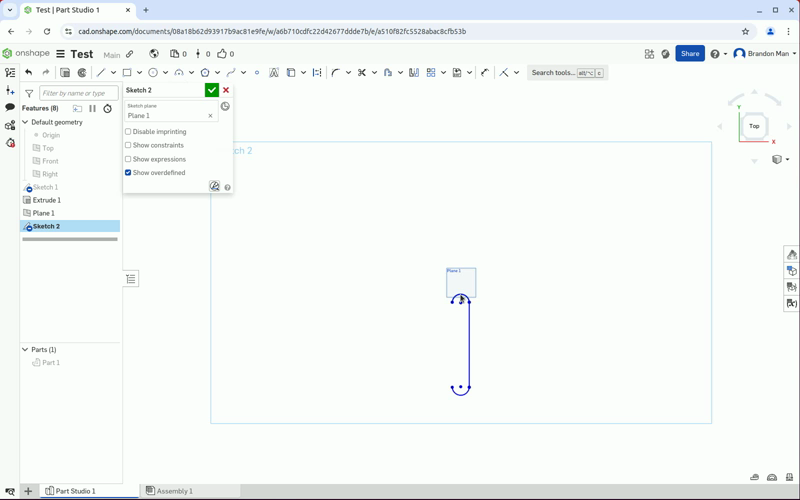
key(l)
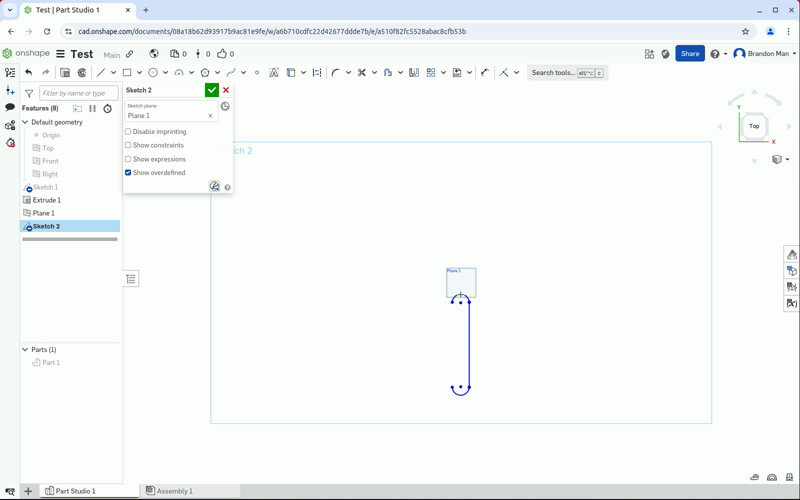
mouse_move(452, 302)
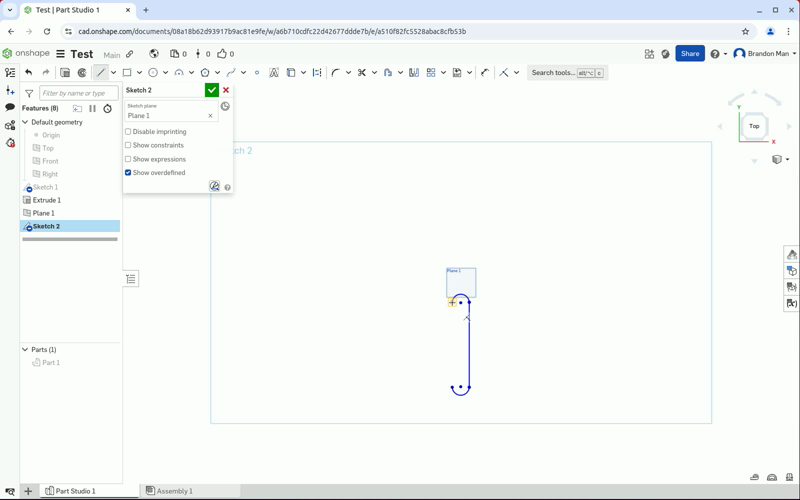
click(452, 302)
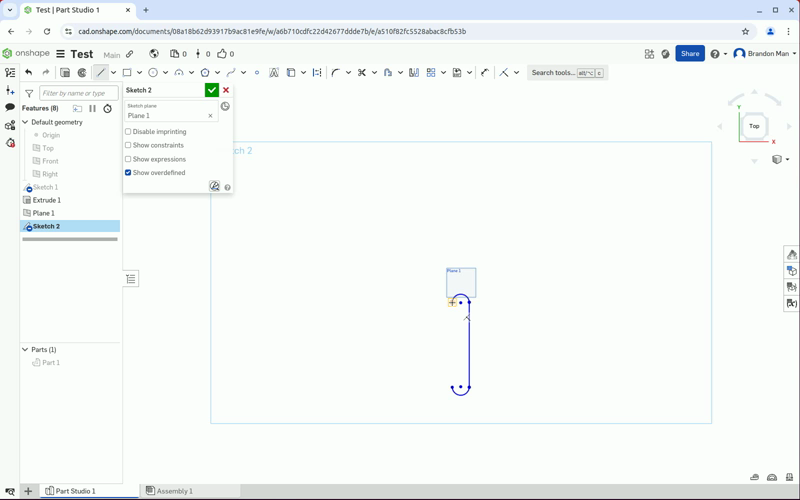
key_down(shift)
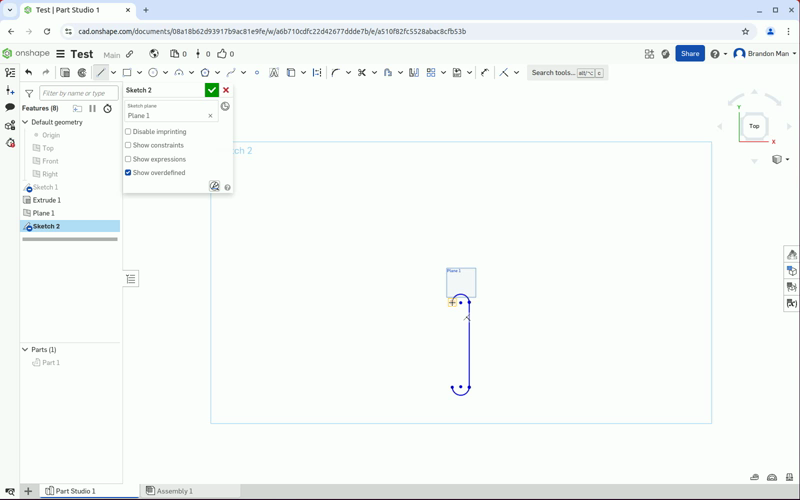
mouse_move(452, 387)
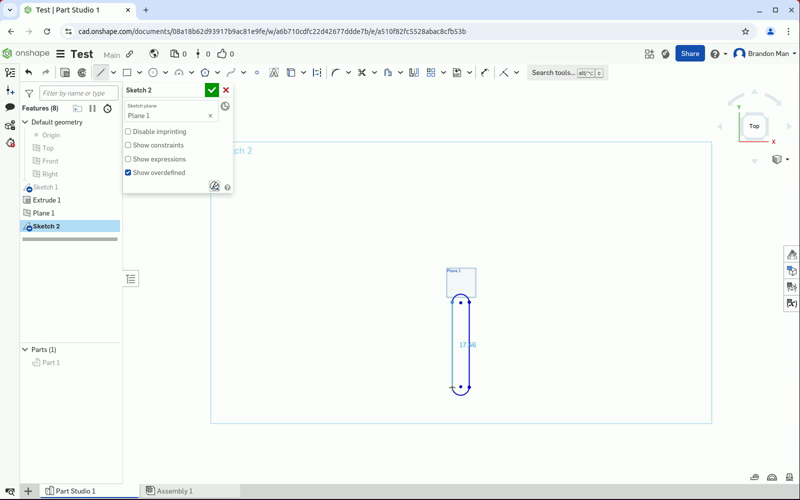
key_up(shift)
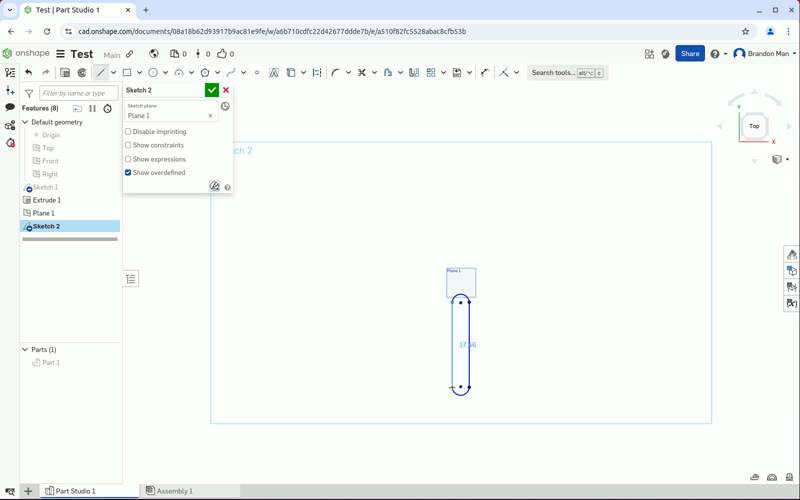
click(452, 387)
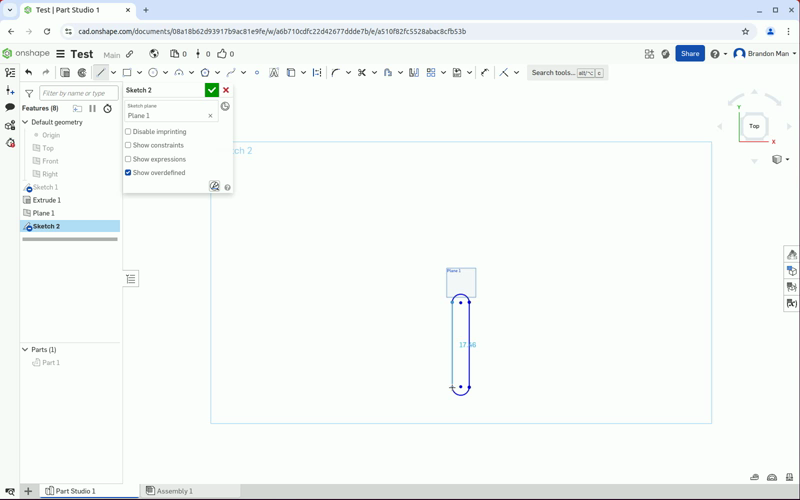
key(esc)
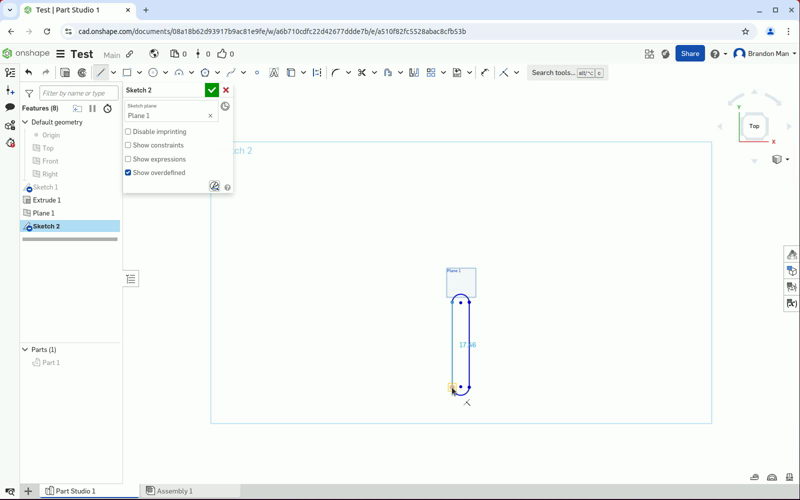
key(c)
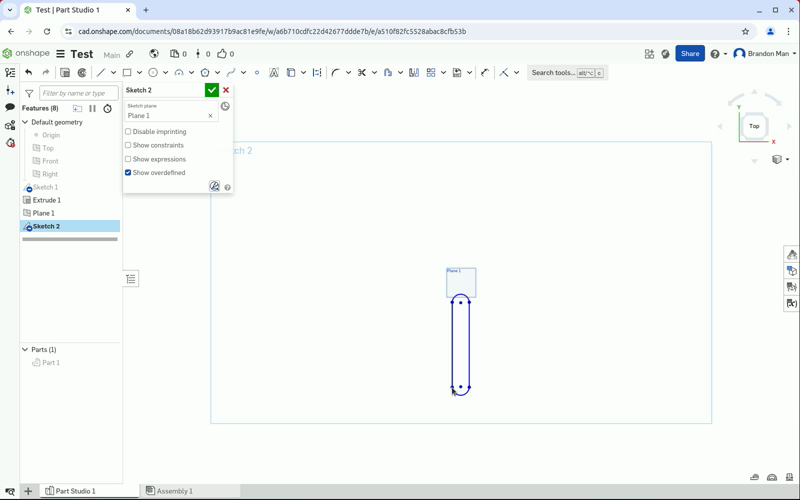
key_down(shift)
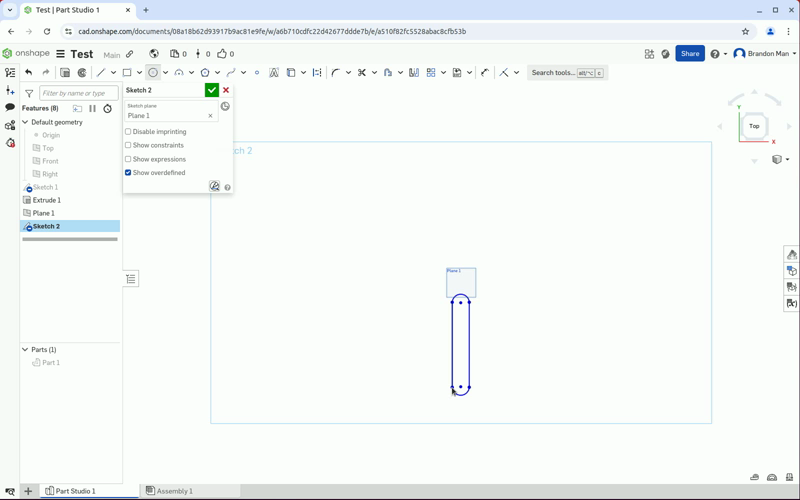
mouse_move(461, 387)
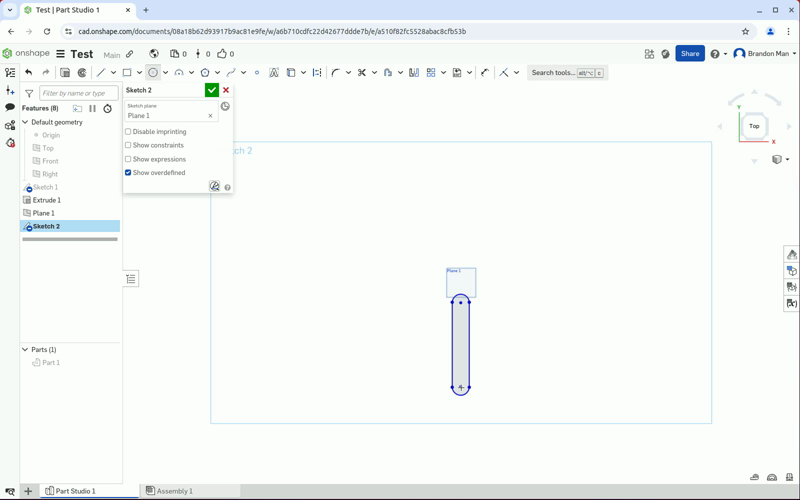
scroll(6)
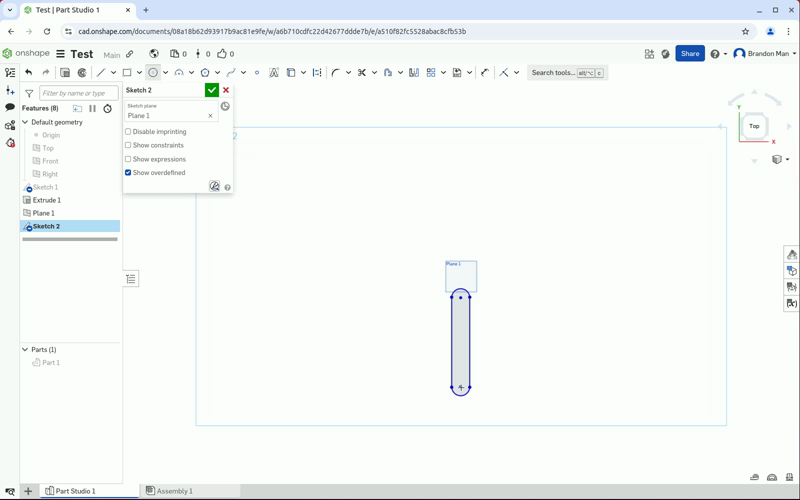
scroll(6)
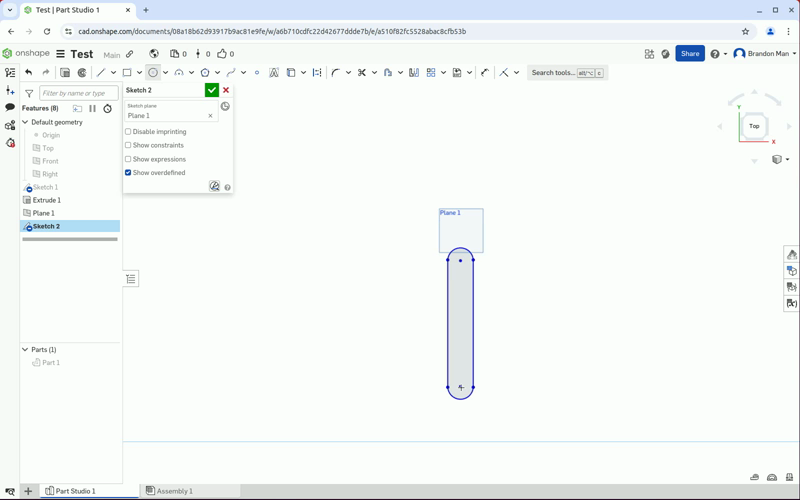
scroll(6)
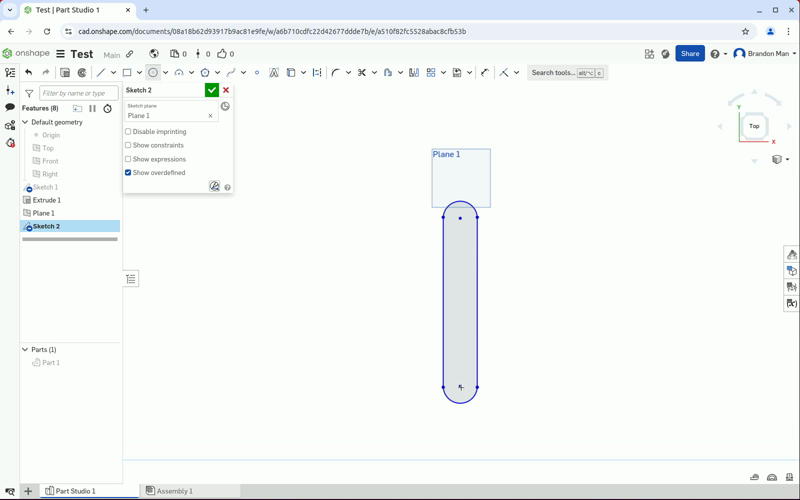
scroll(6)
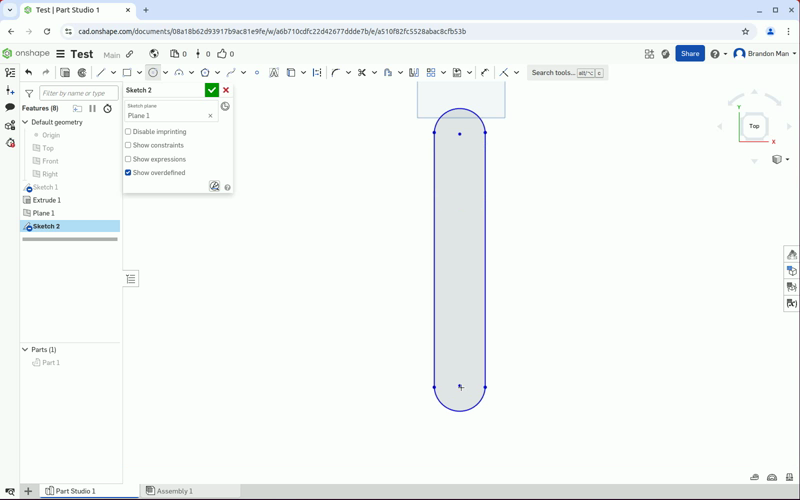
scroll(6)
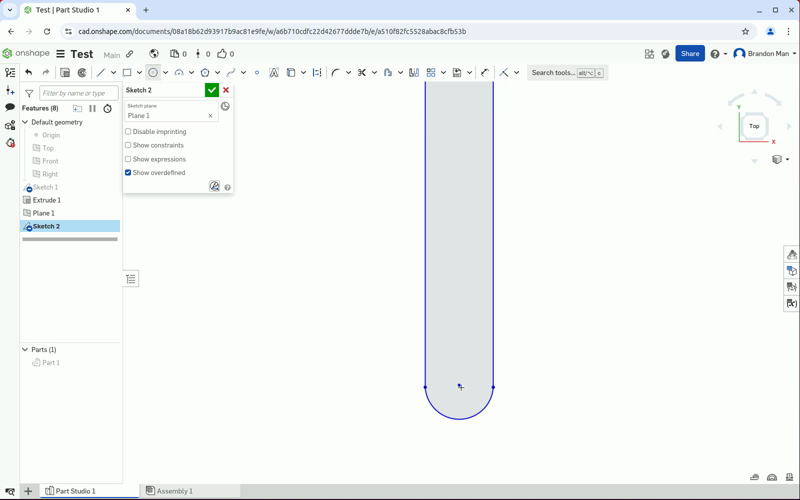
scroll(6)
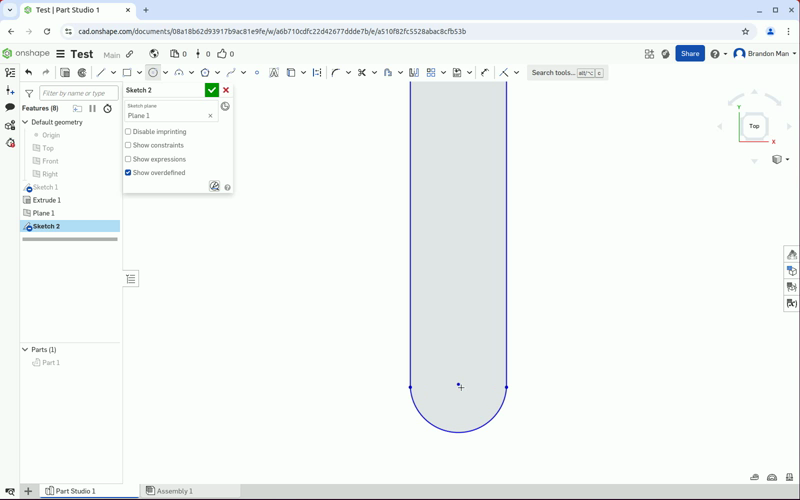
scroll(6)
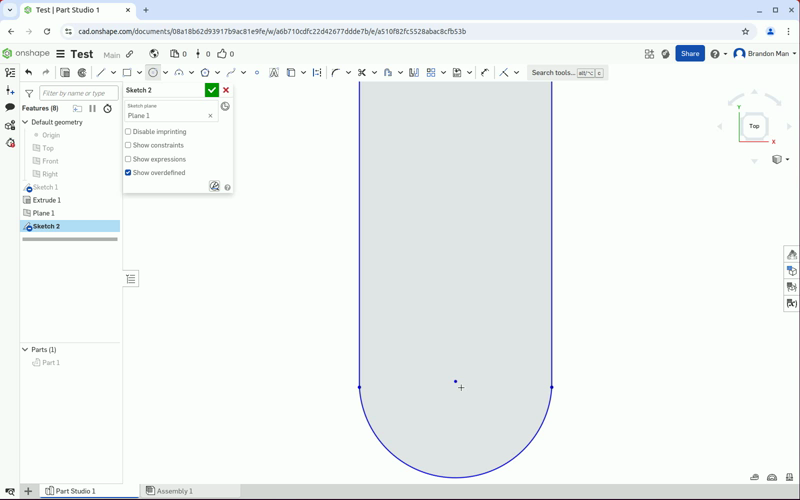
click(461, 387)
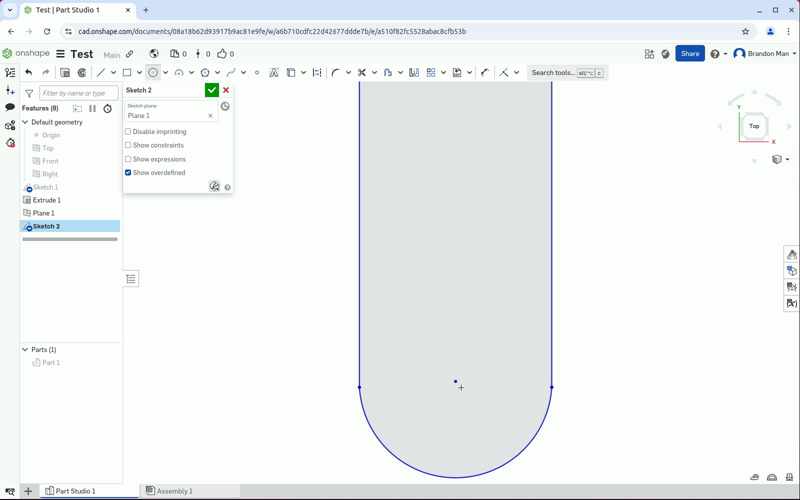
scroll(-6)
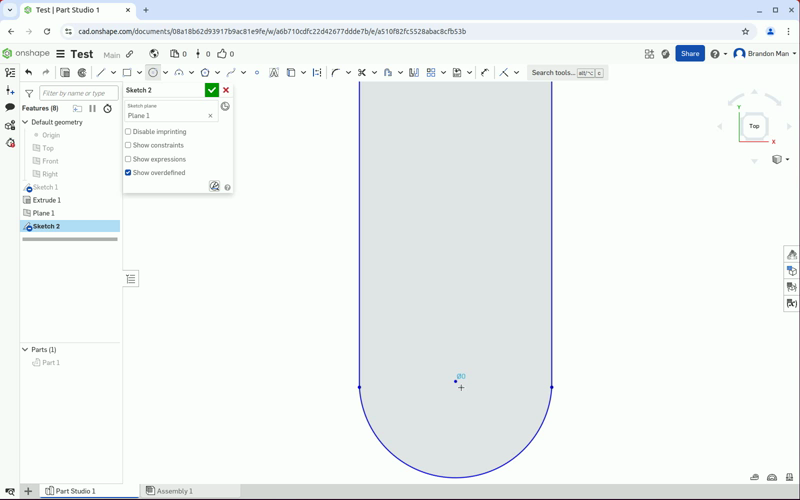
scroll(-6)
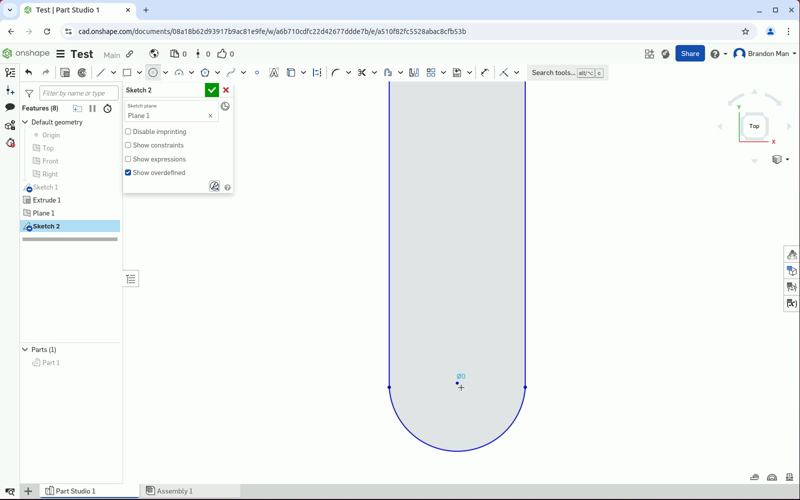
scroll(-6)
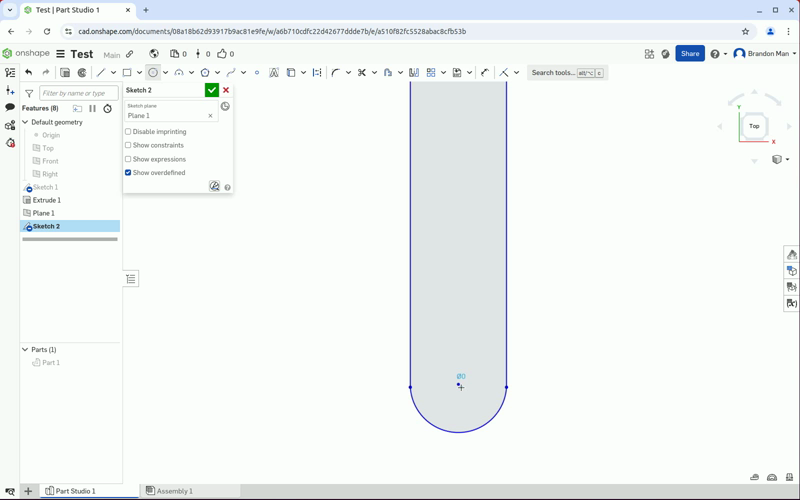
scroll(-6)
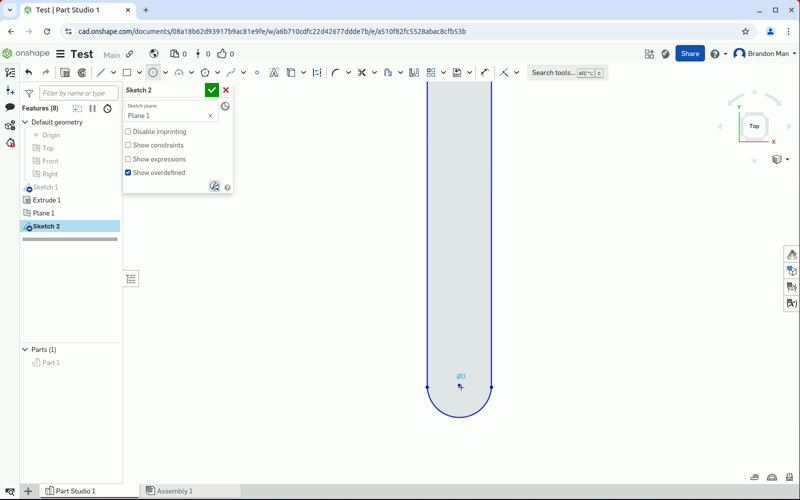
scroll(-6)
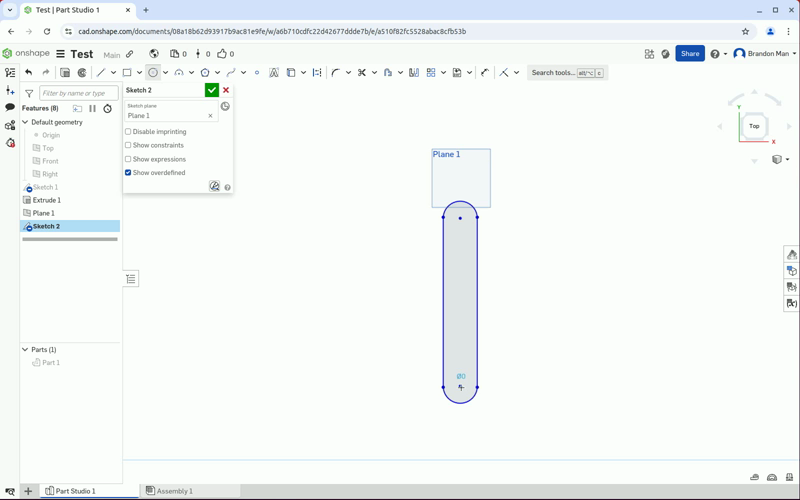
scroll(-6)
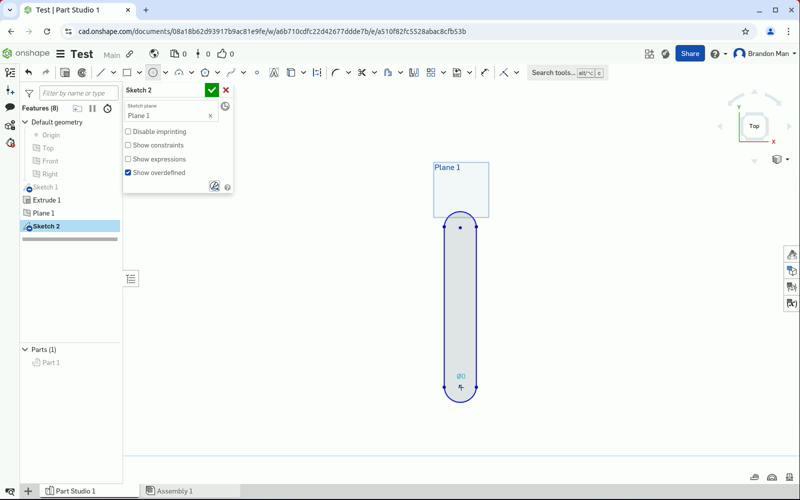
scroll(-6)
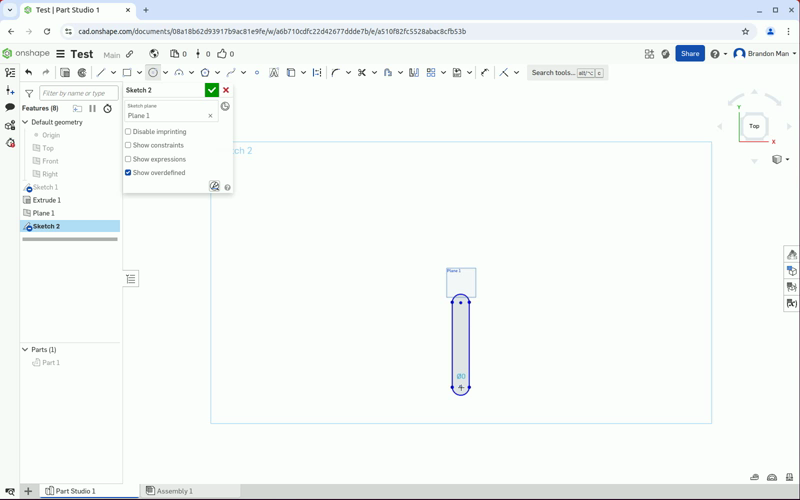
key_up(shift)
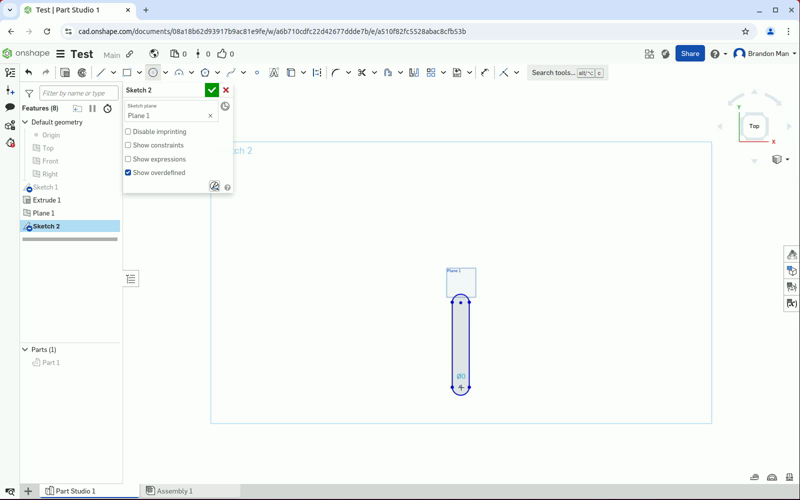
mouse_move(467, 387)
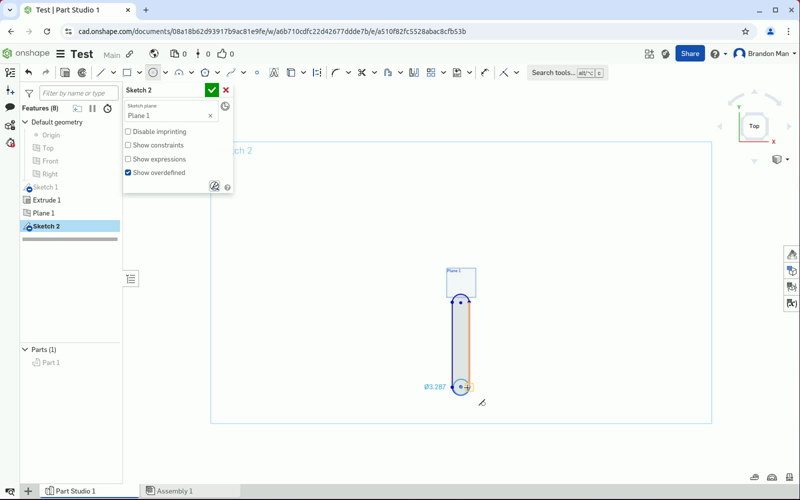
scroll(6)
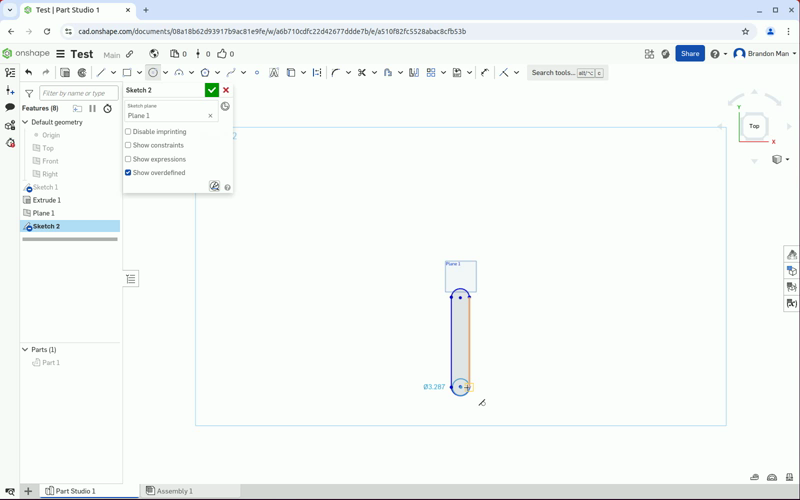
scroll(6)
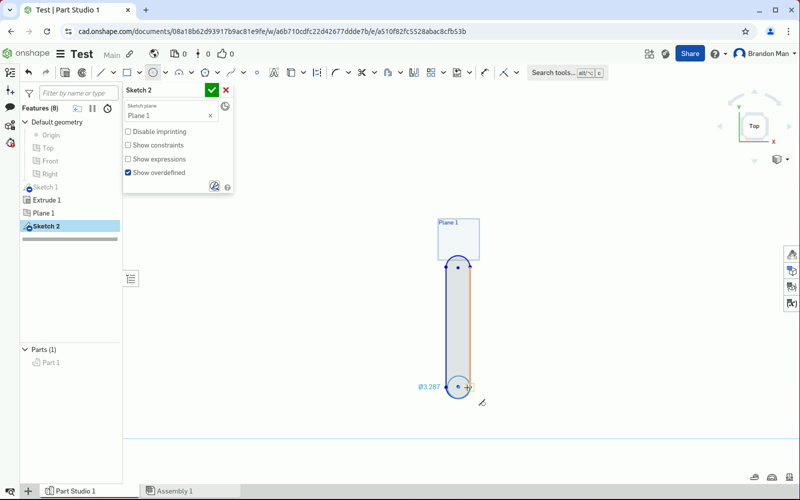
scroll(6)
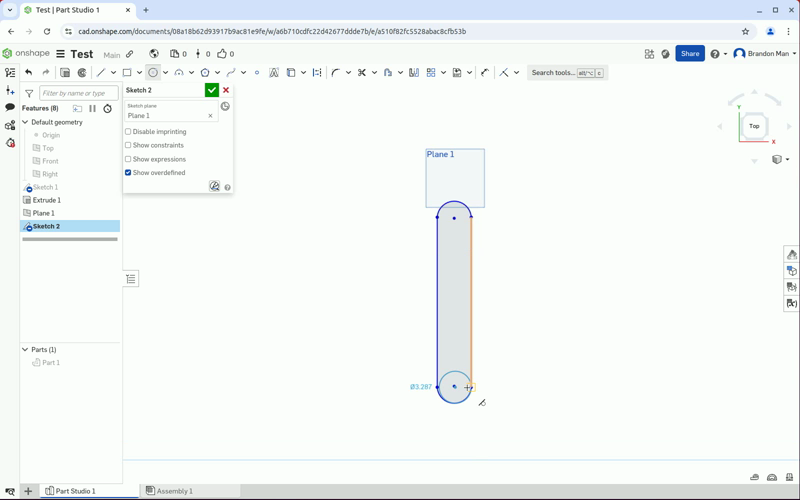
scroll(6)
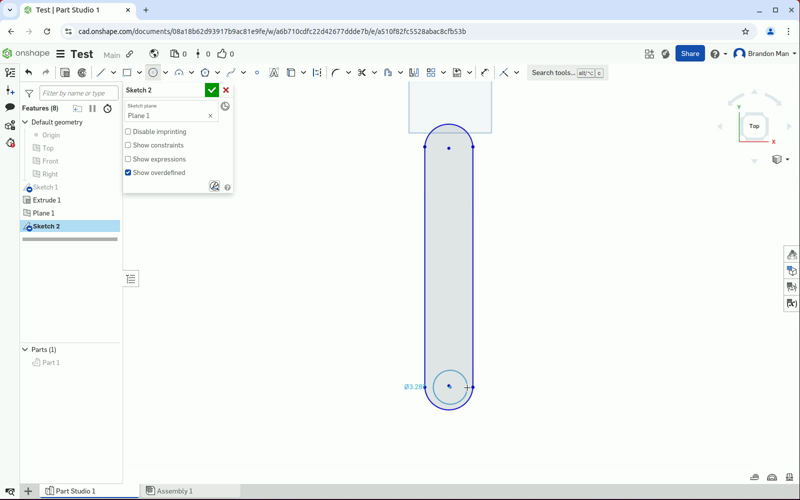
scroll(6)
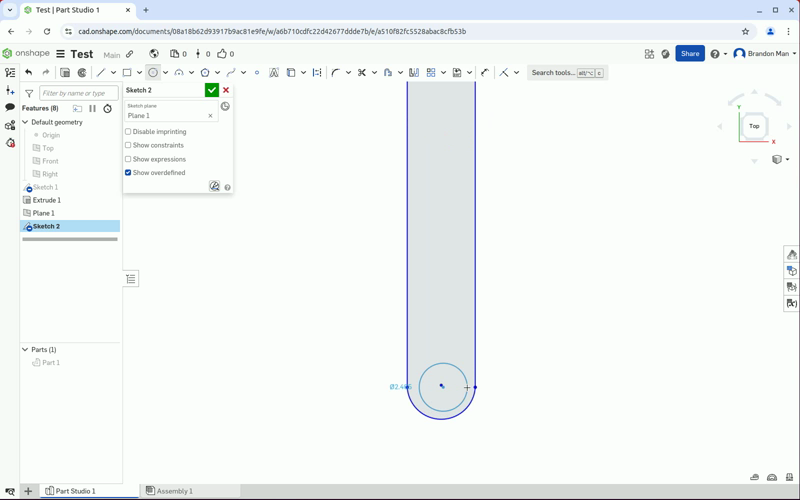
scroll(6)
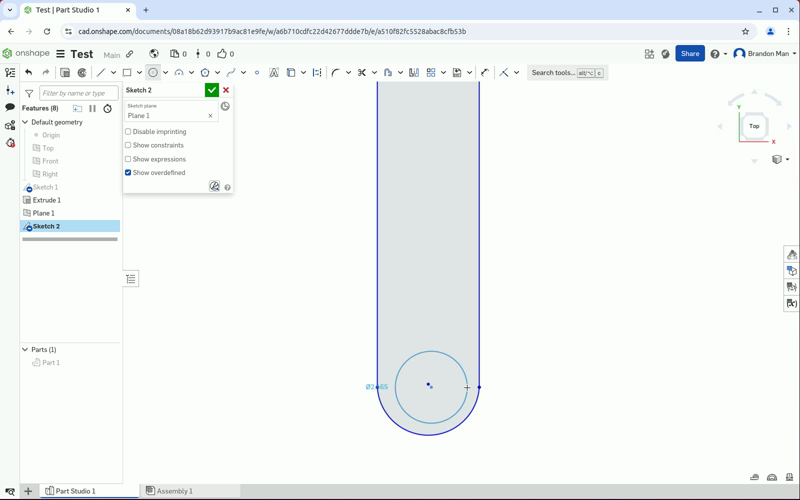
scroll(6)
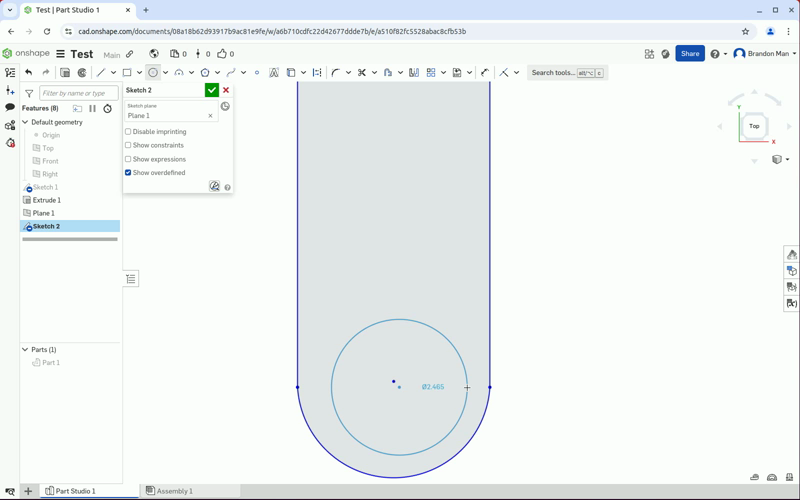
click(467, 387)
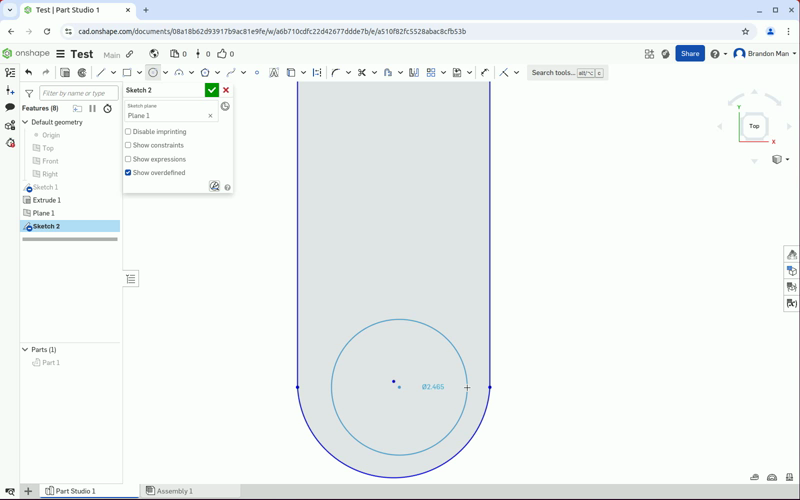
scroll(-6)
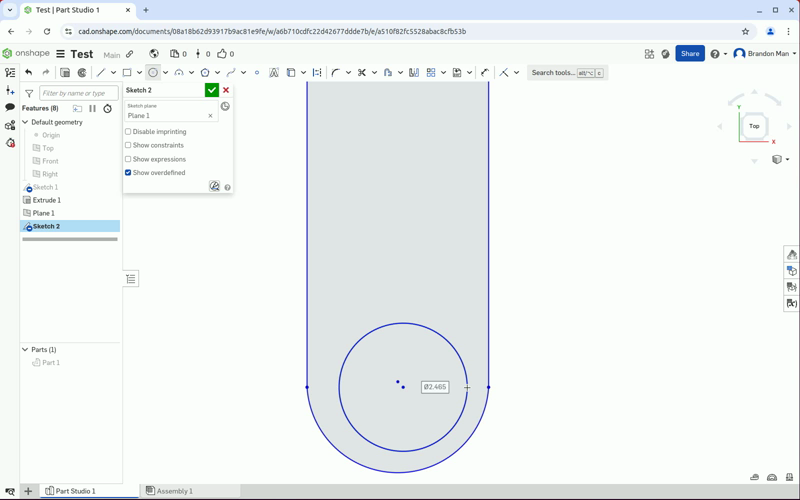
scroll(-6)
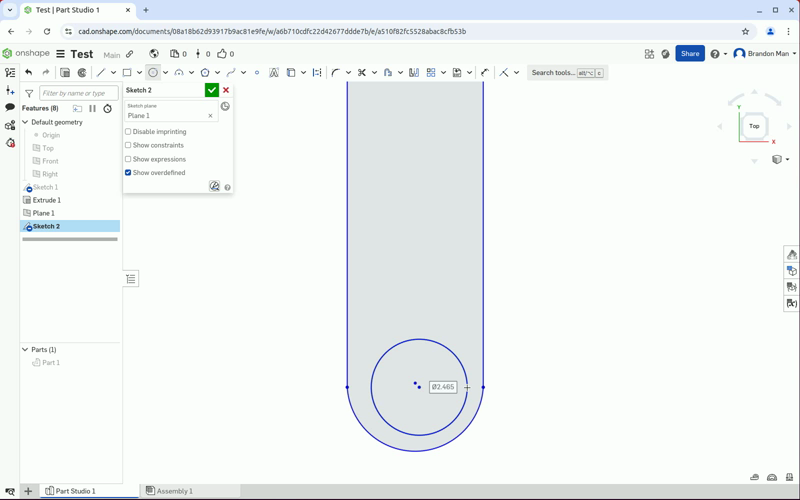
scroll(-6)
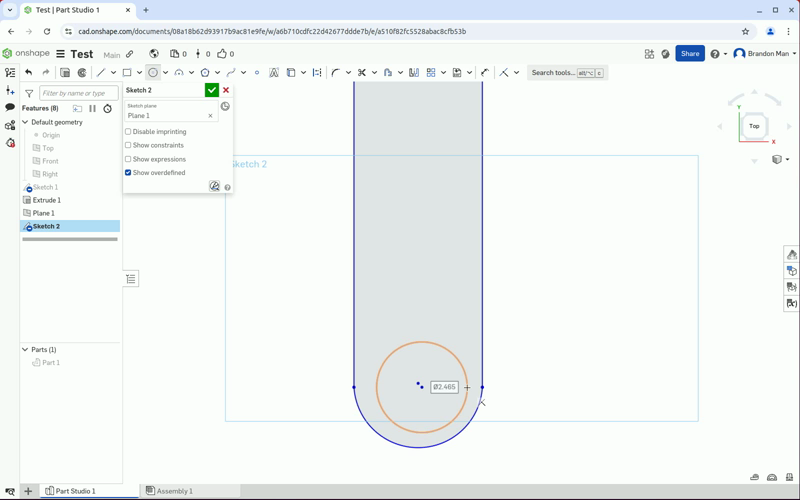
scroll(-6)
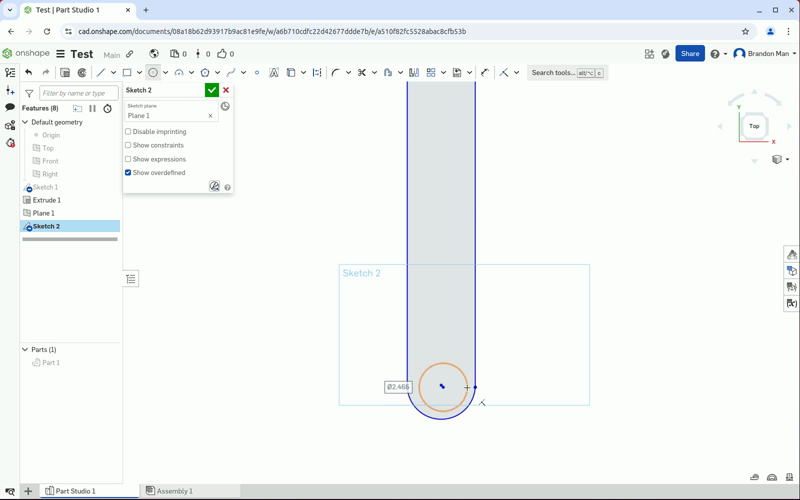
scroll(-6)
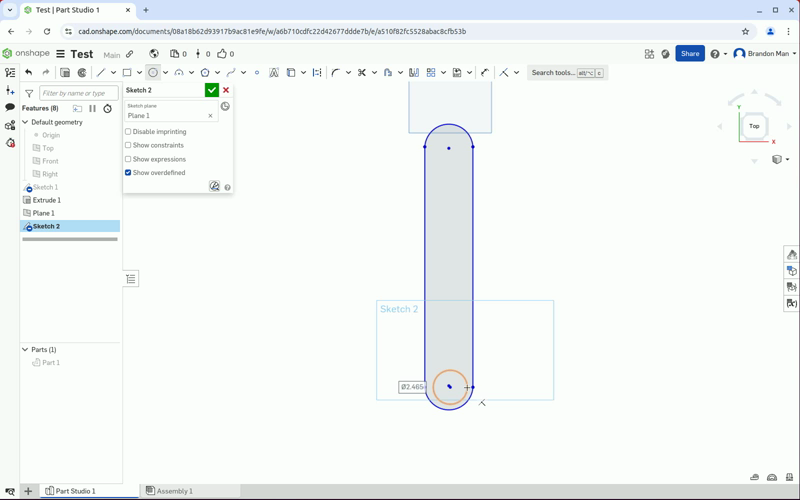
scroll(-6)
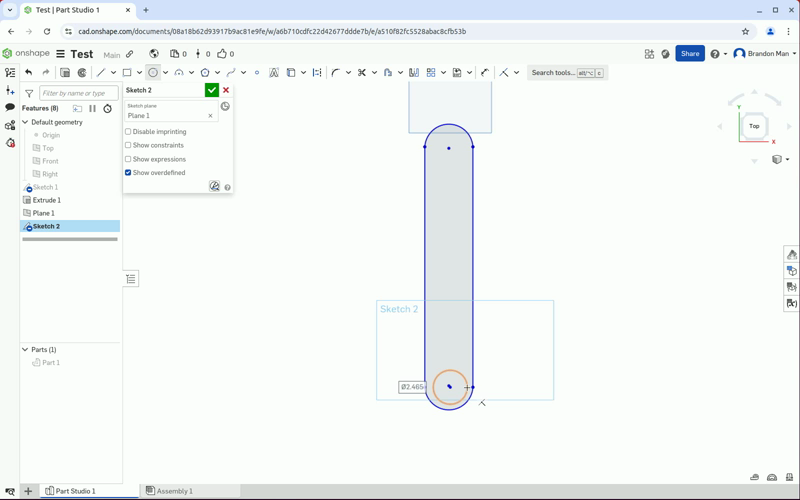
scroll(-6)
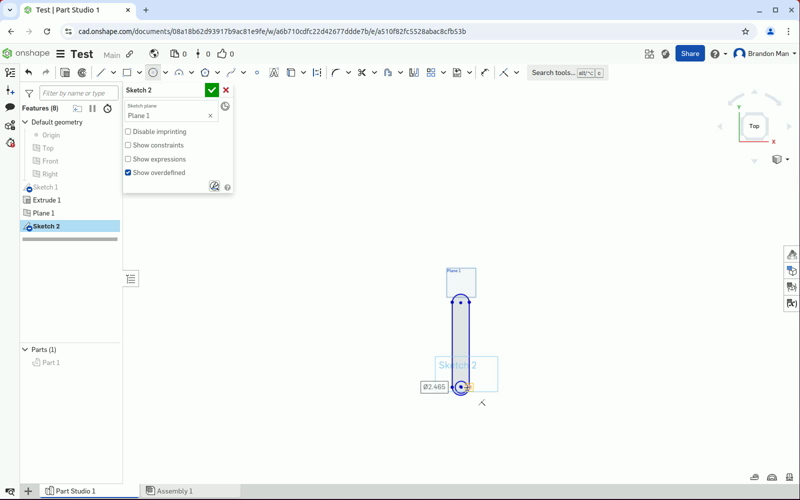
key(esc)
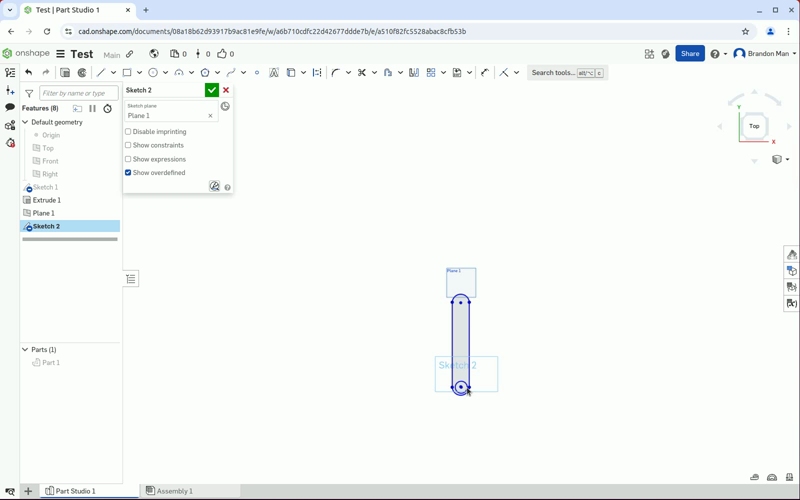
key(c)
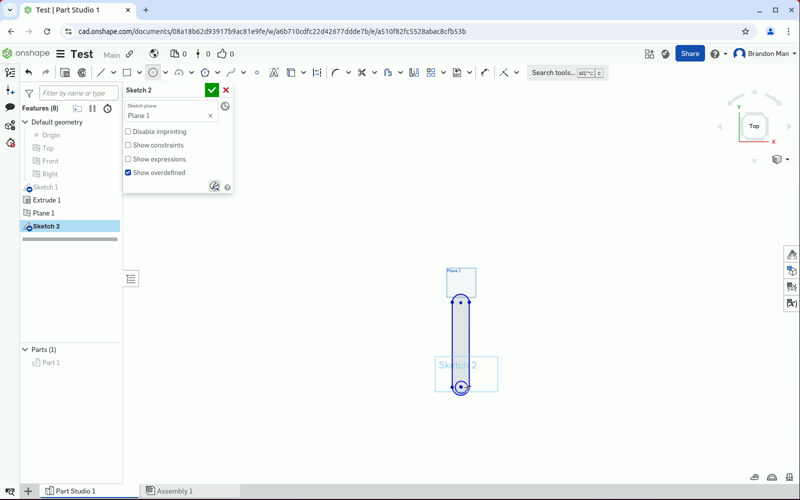
key_down(shift)
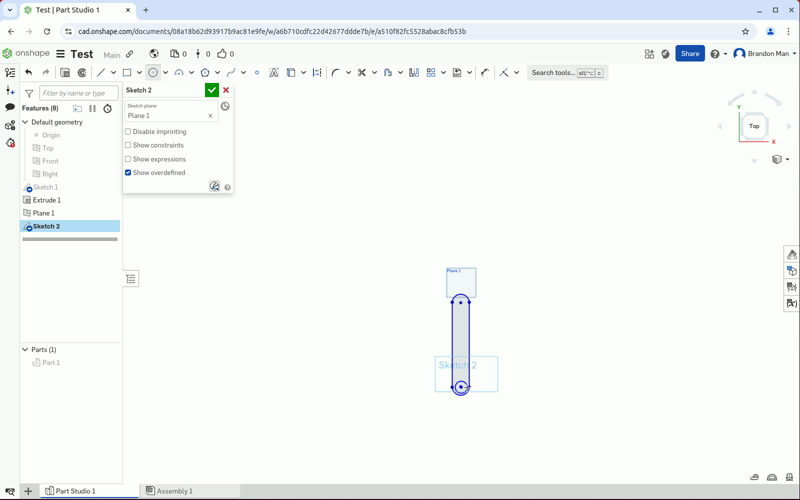
mouse_move(461, 303)
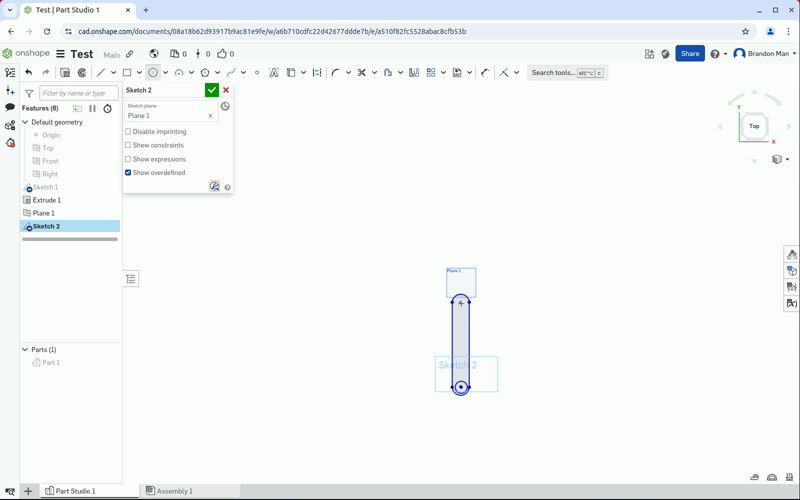
scroll(6)
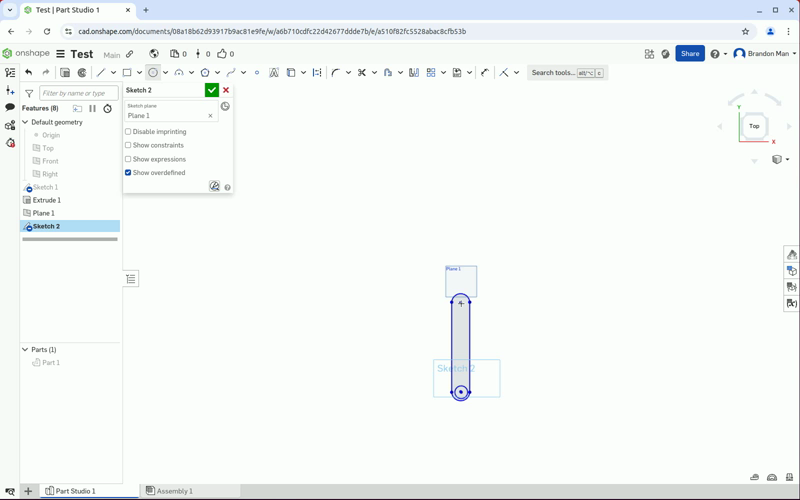
scroll(6)
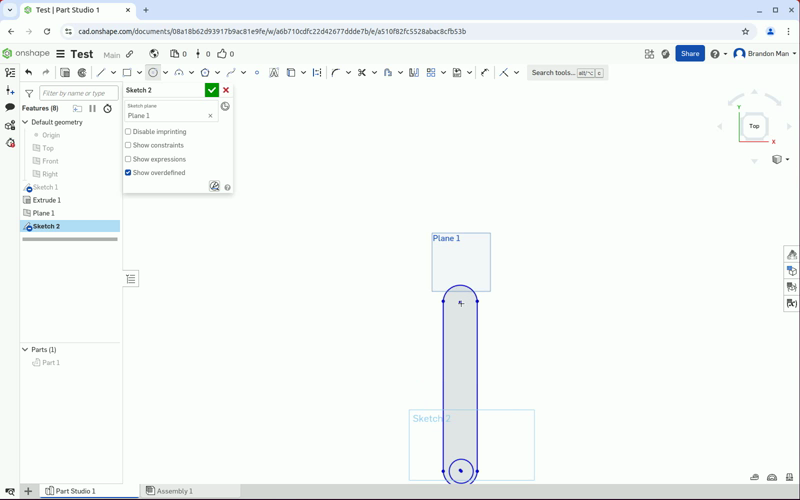
scroll(6)
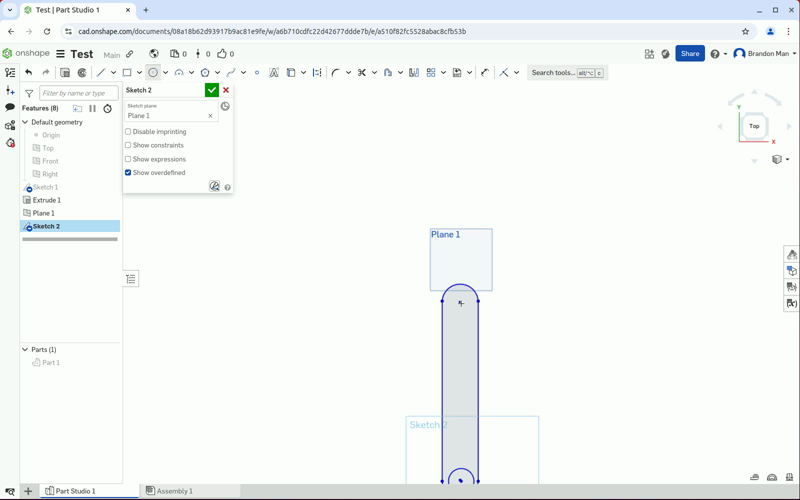
scroll(6)
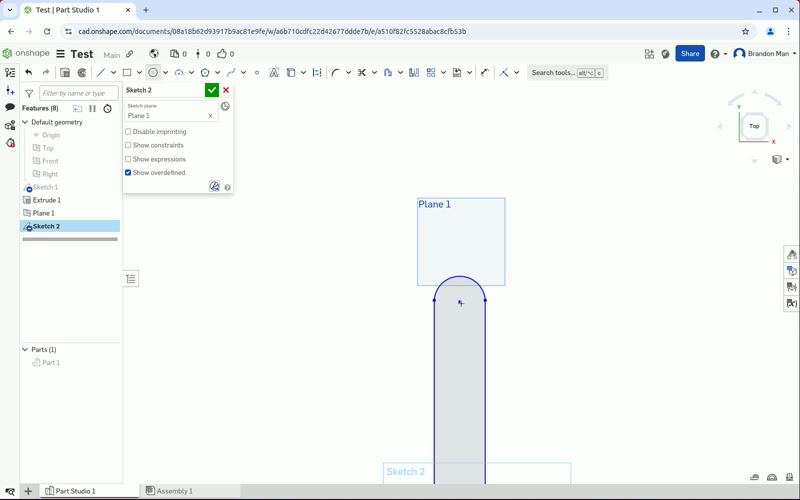
scroll(6)
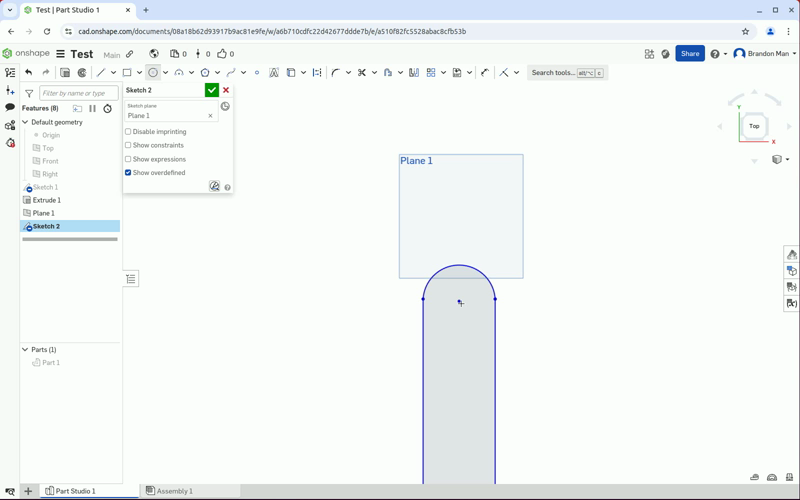
scroll(6)
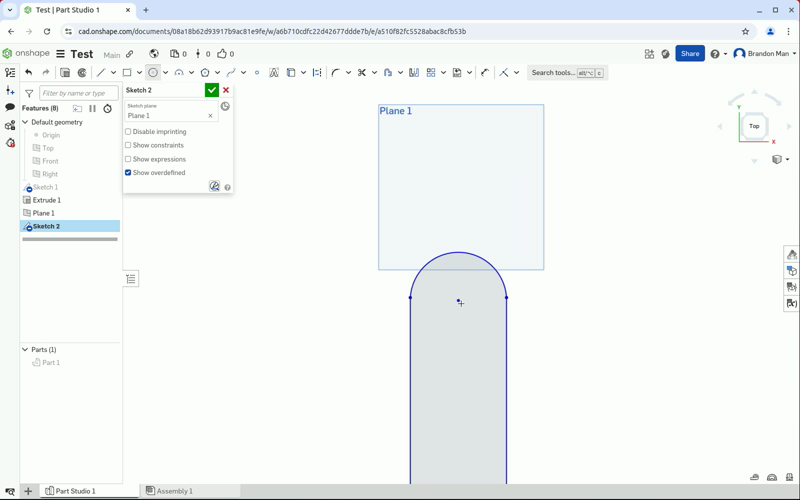
scroll(6)
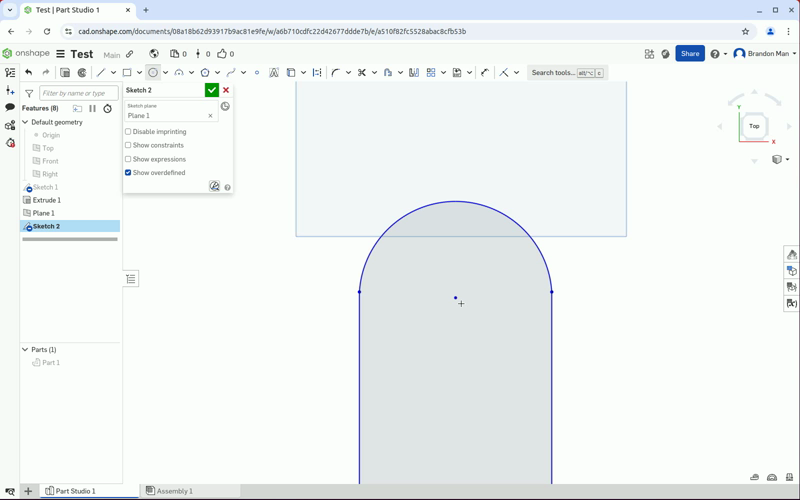
click(461, 303)
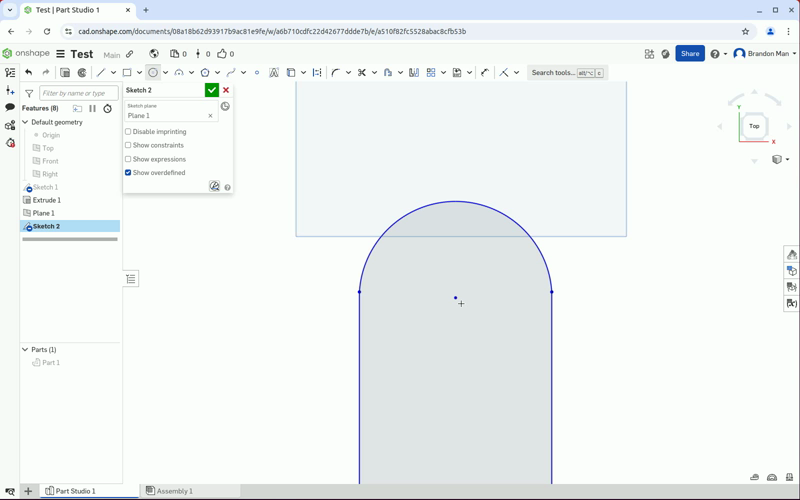
scroll(-6)
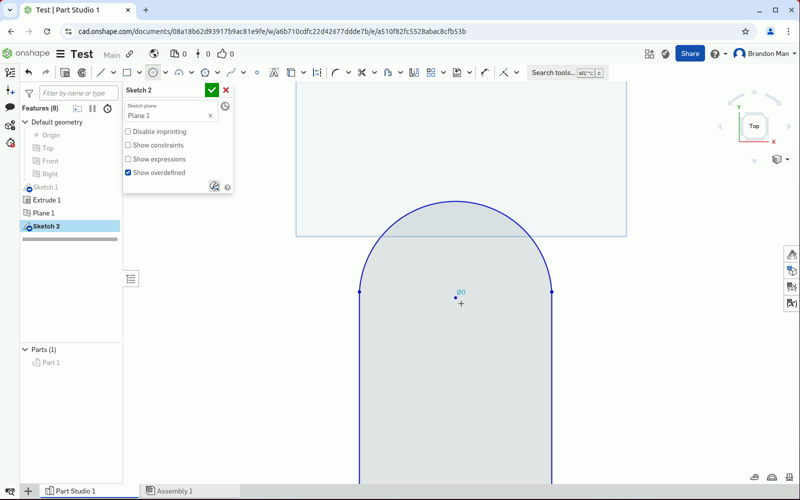
scroll(-6)
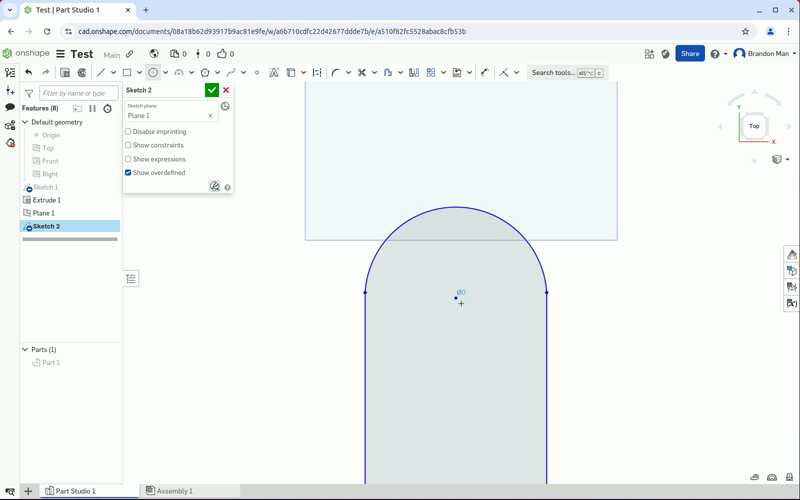
scroll(-6)
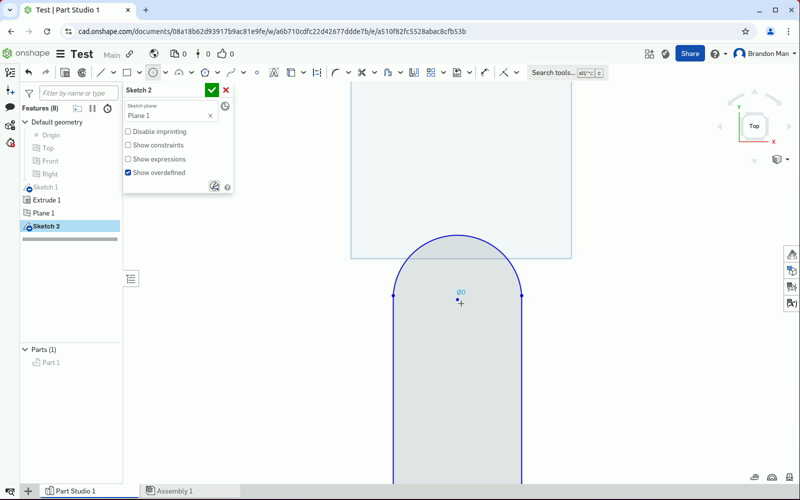
scroll(-6)
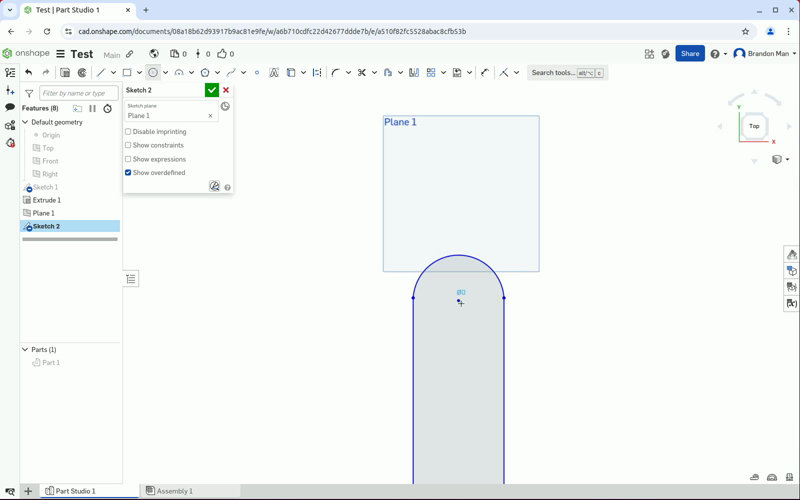
scroll(-6)
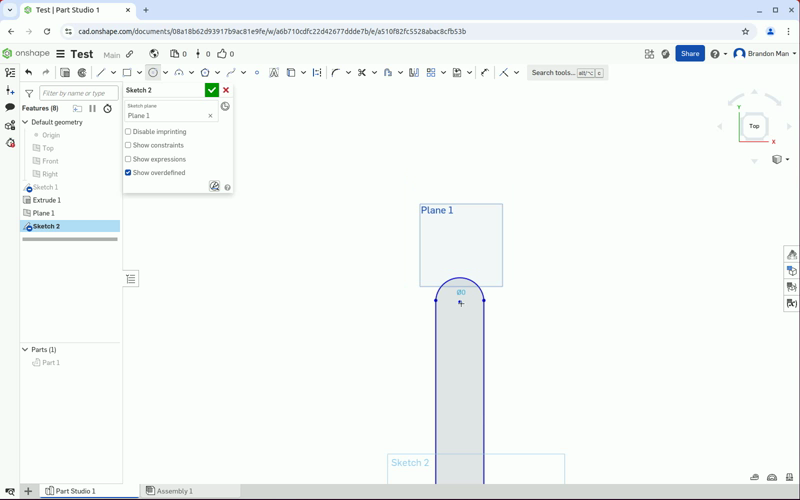
scroll(-6)
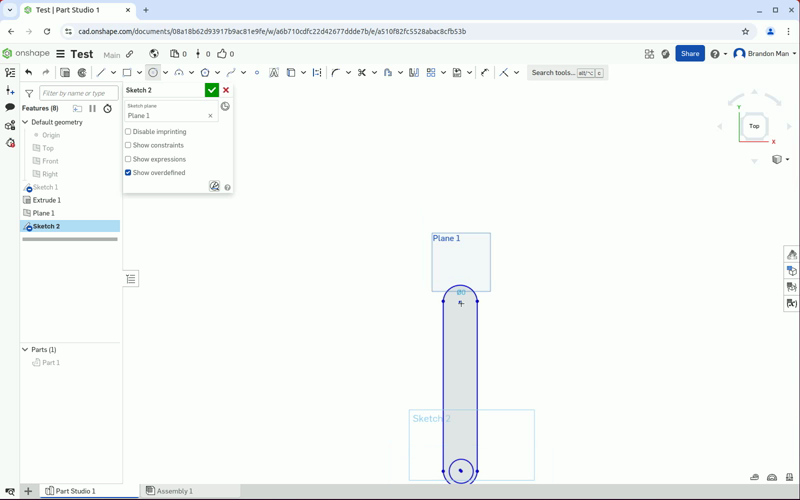
scroll(-6)
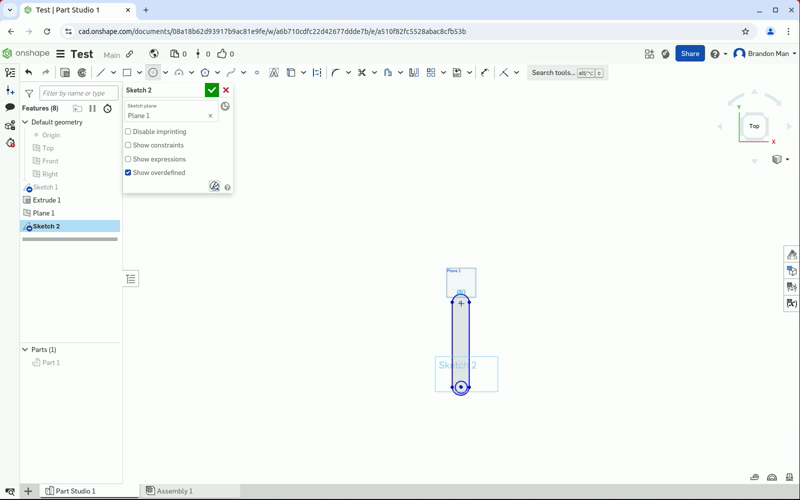
key_up(shift)
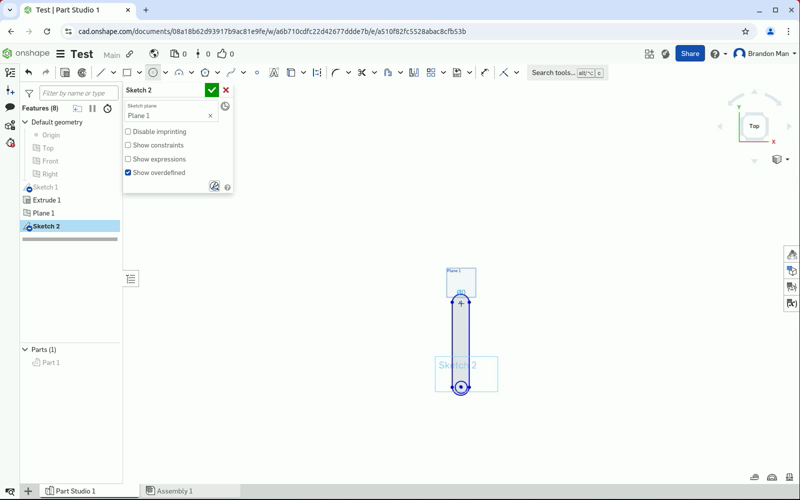
mouse_move(467, 303)
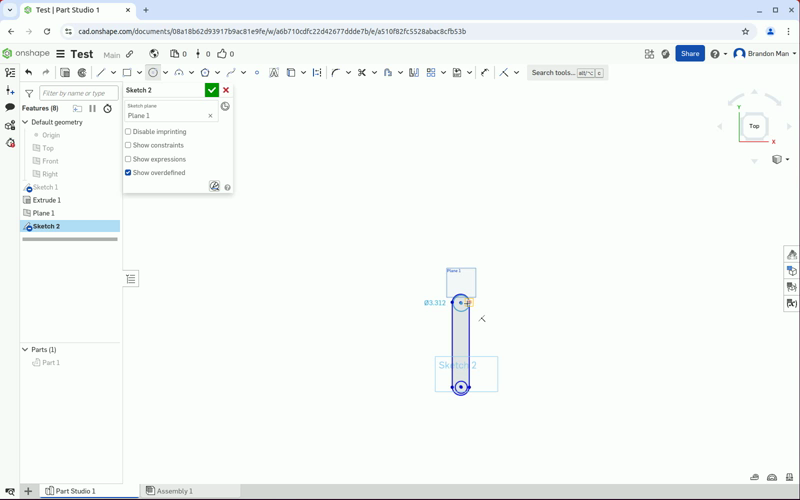
scroll(6)
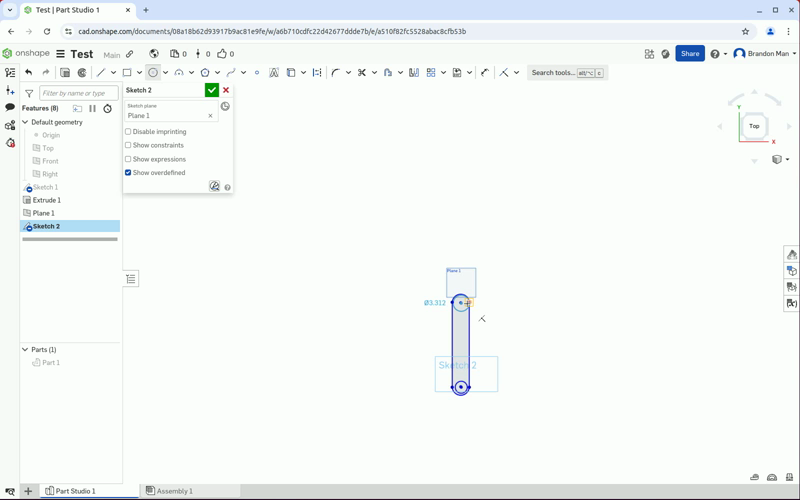
scroll(6)
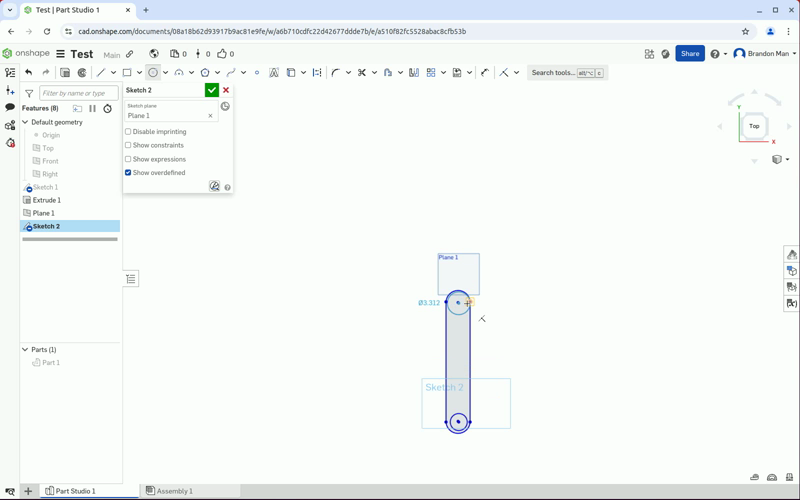
scroll(6)
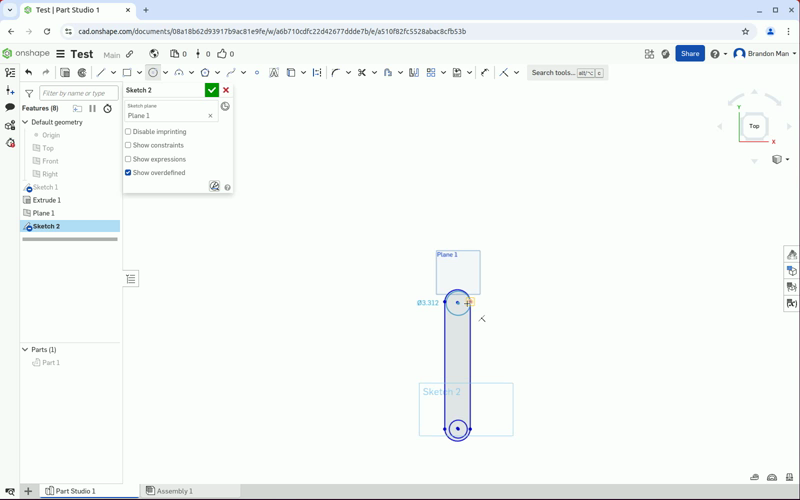
scroll(6)
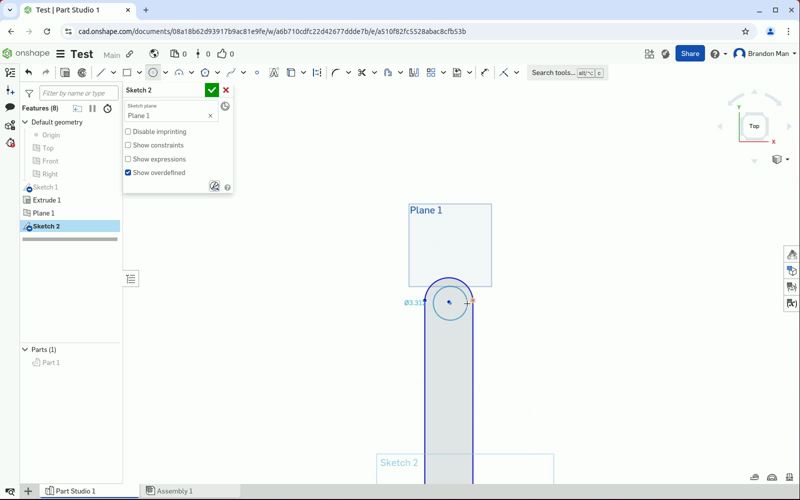
scroll(6)
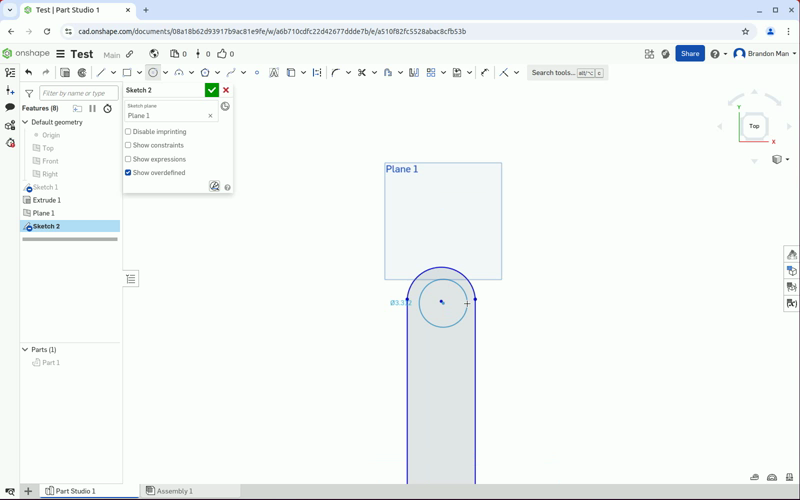
scroll(6)
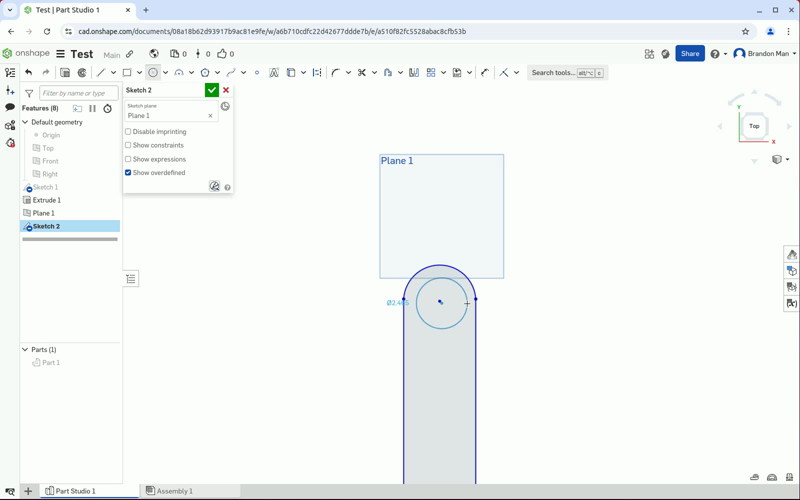
scroll(6)
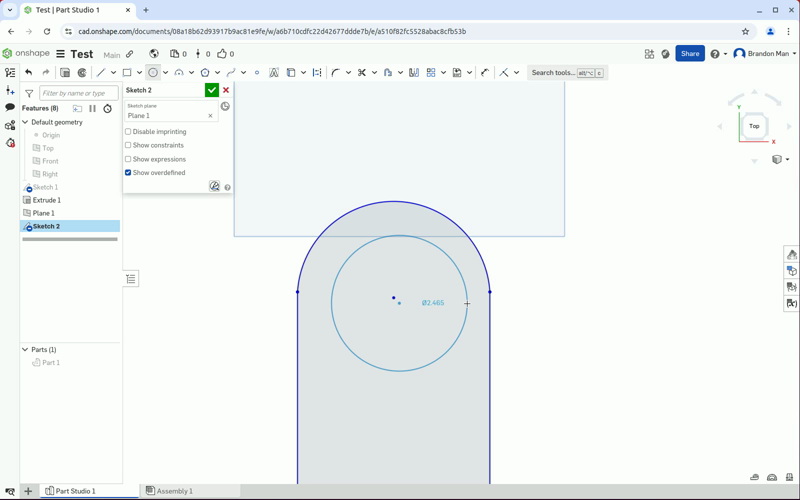
click(467, 303)
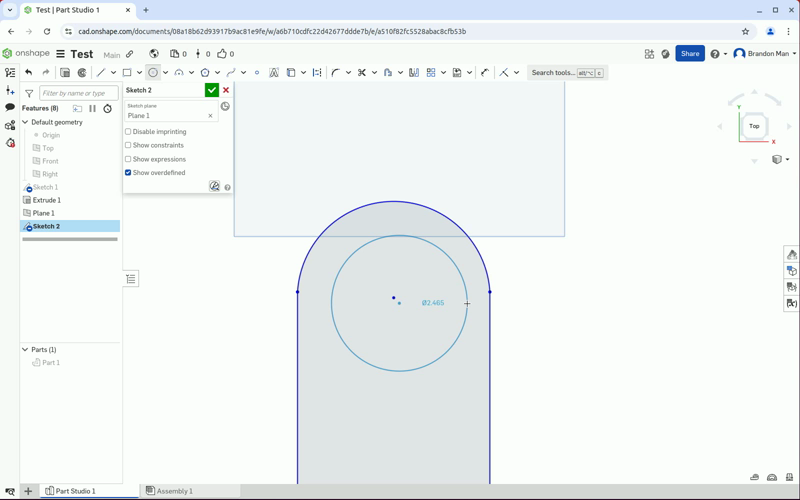
scroll(-6)
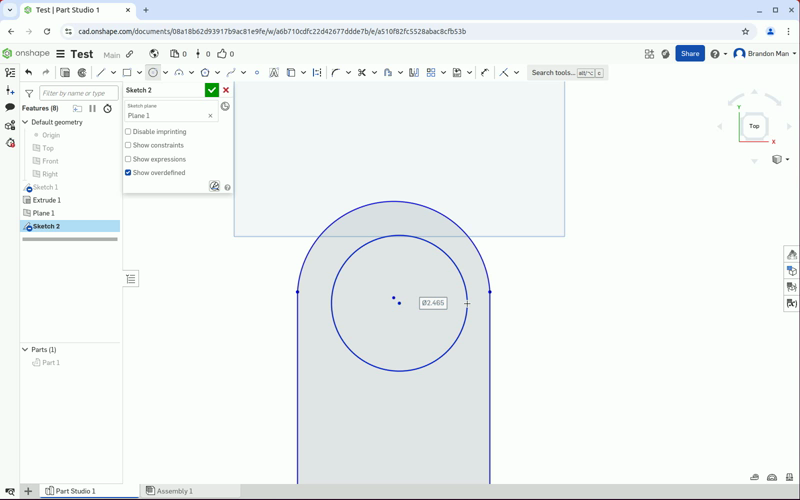
scroll(-6)
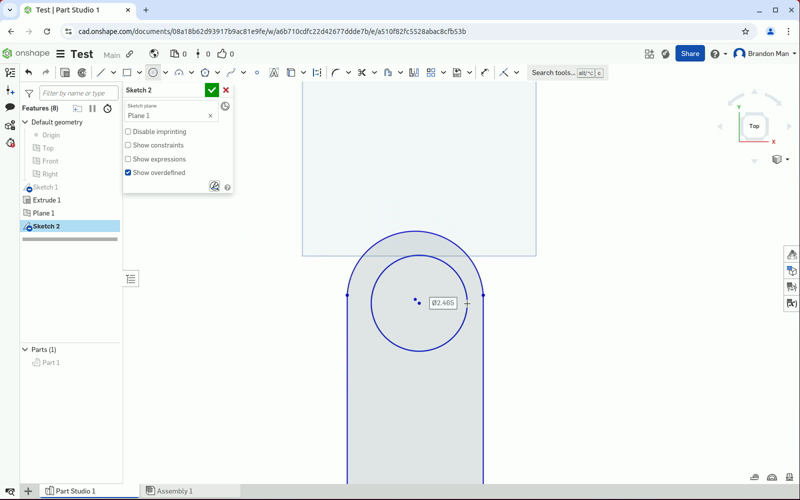
scroll(-6)
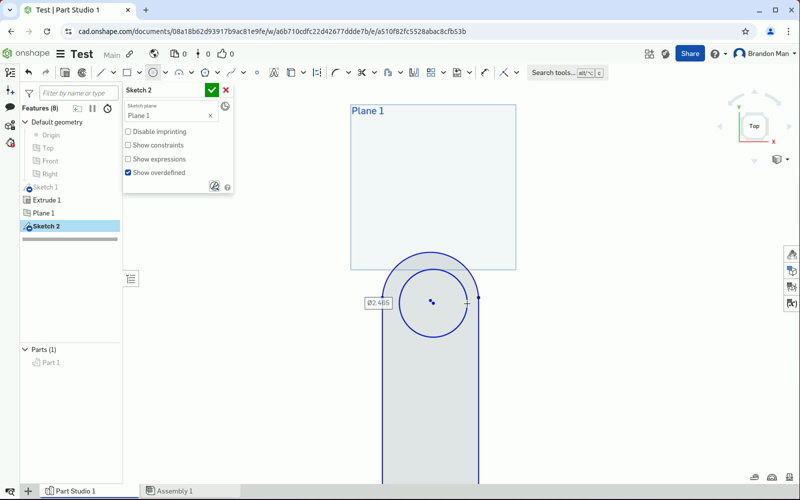
scroll(-6)
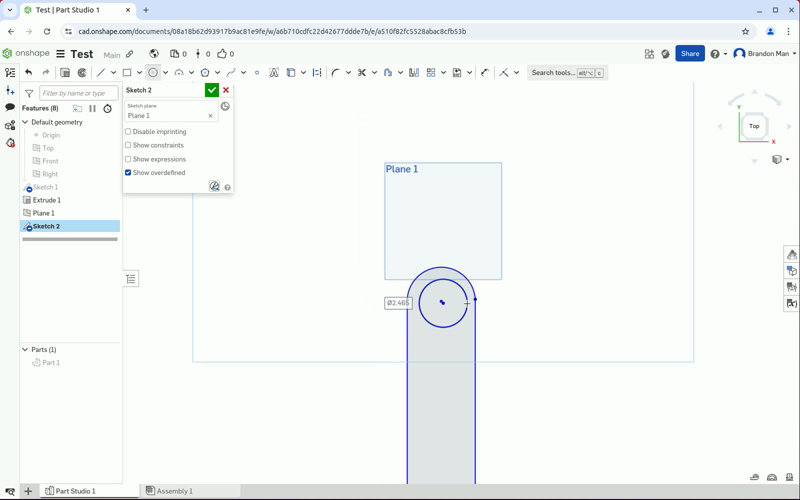
scroll(-6)
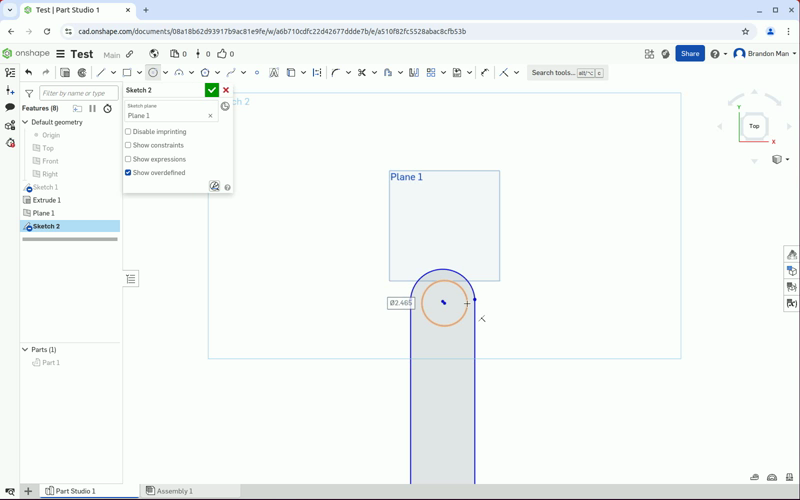
scroll(-6)
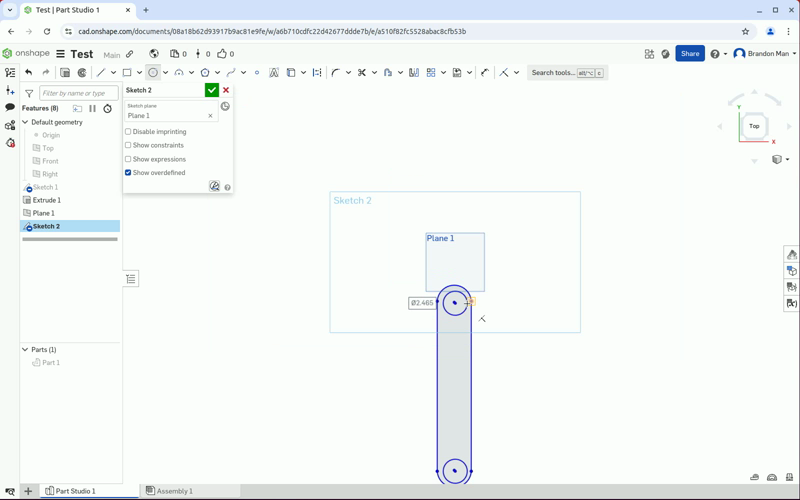
scroll(-6)
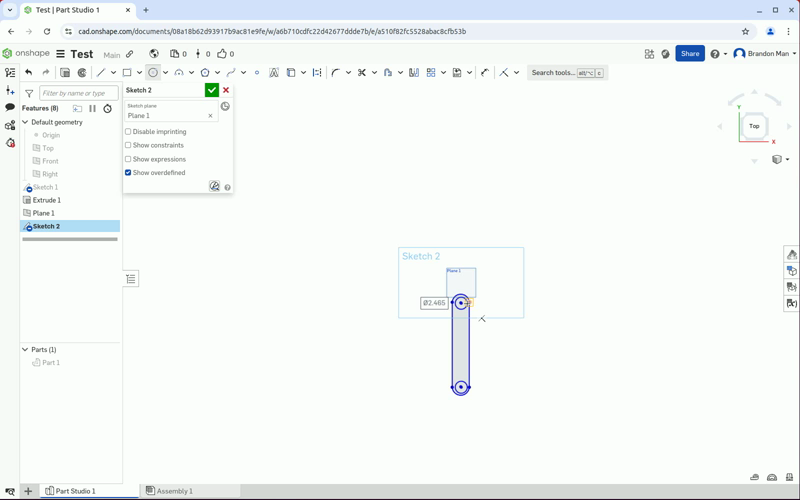
key(esc)
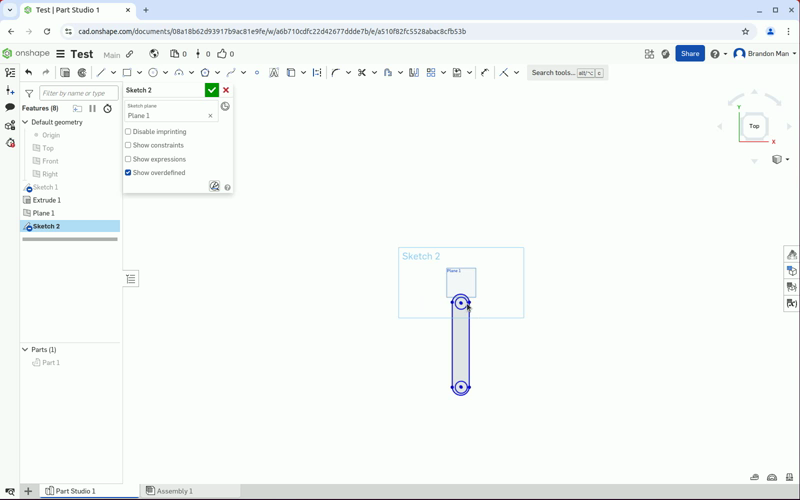
mouse_move(465, 327)
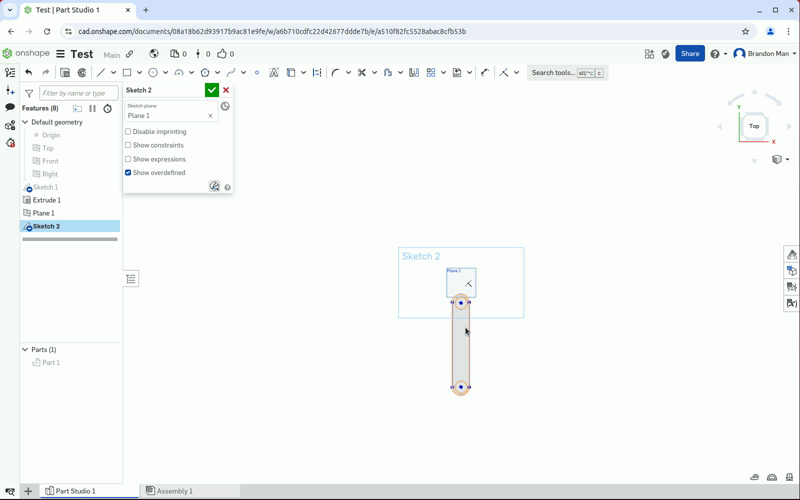
scroll(6)
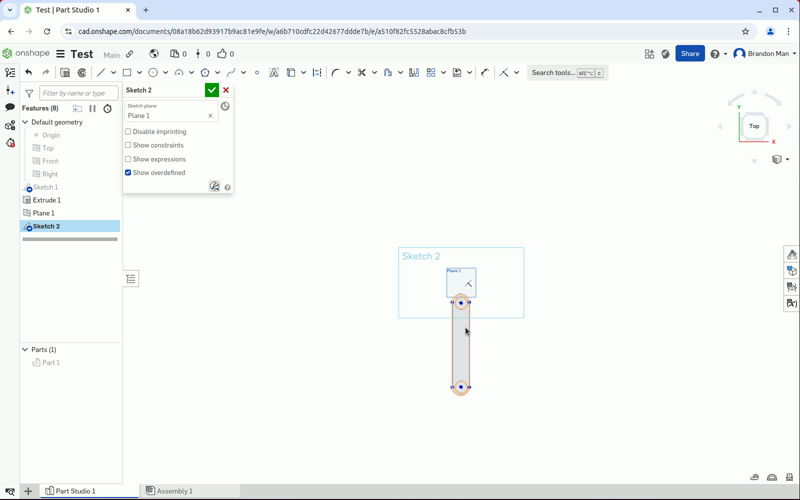
scroll(6)
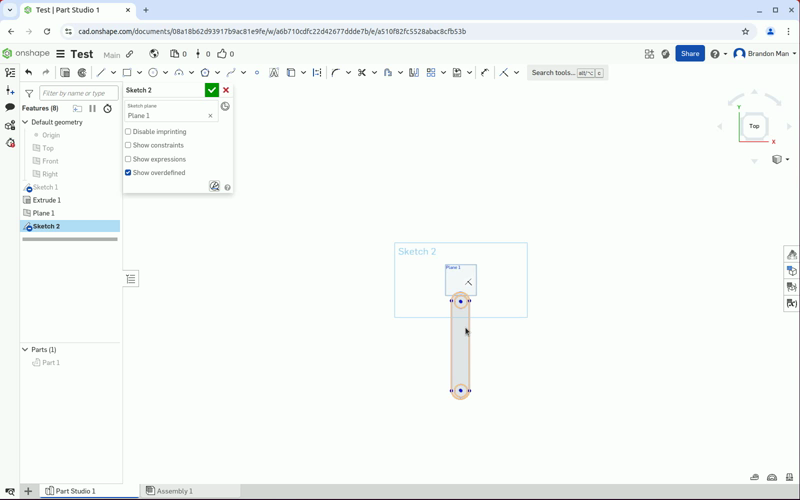
scroll(6)
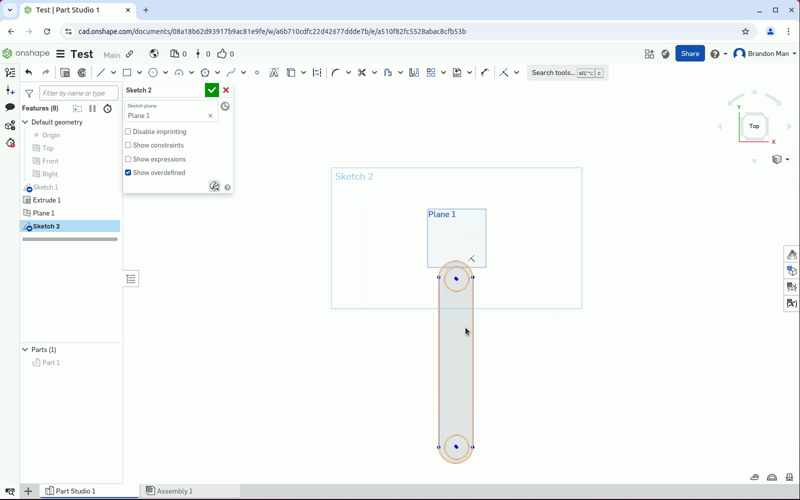
scroll(6)
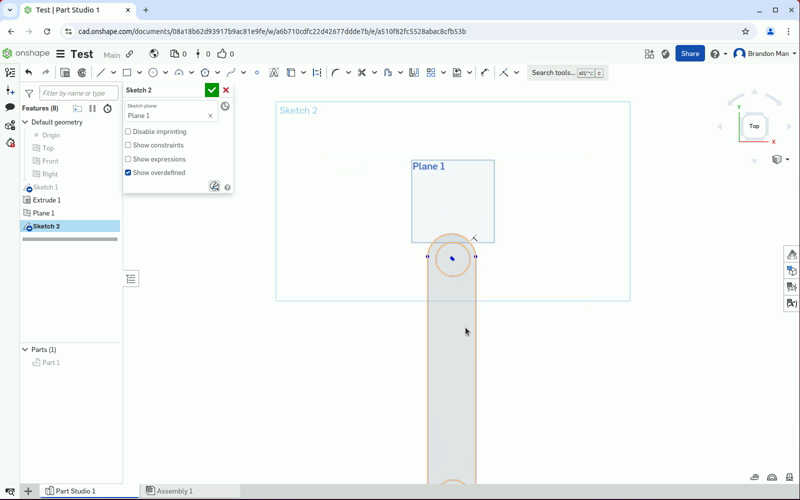
scroll(6)
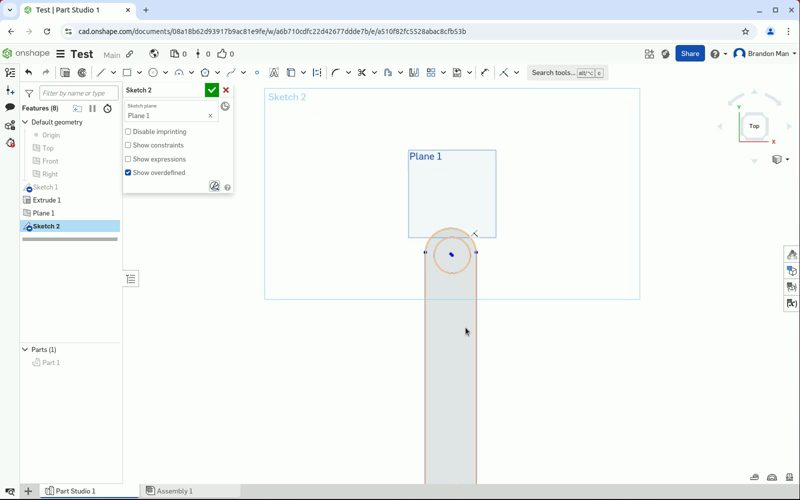
scroll(6)
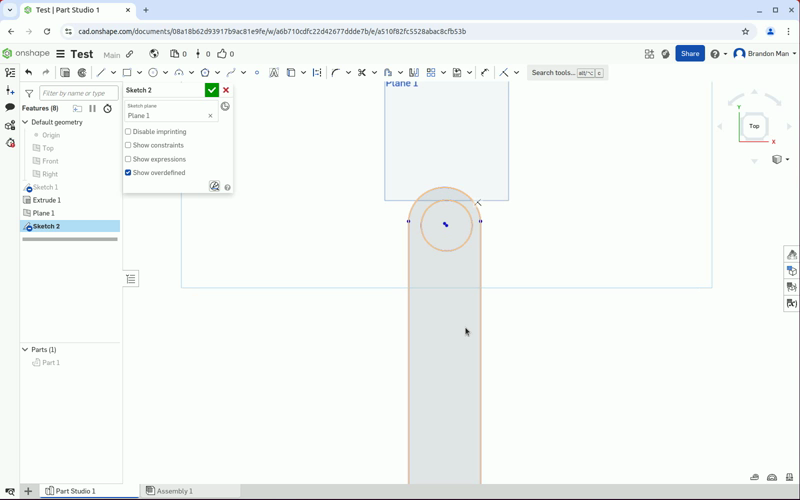
scroll(6)
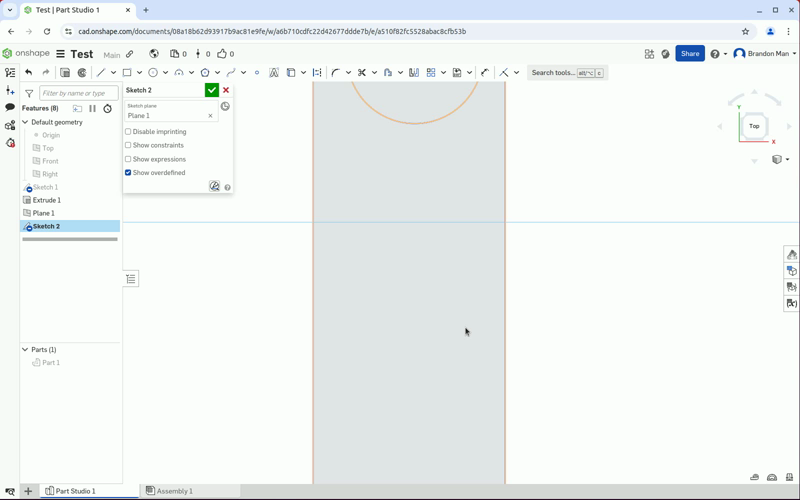
click(465, 327)
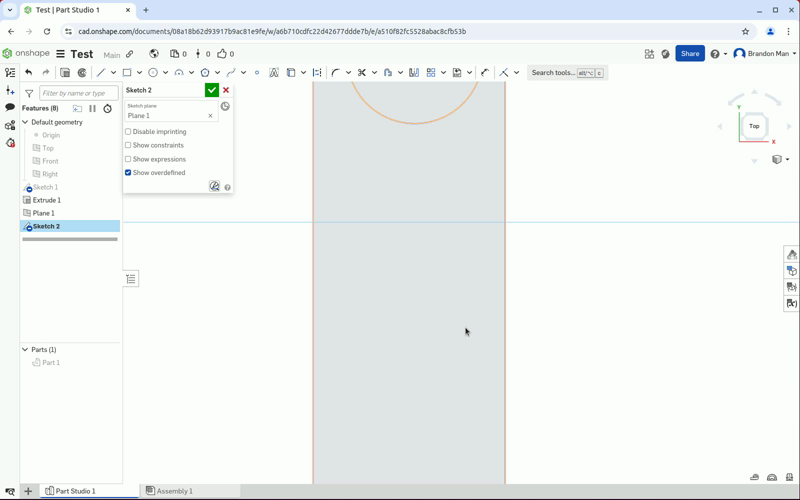
scroll(-6)
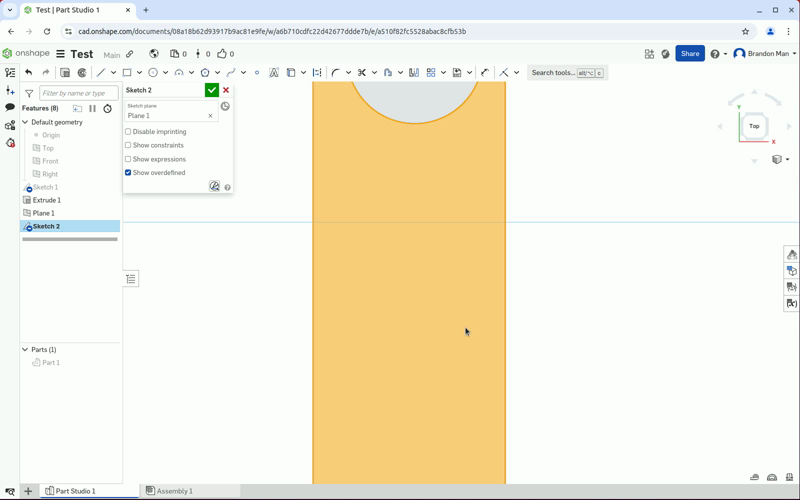
scroll(-6)
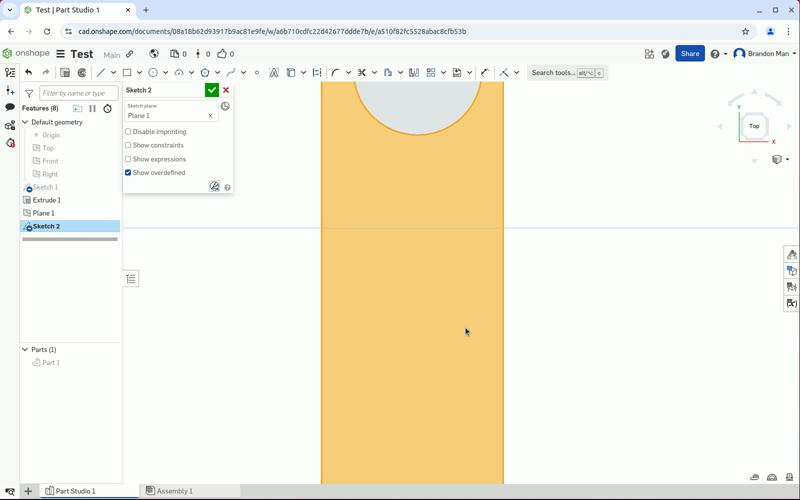
scroll(-6)
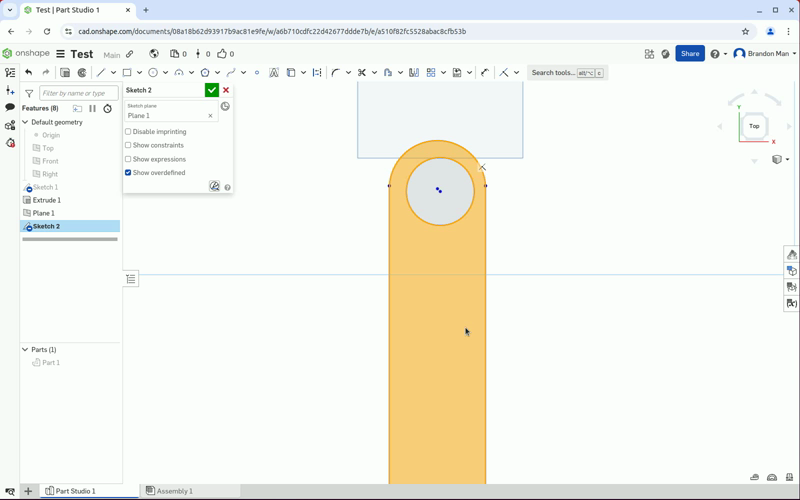
scroll(-6)
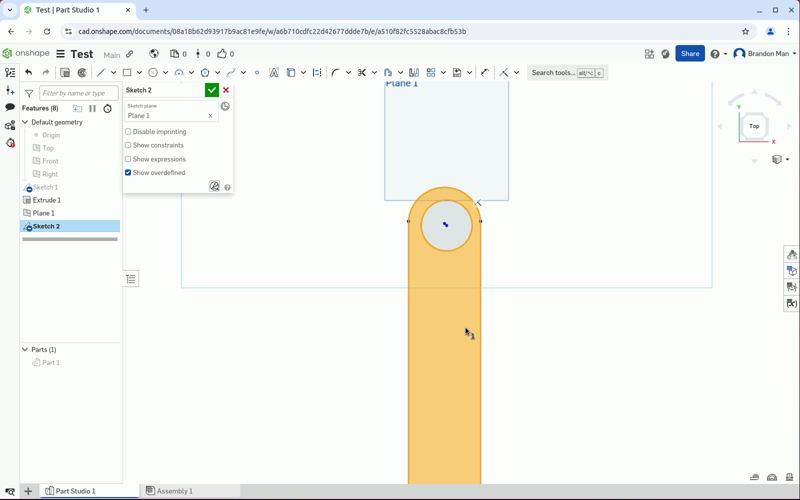
scroll(-6)
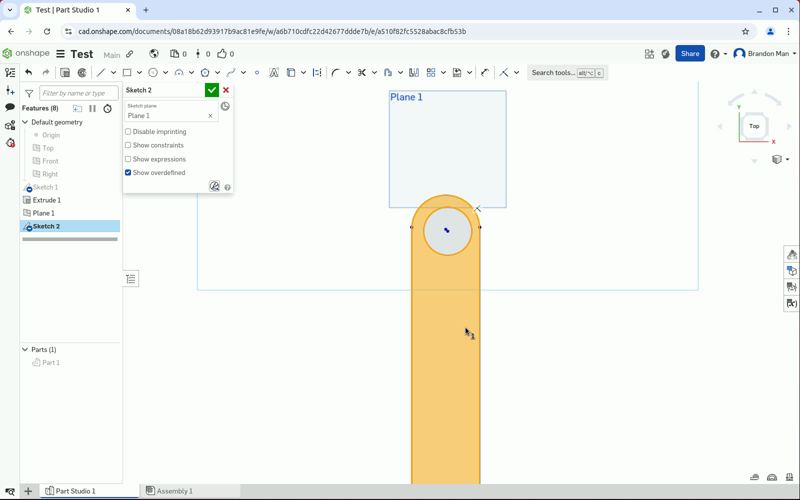
scroll(-6)
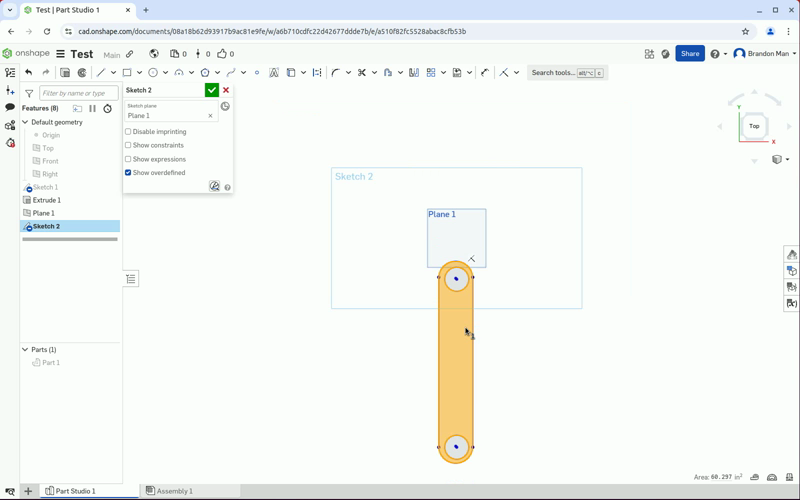
scroll(-6)
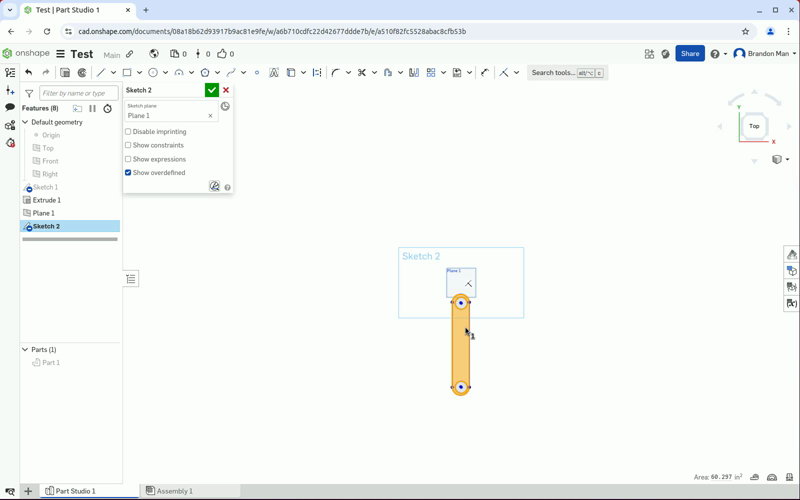
mouse_move(73, 352)
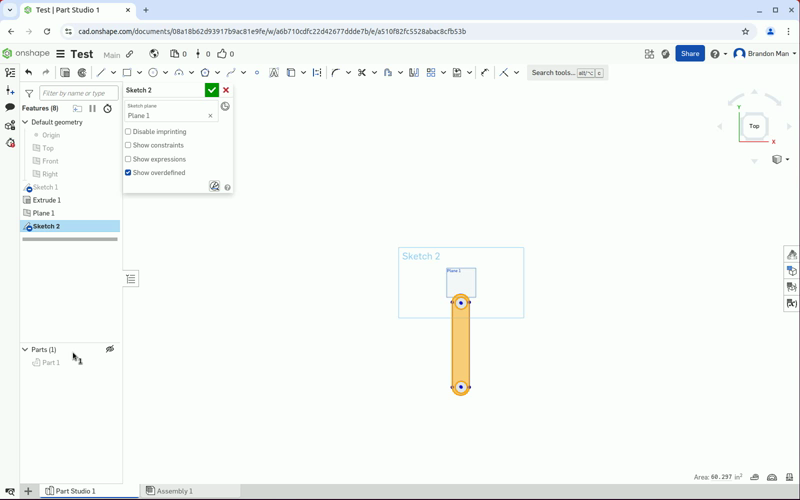
key(shift+y)
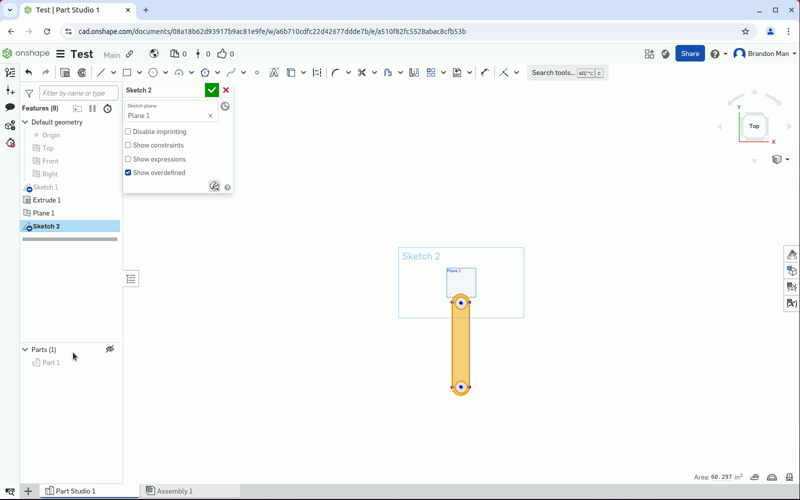
key(shift+e)
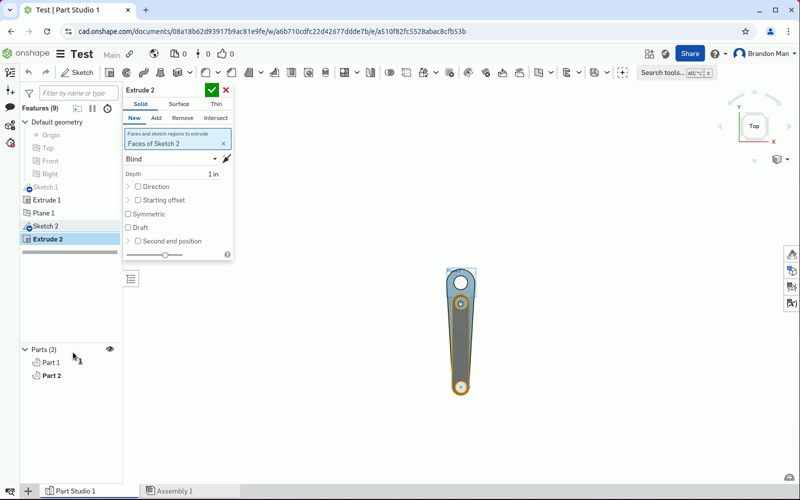
mouse_move(143, 106)
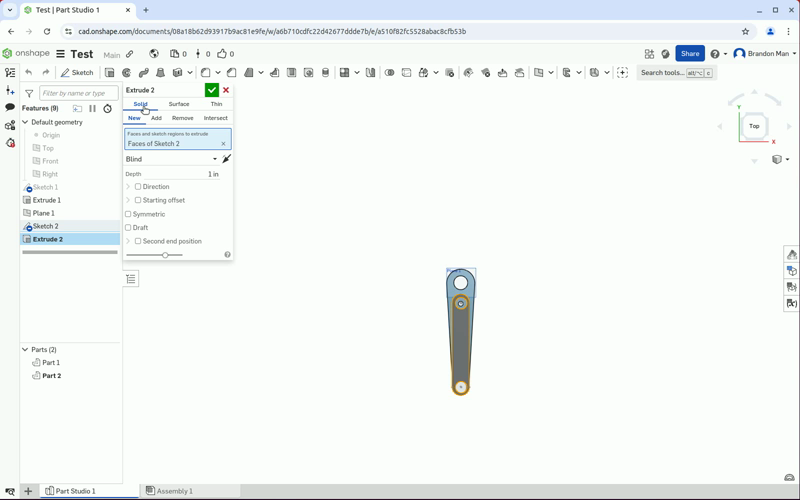
click(143, 106)
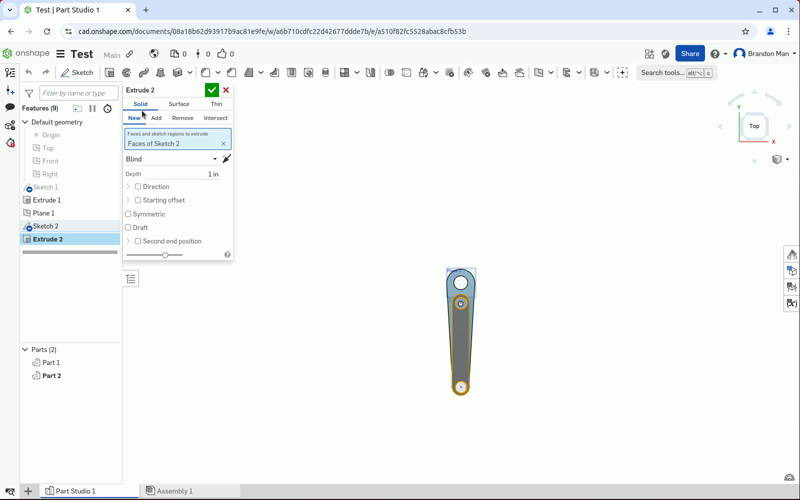
mouse_move(137, 120)
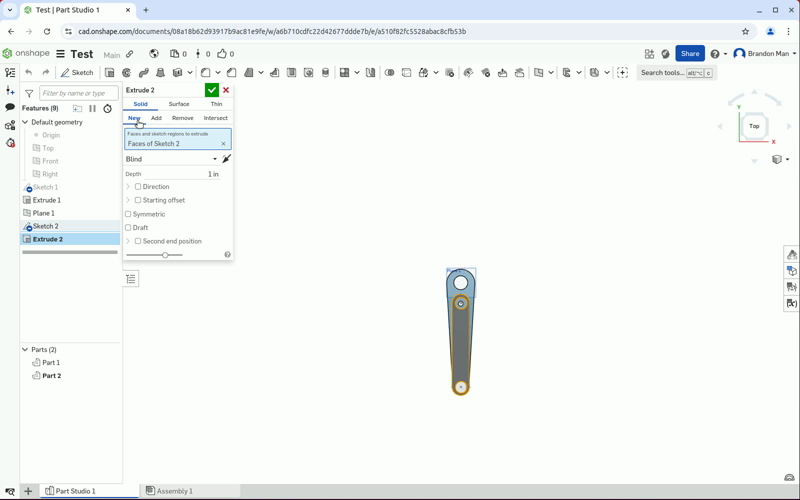
click(137, 120)
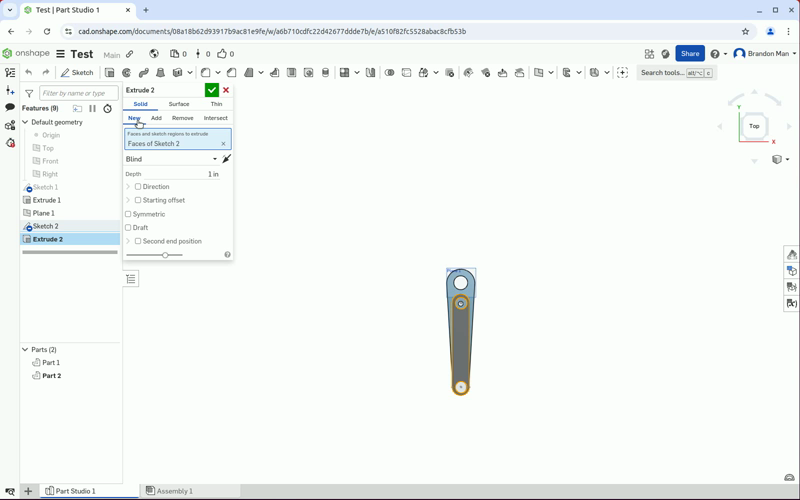
key(tab, 4)
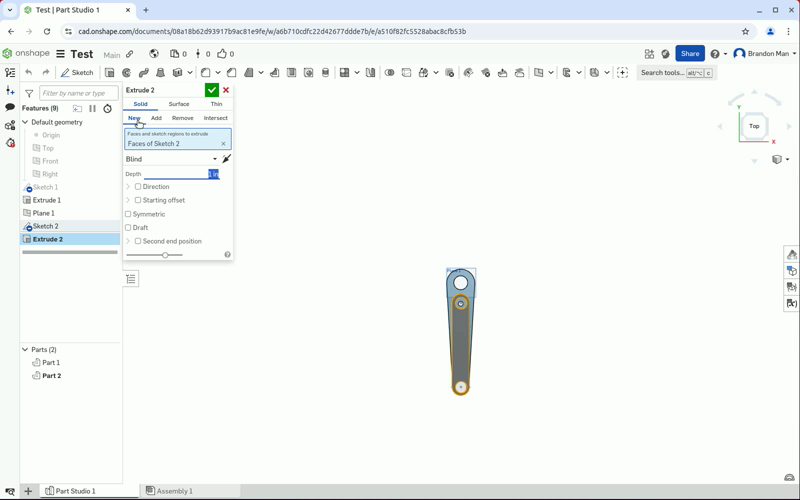
text(0.481)
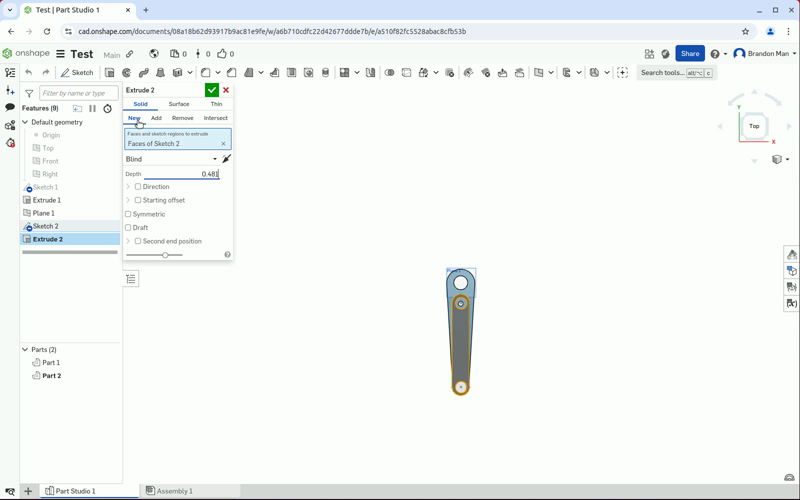
key(enter)
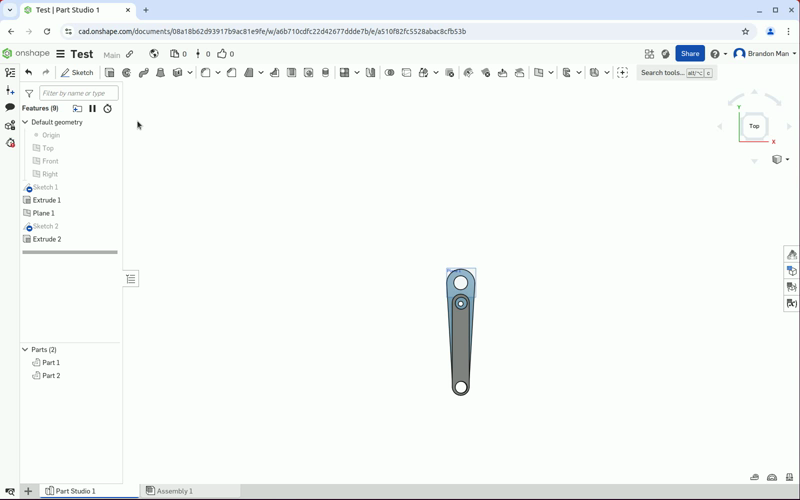
key(shift+h)
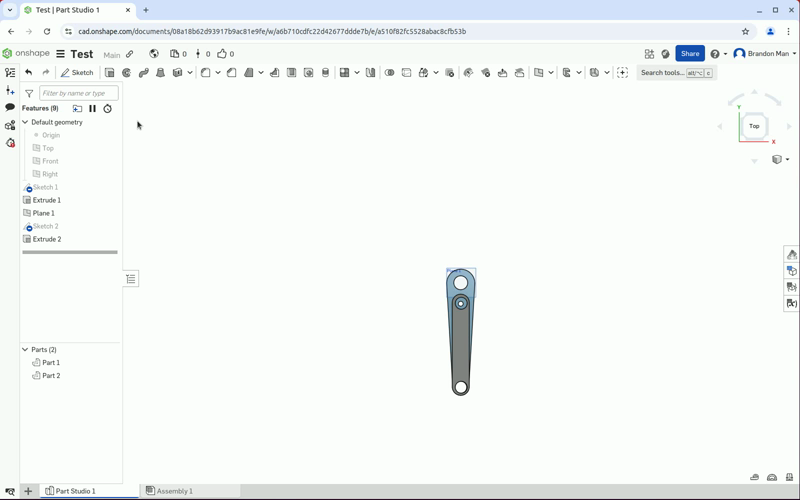
key(shift+h)
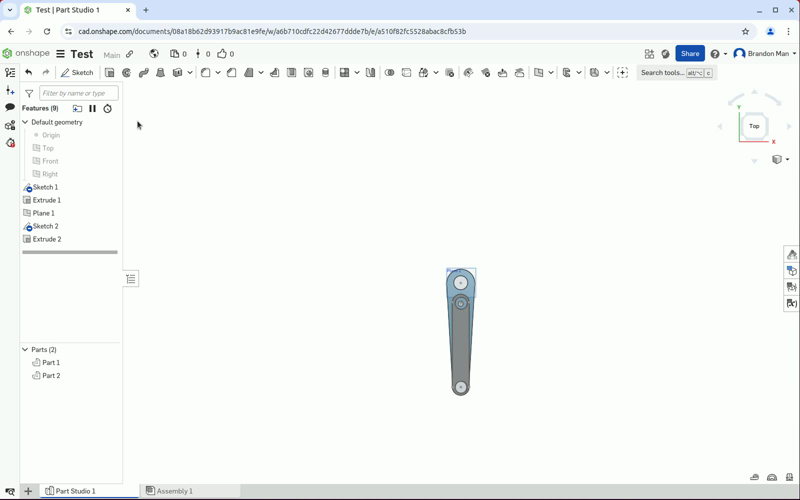
key(shift+7)
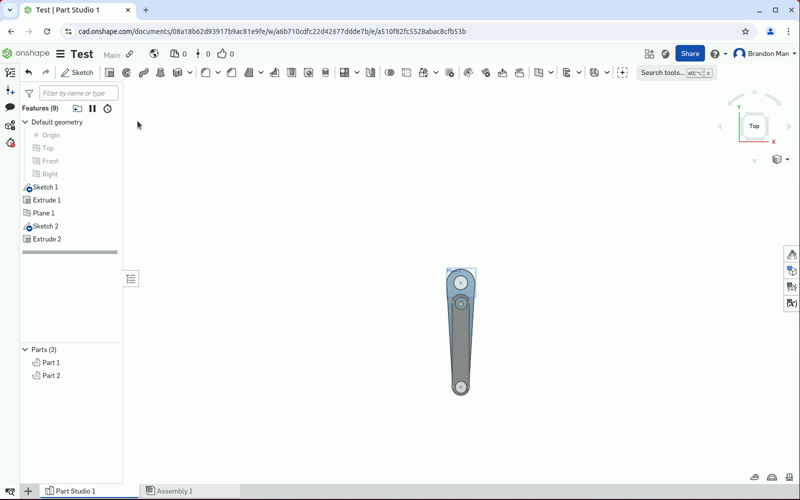
key(up, 3)
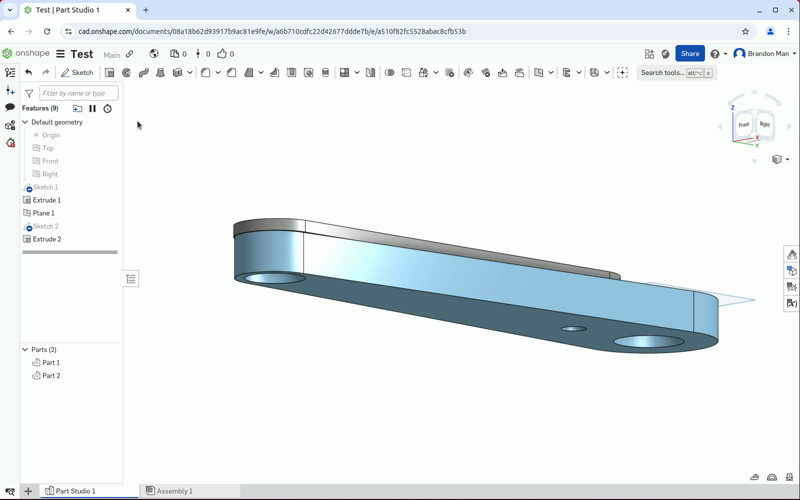
key(left, 3)
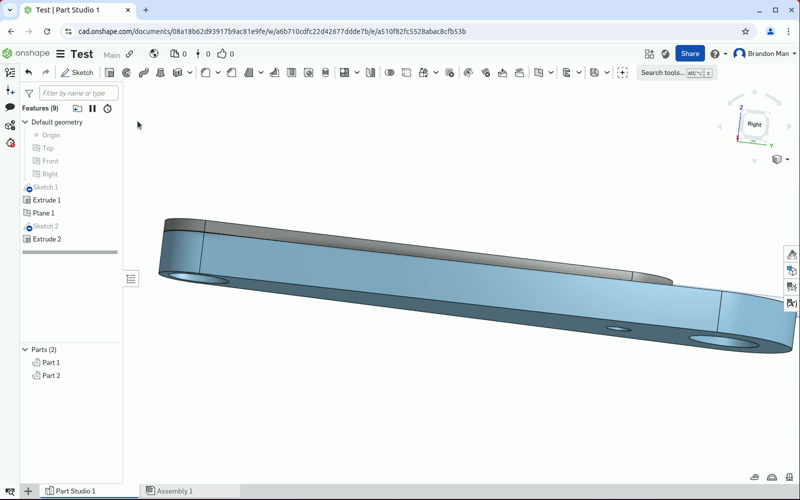
key(right, 3)
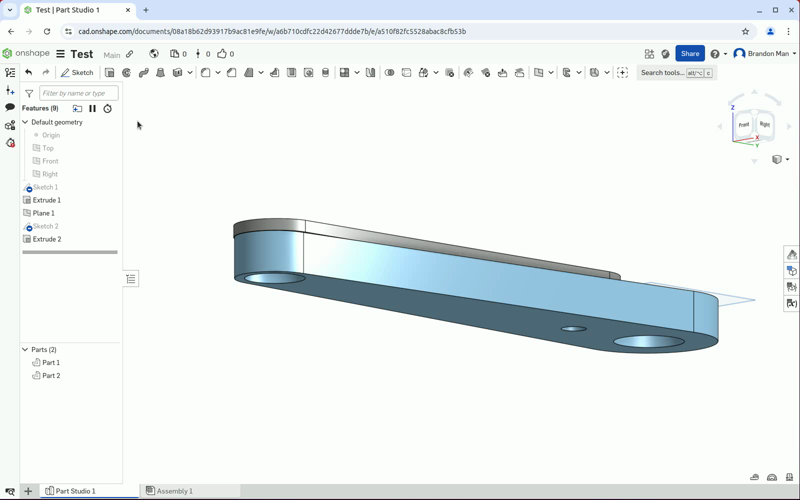
key(down, 3)
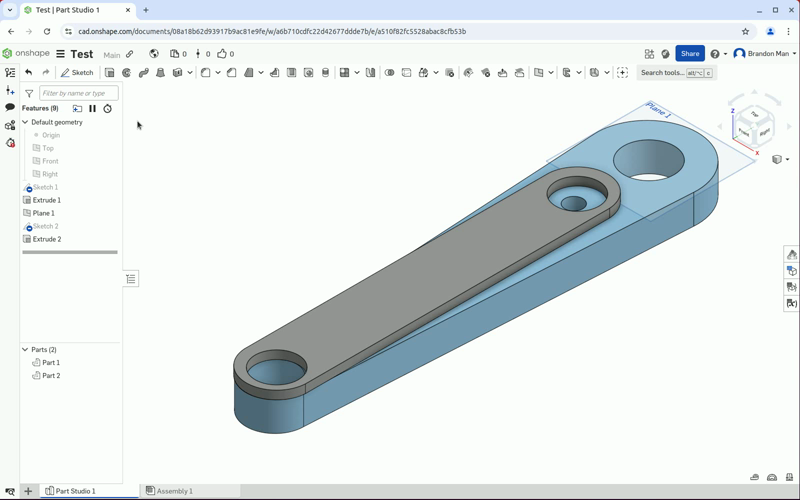
mouse_move(73, 189)
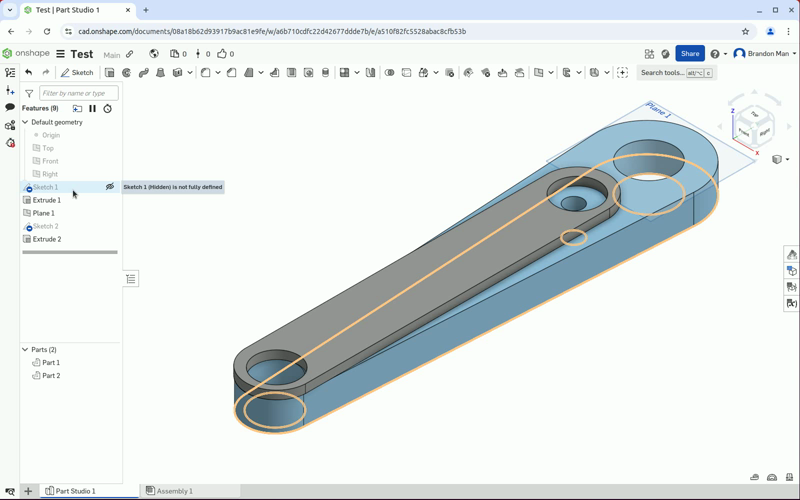
click(73, 189)